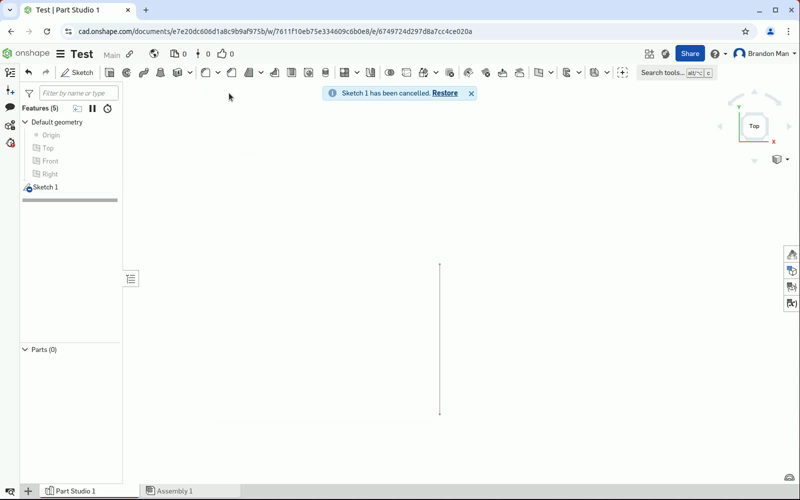
key(shift+h)
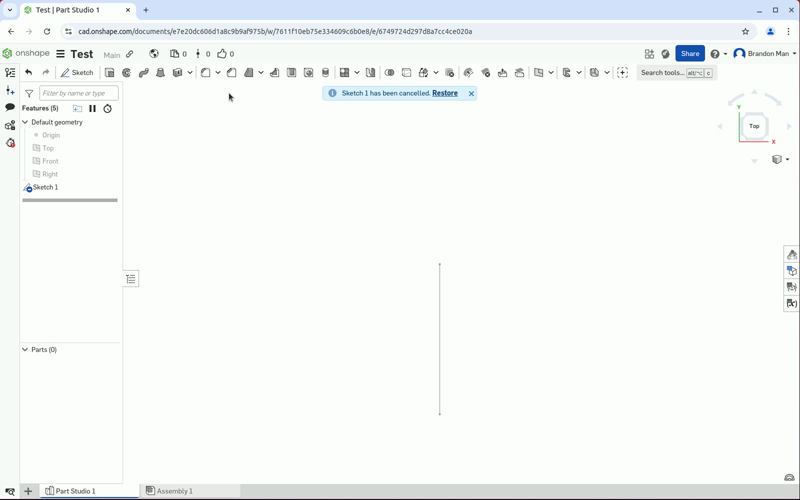
key(shift+s)
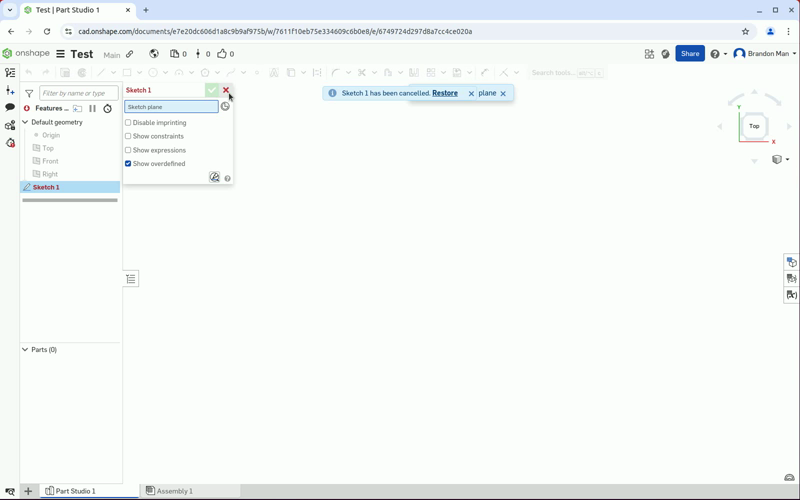
mouse_move(73, 150)
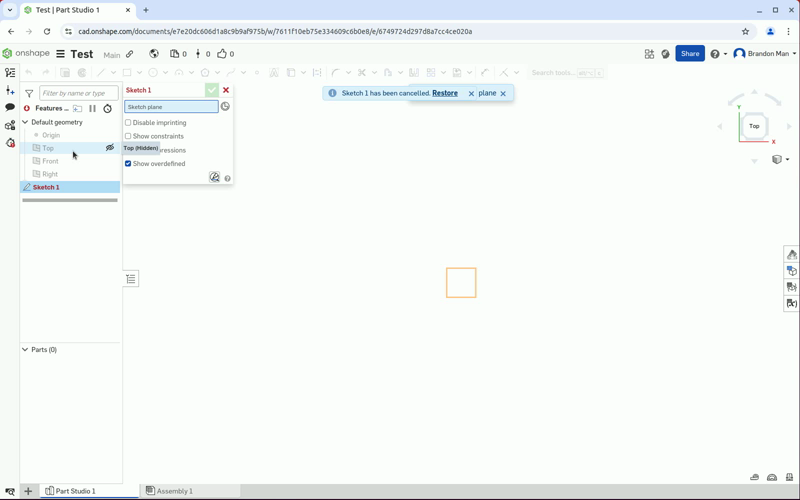
click(73, 150)
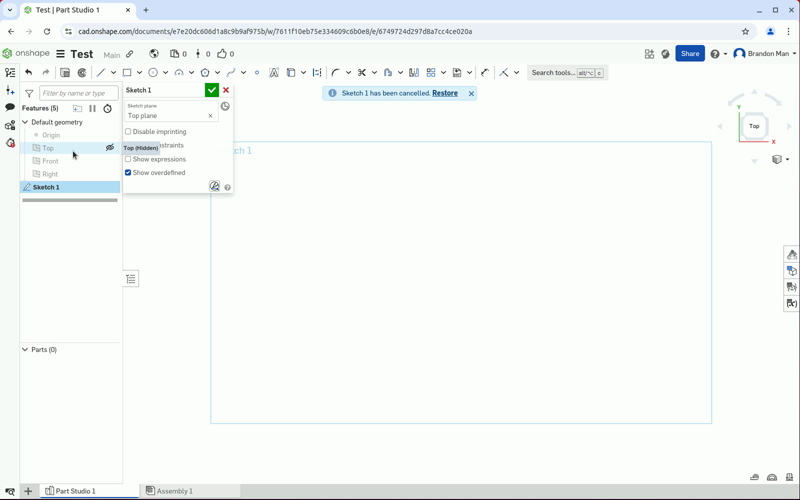
mouse_move(73, 352)
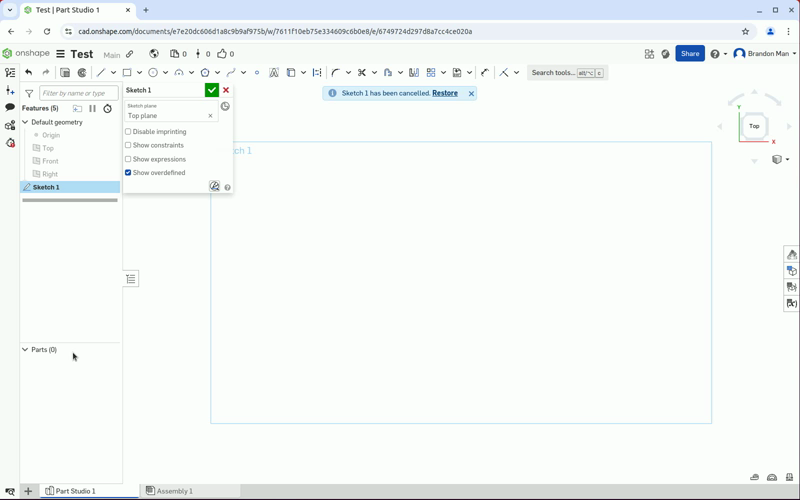
key(y)
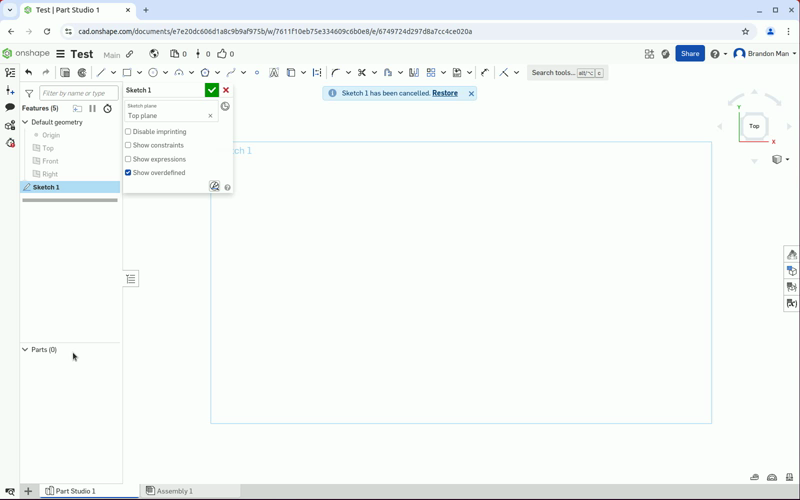
key(l)
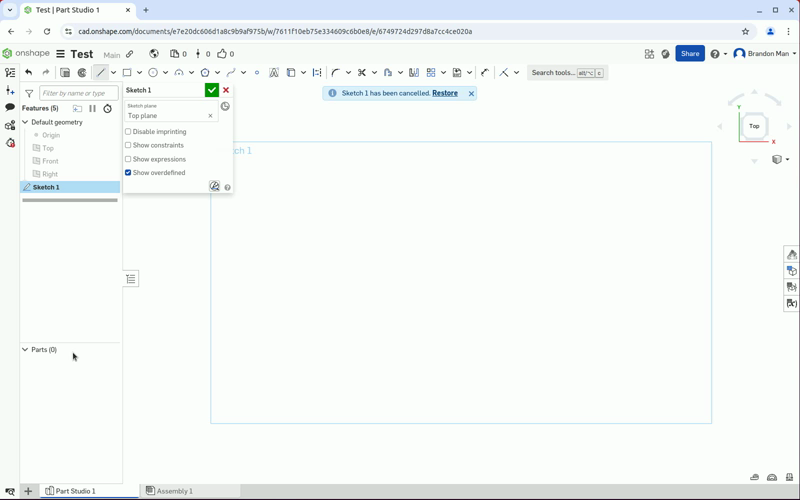
key_down(shift)
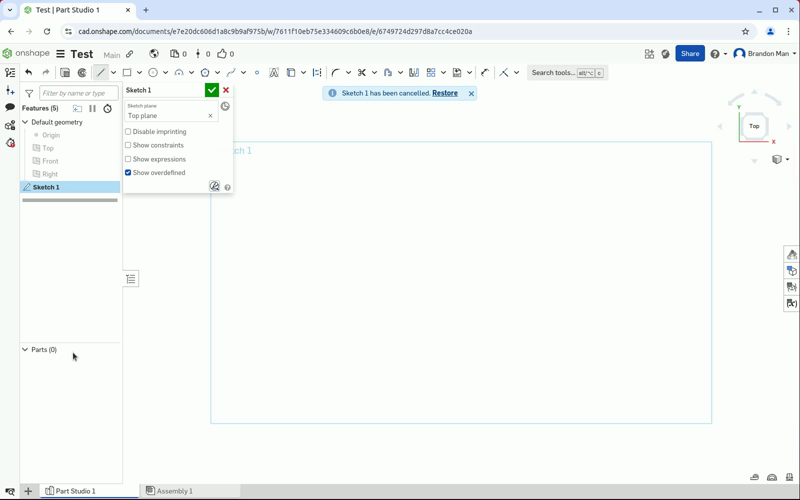
mouse_move(456, 286)
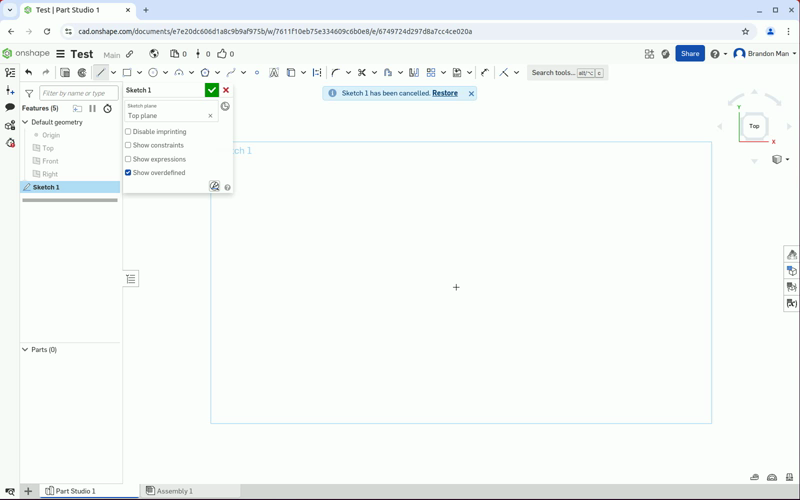
click(456, 286)
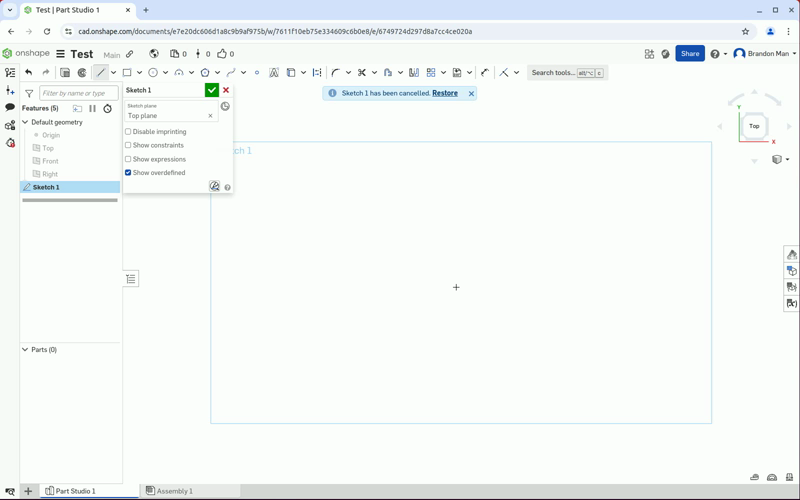
key_up(shift)
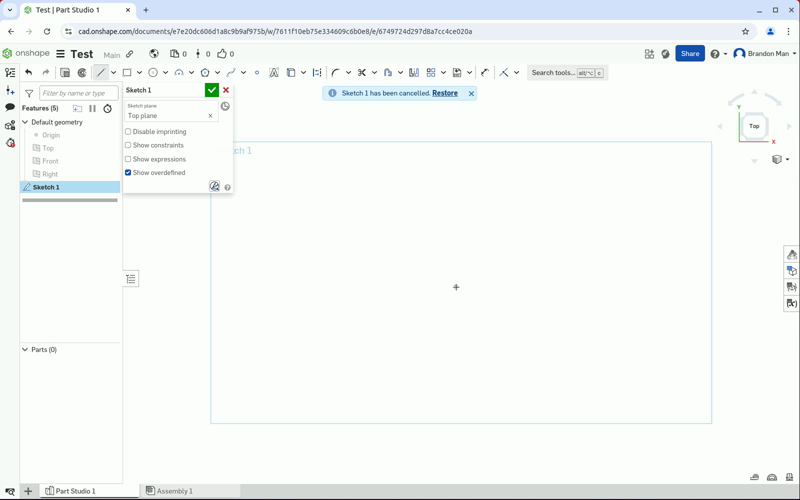
key_down(shift)
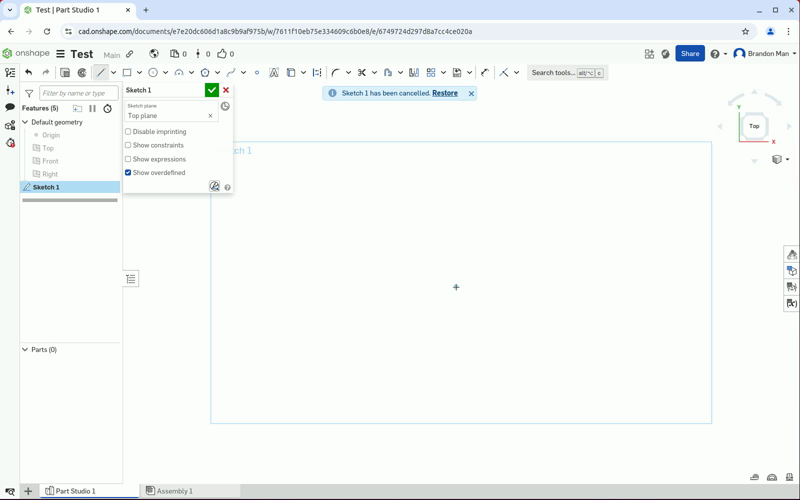
mouse_move(486, 286)
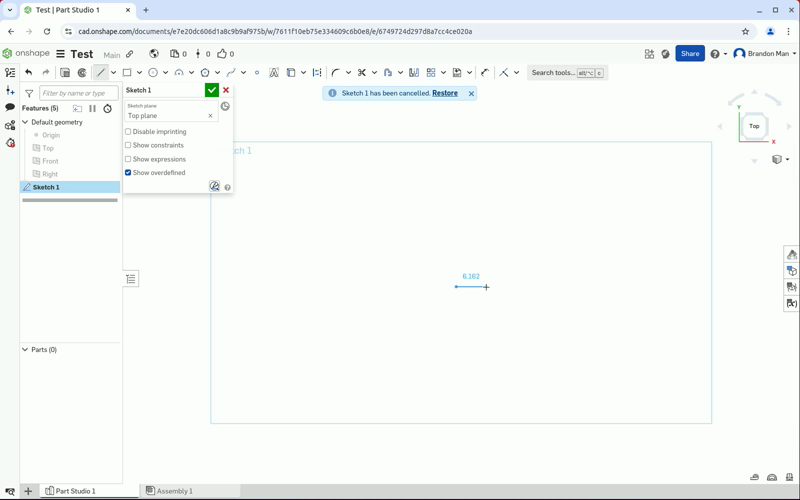
mouse_move(461, 289)
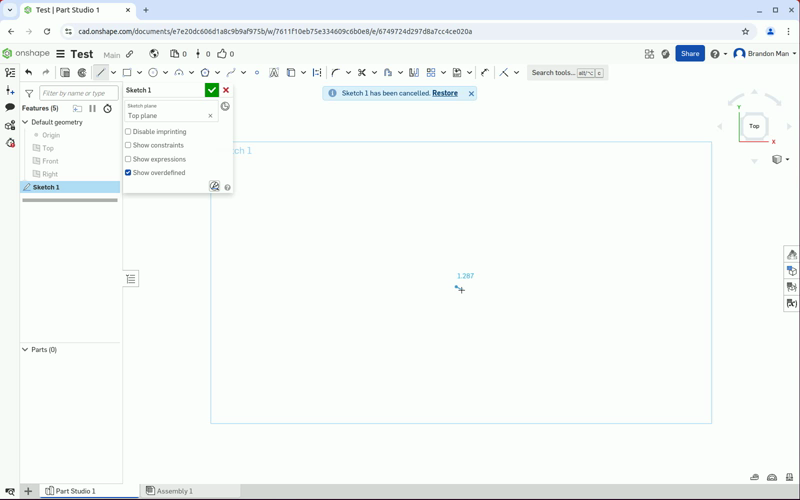
scroll(6)
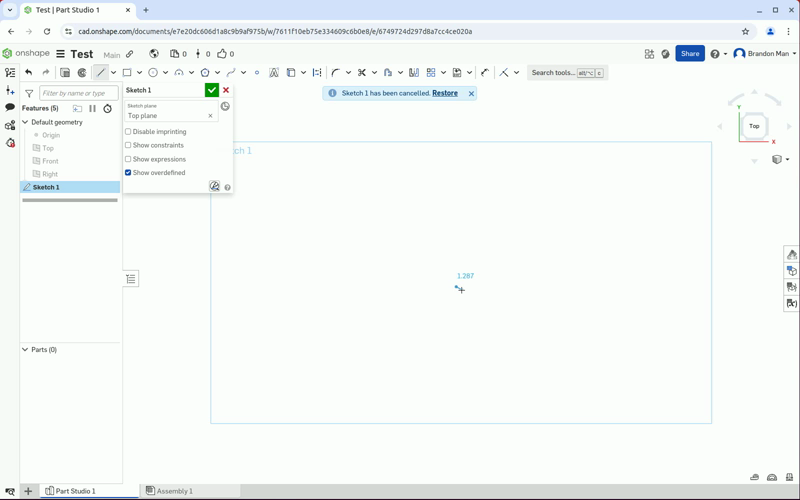
scroll(6)
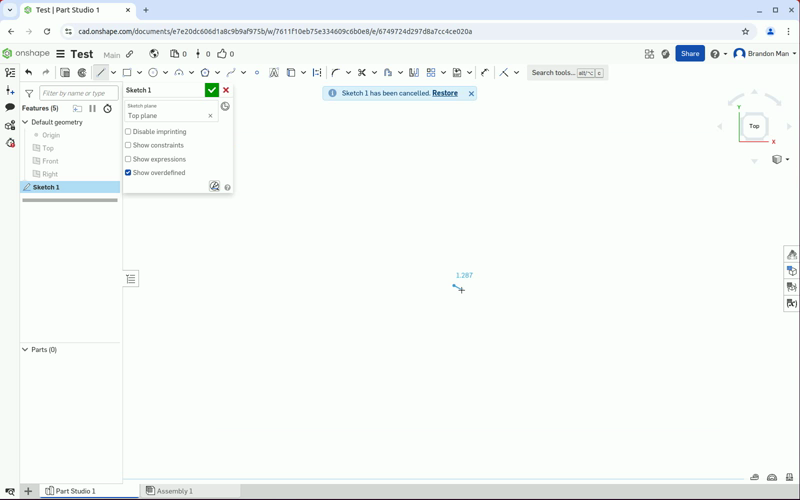
scroll(6)
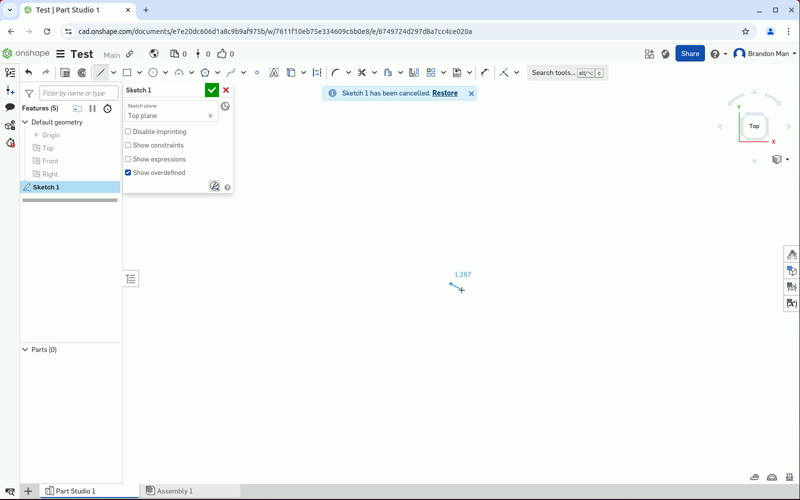
scroll(6)
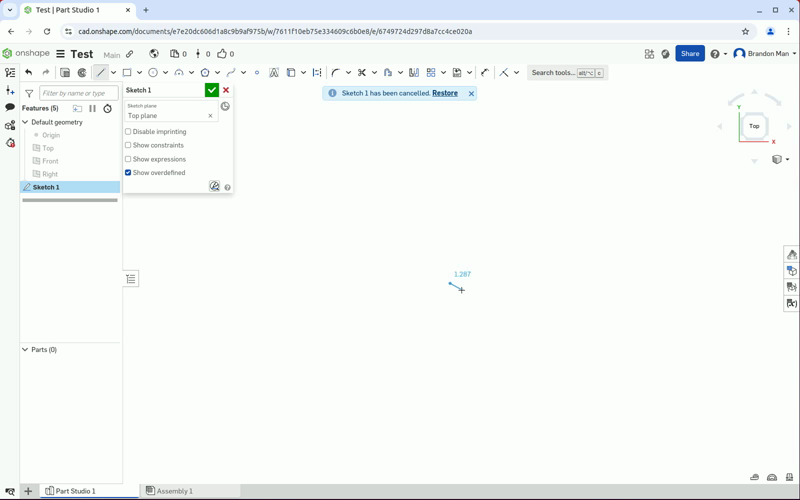
scroll(6)
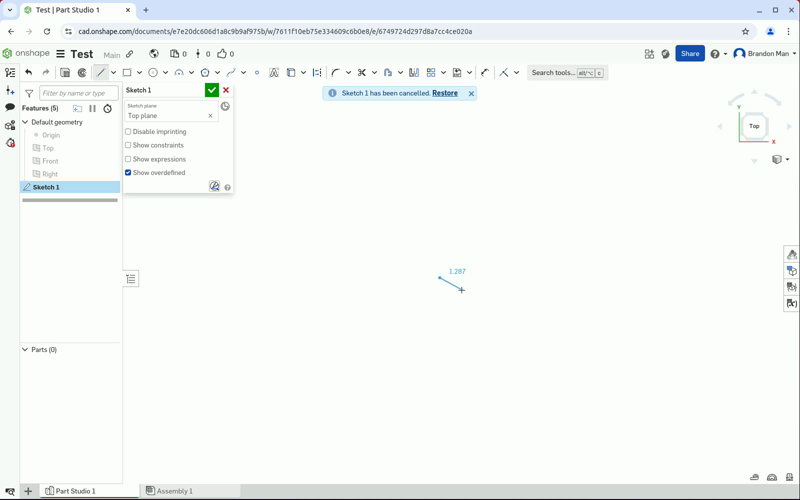
scroll(6)
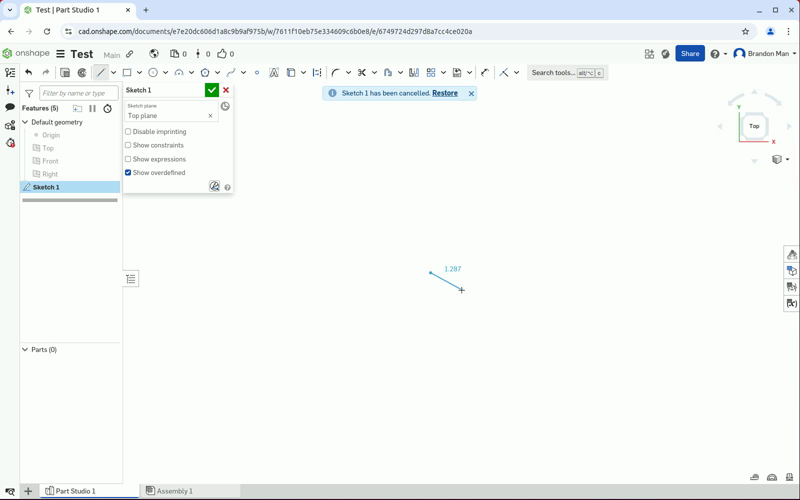
scroll(6)
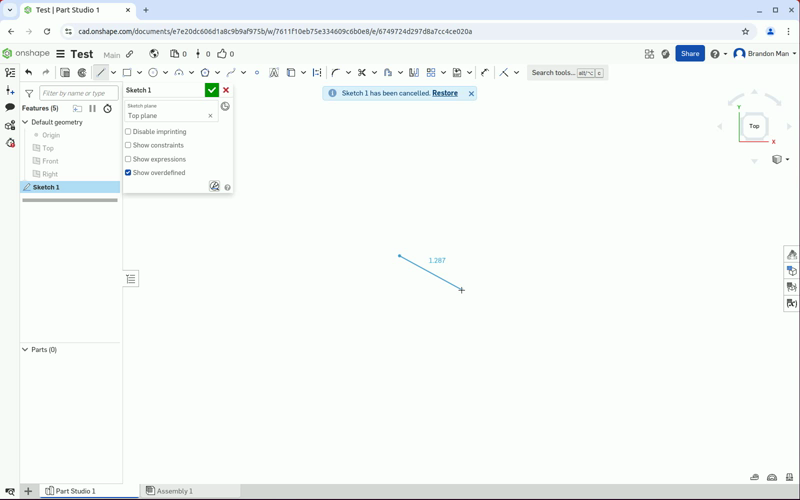
click(461, 289)
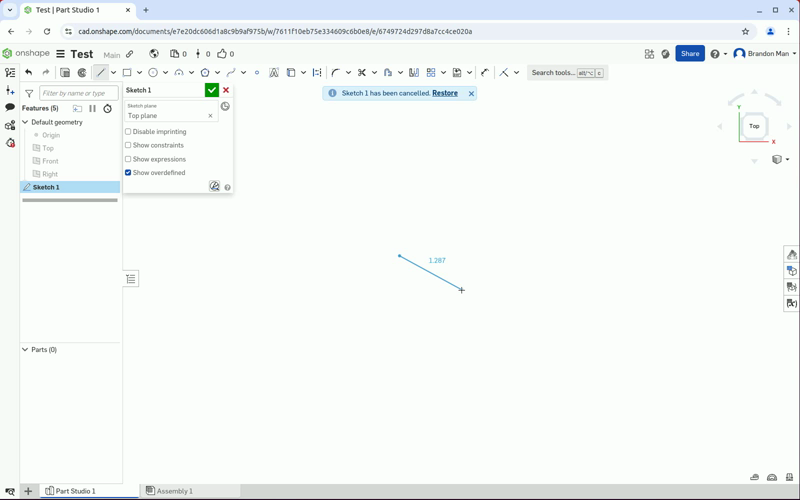
scroll(-6)
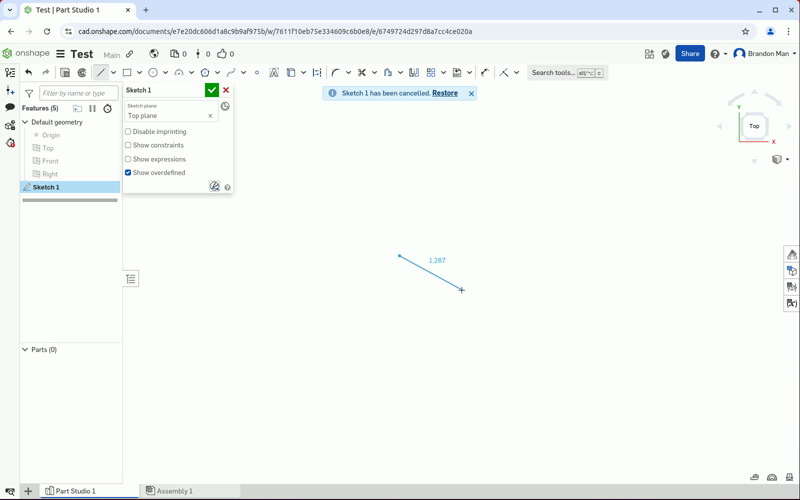
scroll(-6)
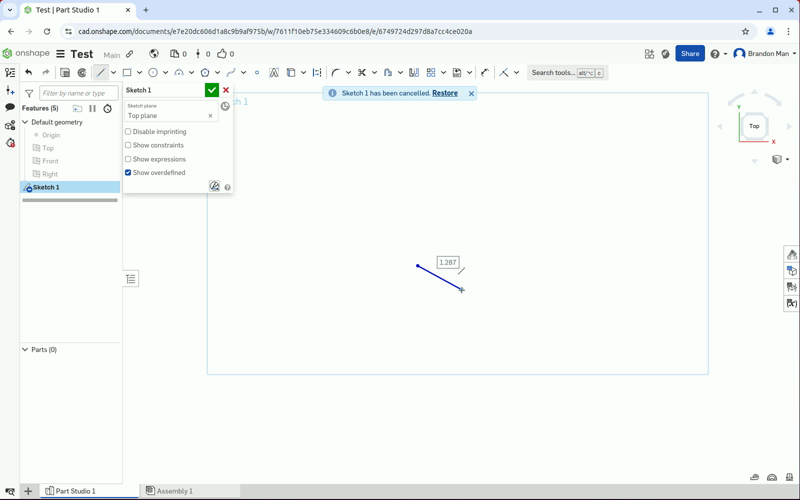
scroll(-6)
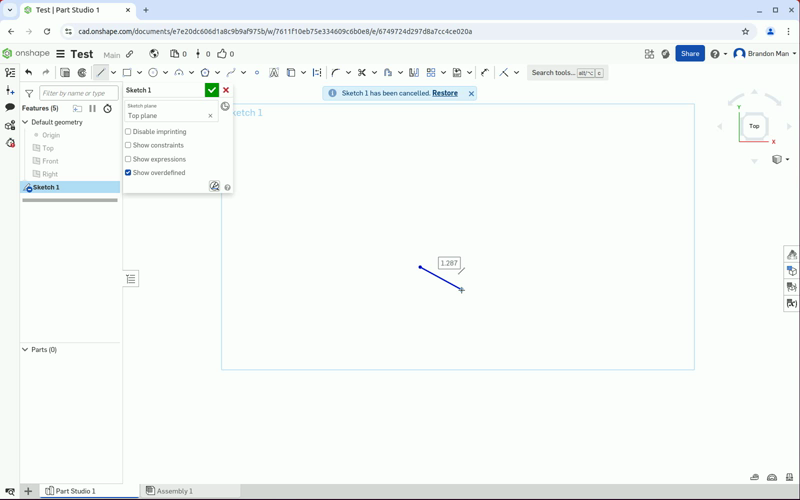
scroll(-6)
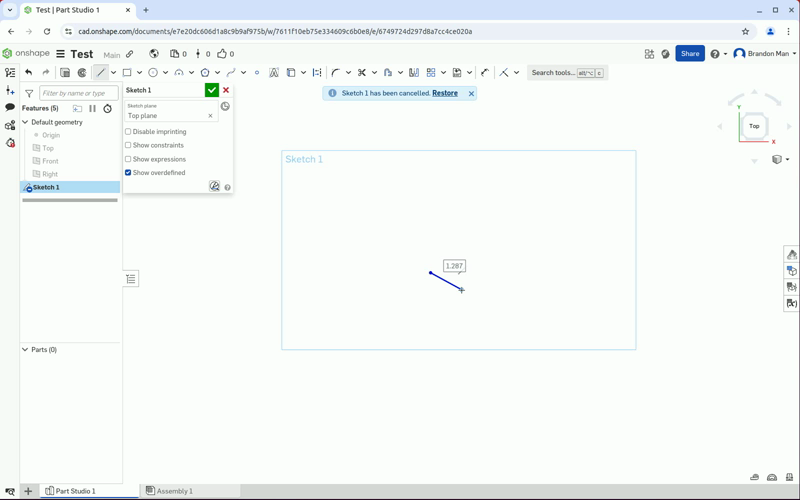
scroll(-6)
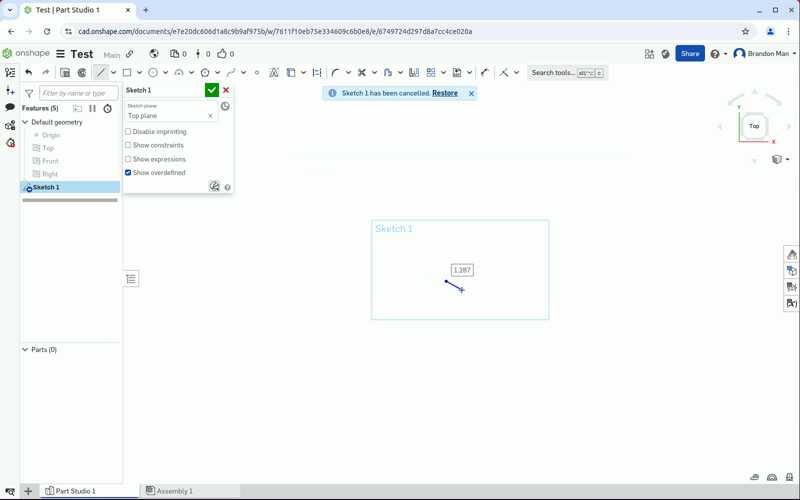
scroll(-6)
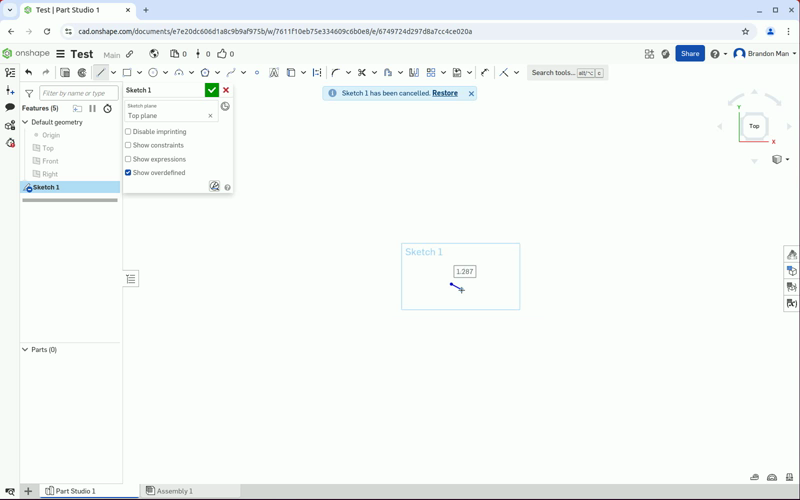
scroll(-6)
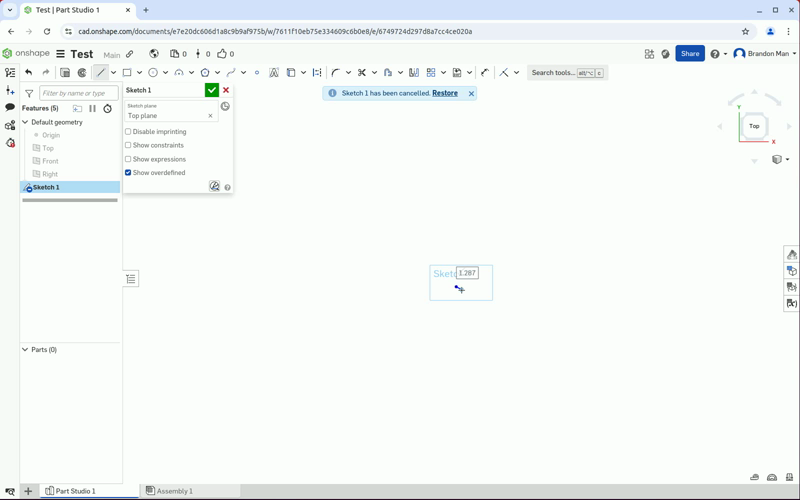
key_up(shift)
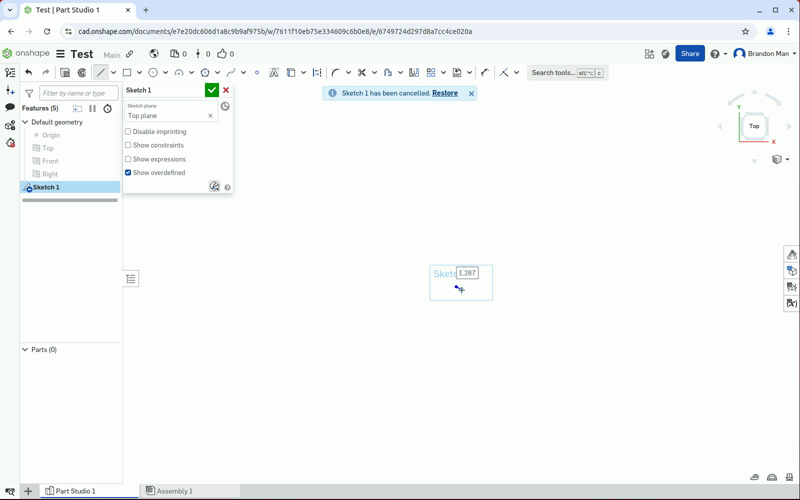
key_down(shift)
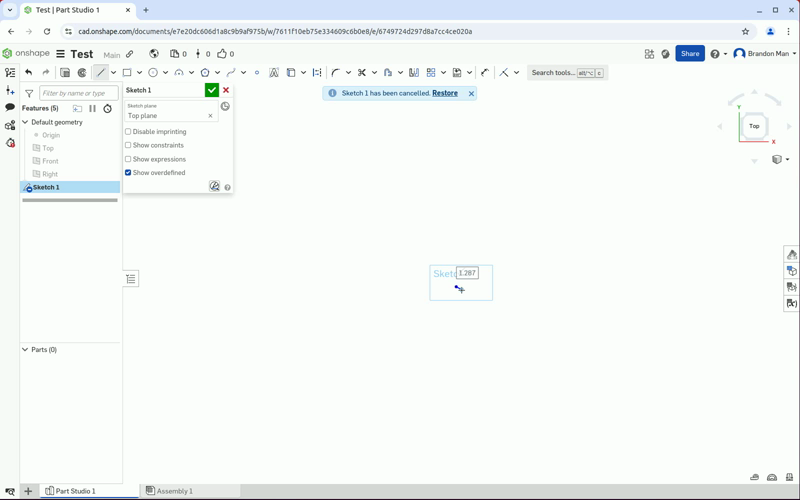
mouse_move(492, 289)
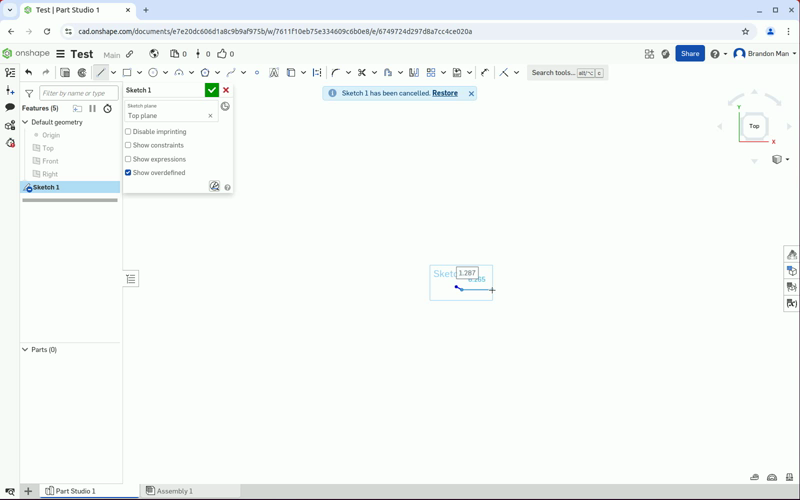
mouse_move(467, 286)
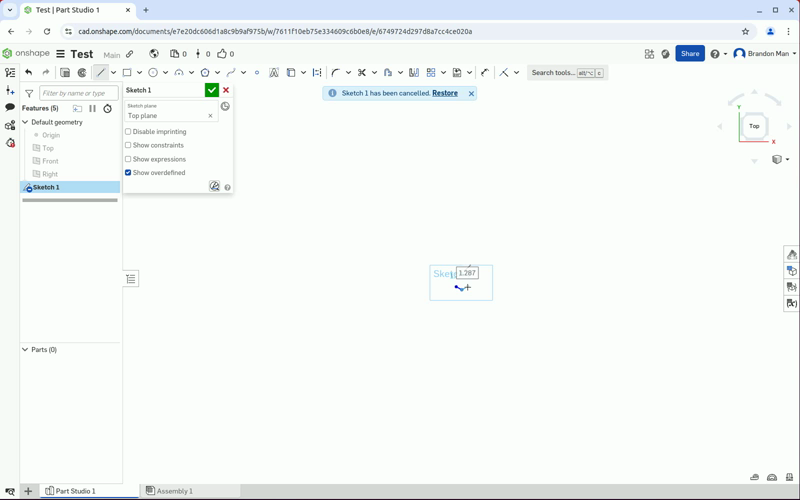
scroll(6)
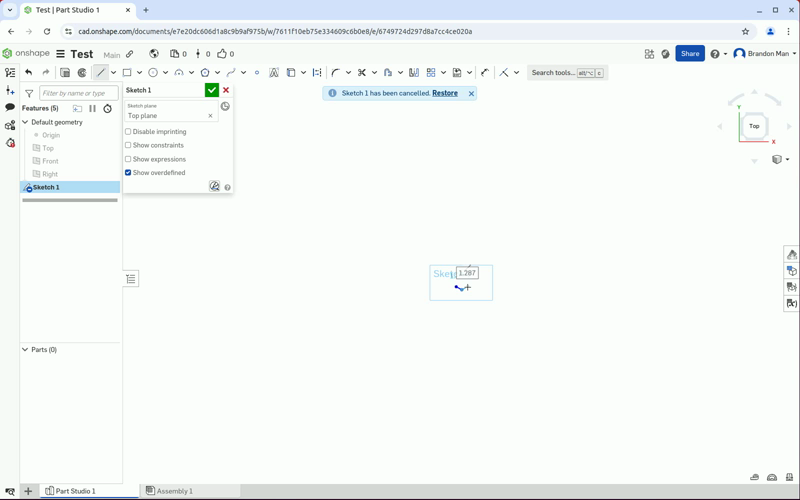
scroll(6)
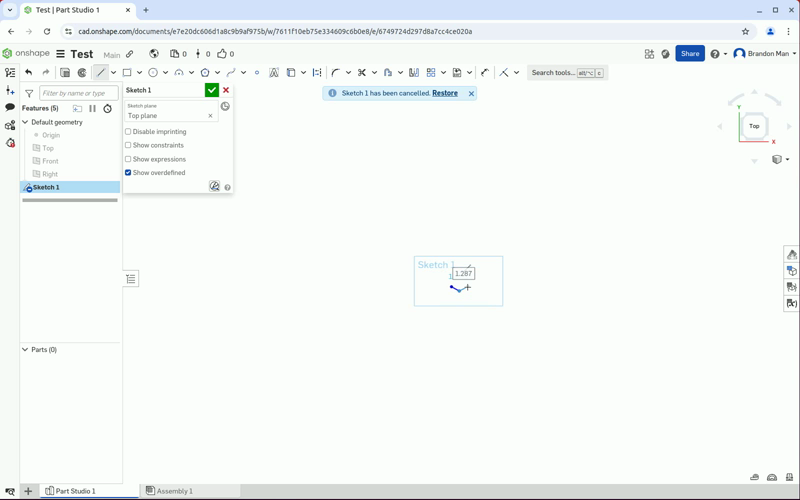
scroll(6)
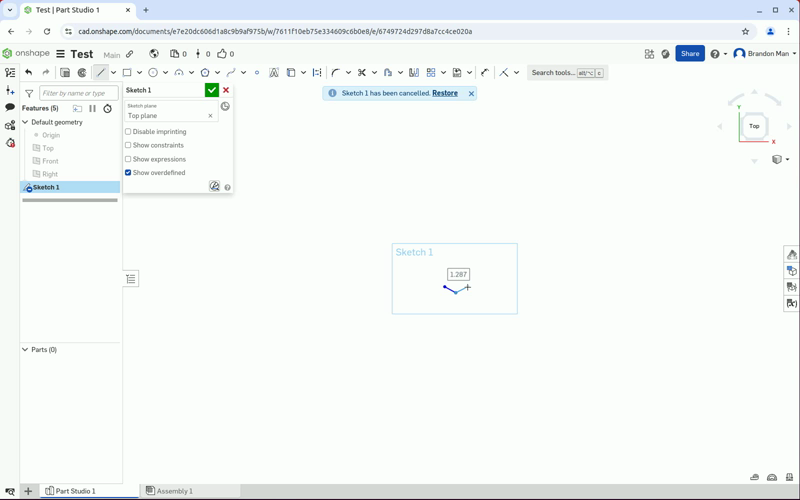
scroll(6)
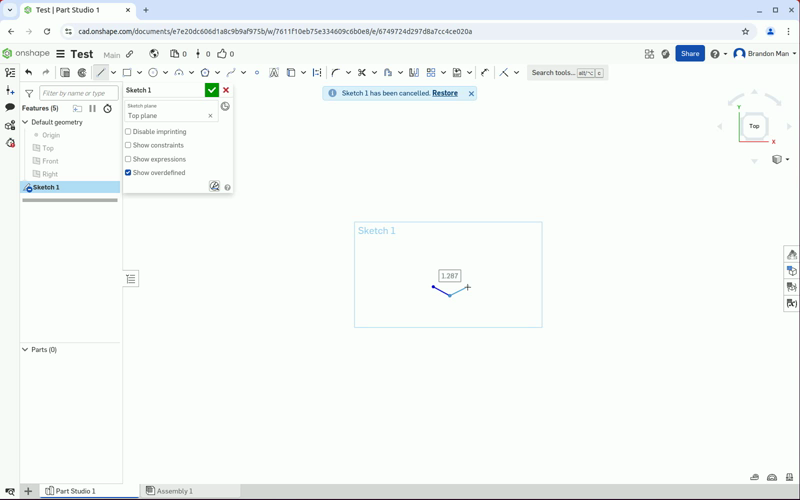
scroll(6)
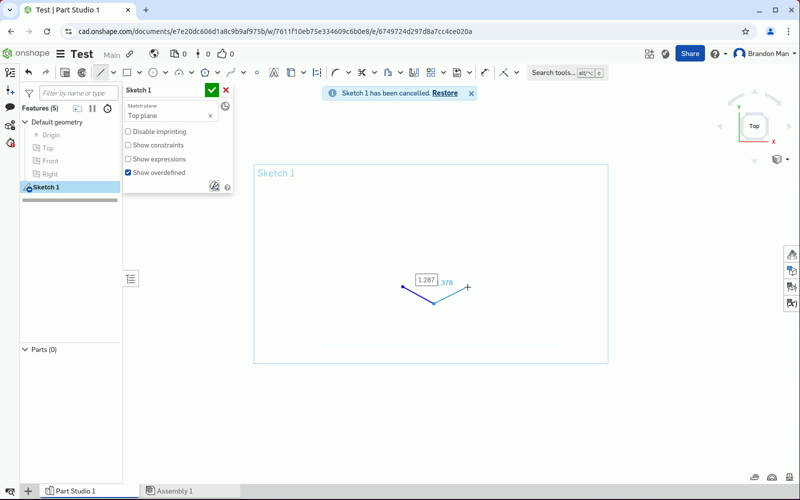
scroll(6)
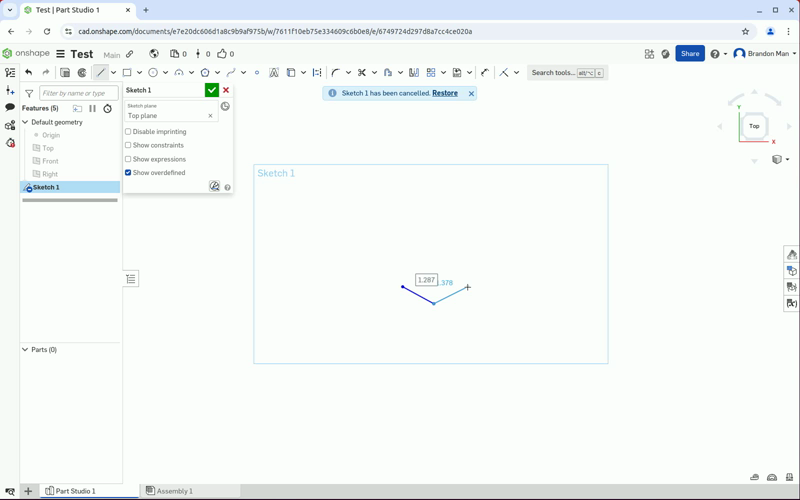
scroll(6)
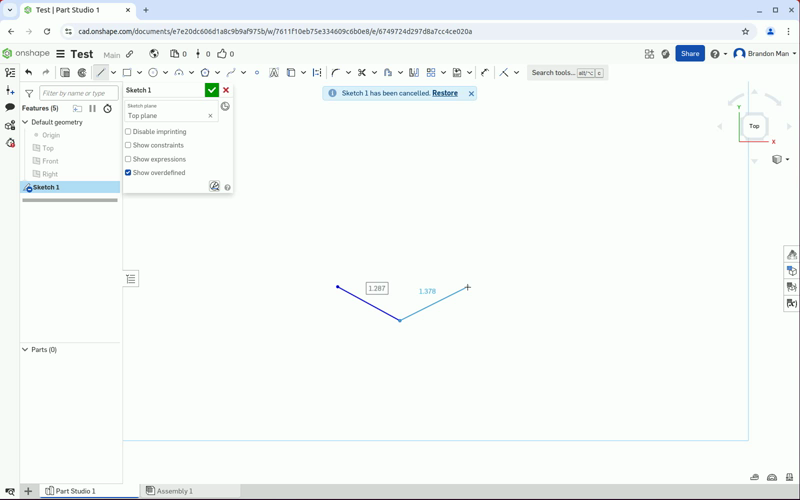
click(467, 286)
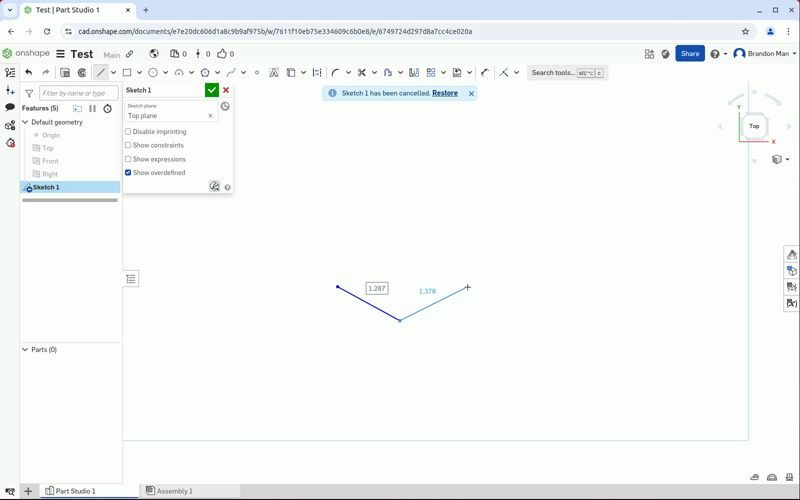
scroll(-6)
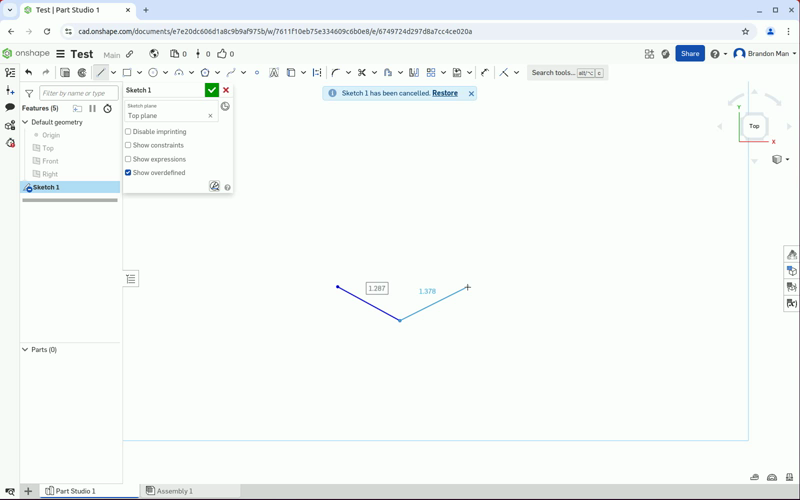
scroll(-6)
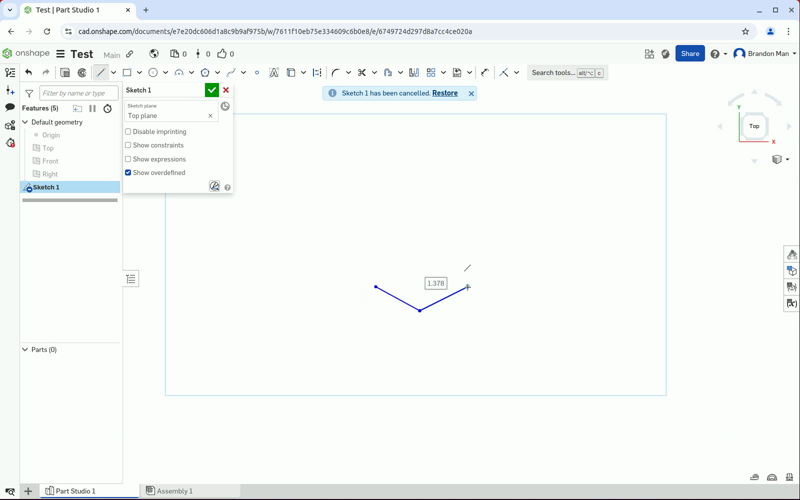
scroll(-6)
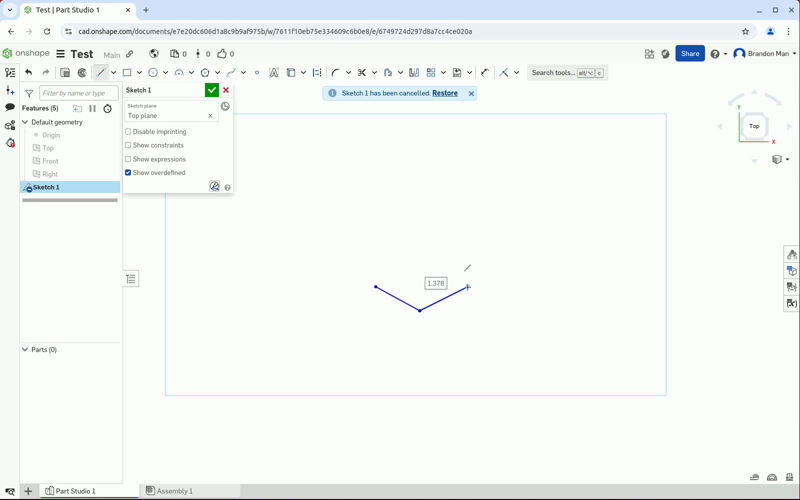
scroll(-6)
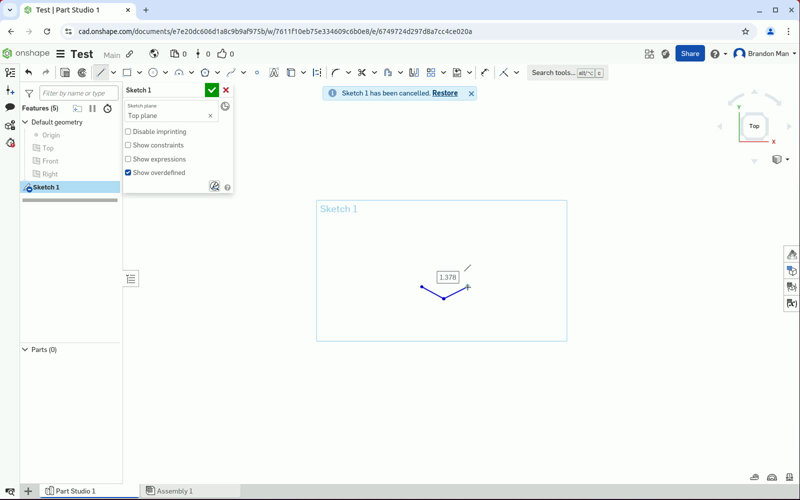
scroll(-6)
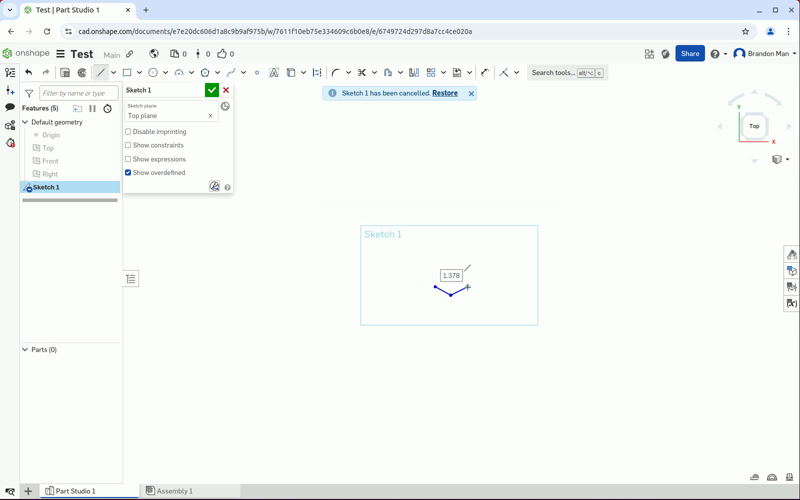
scroll(-6)
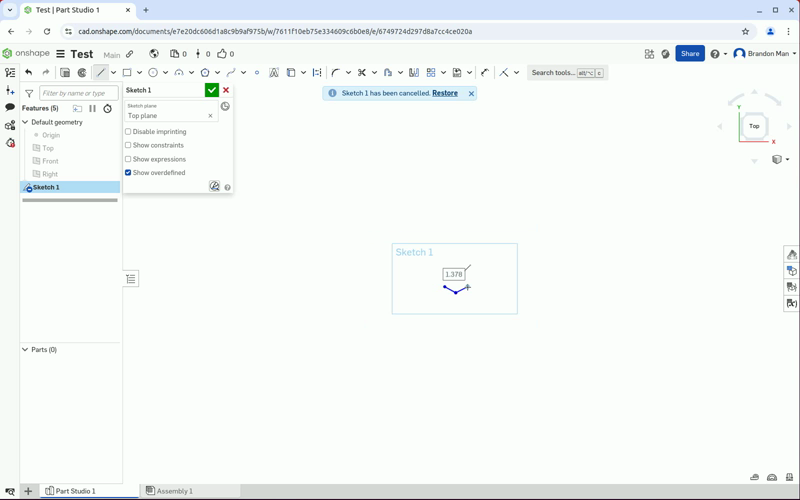
scroll(-6)
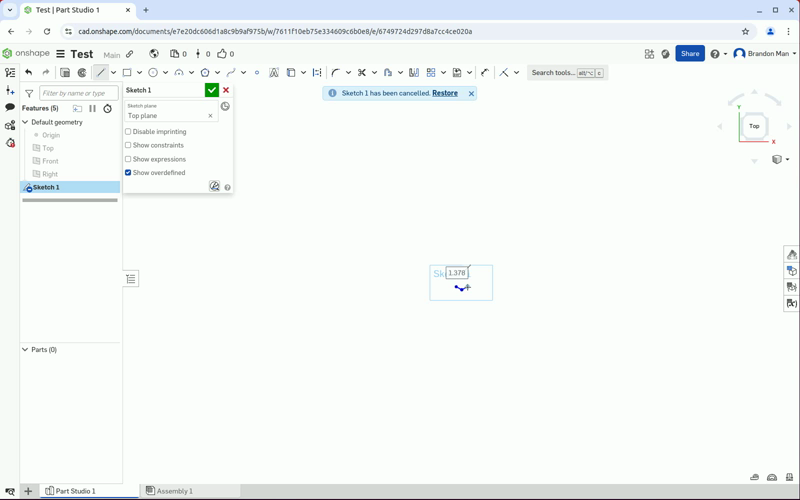
key_up(shift)
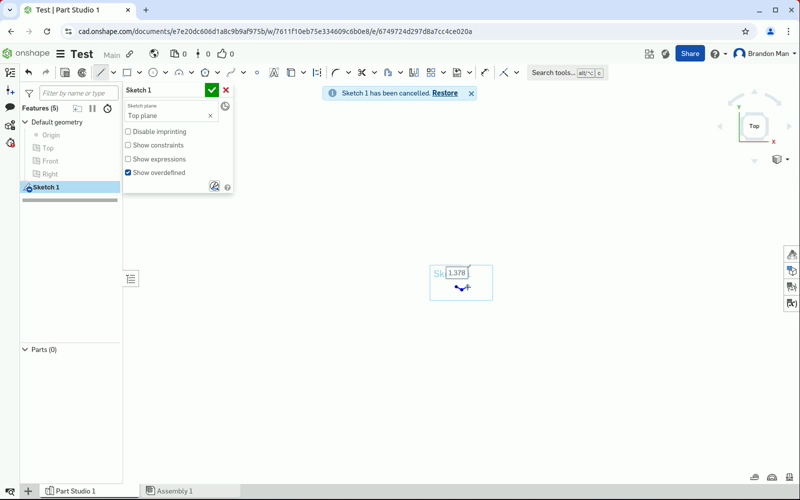
key_down(shift)
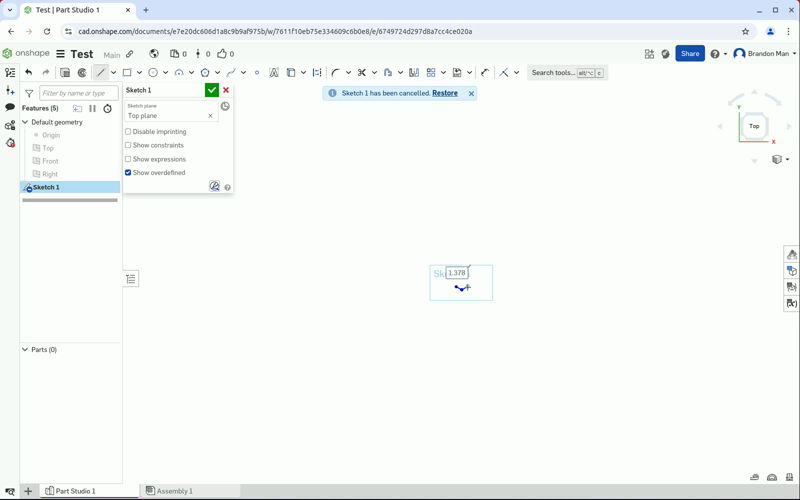
mouse_move(497, 286)
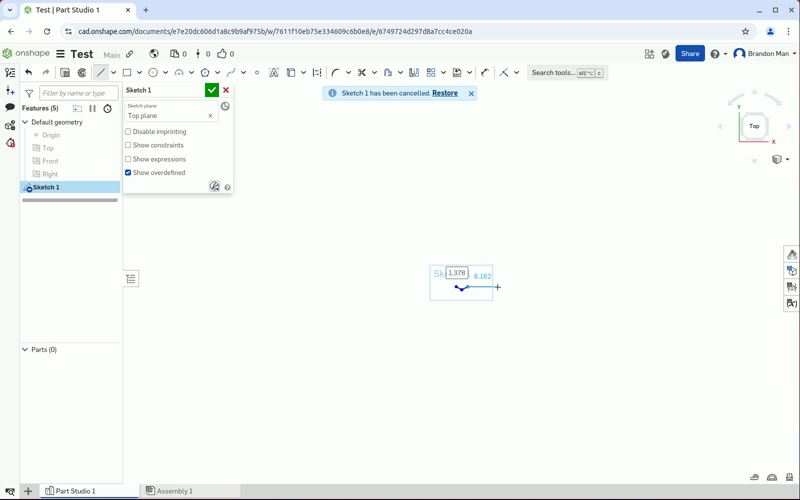
mouse_move(467, 279)
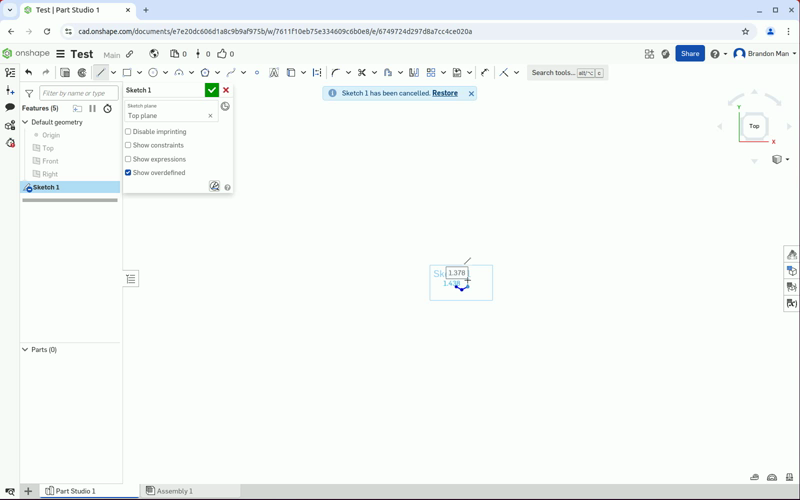
scroll(6)
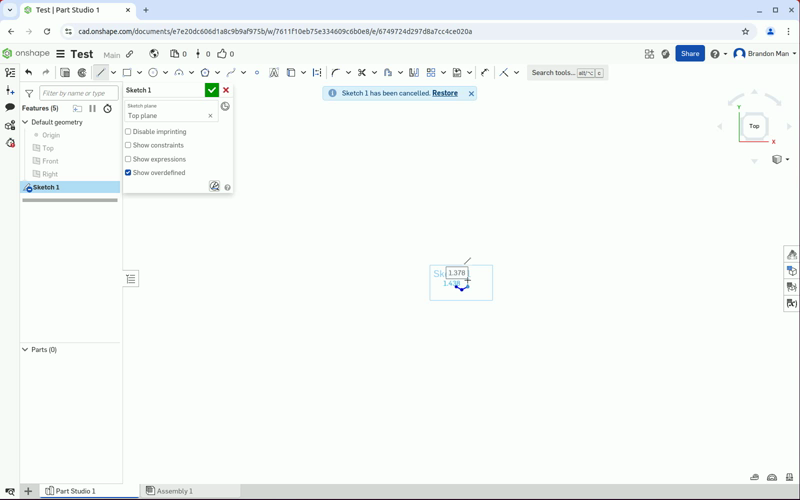
scroll(6)
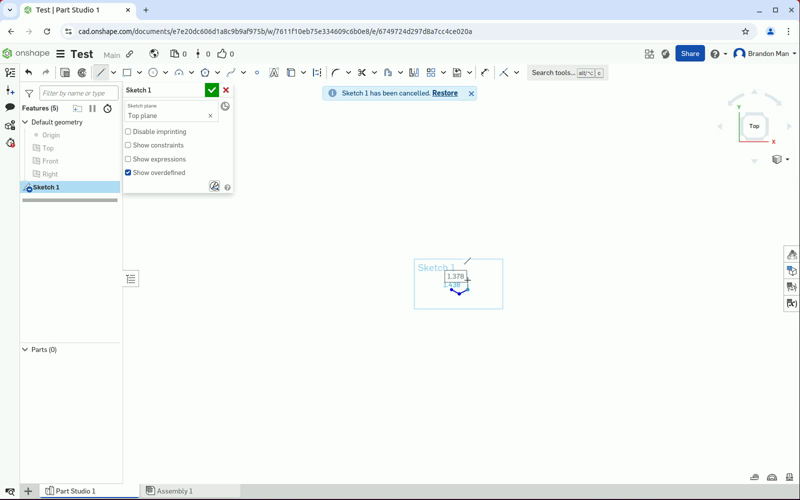
scroll(6)
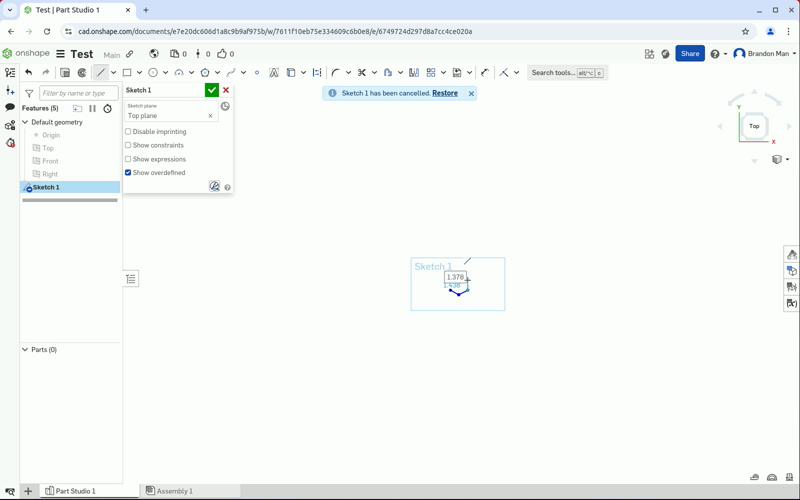
scroll(6)
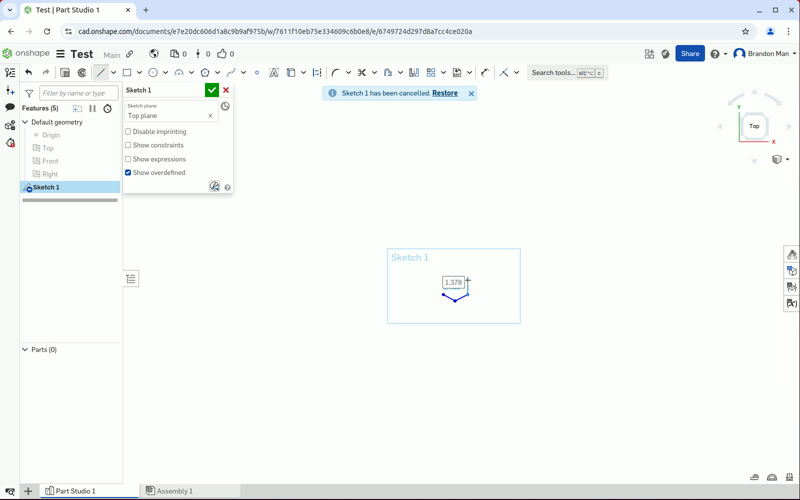
scroll(6)
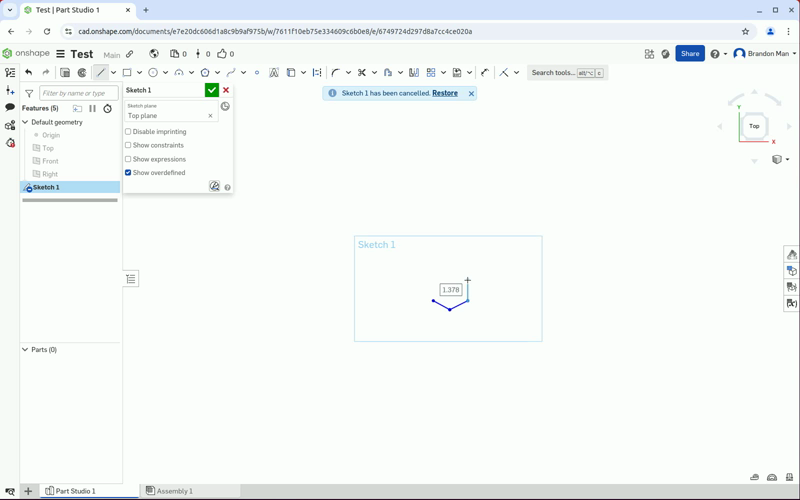
scroll(6)
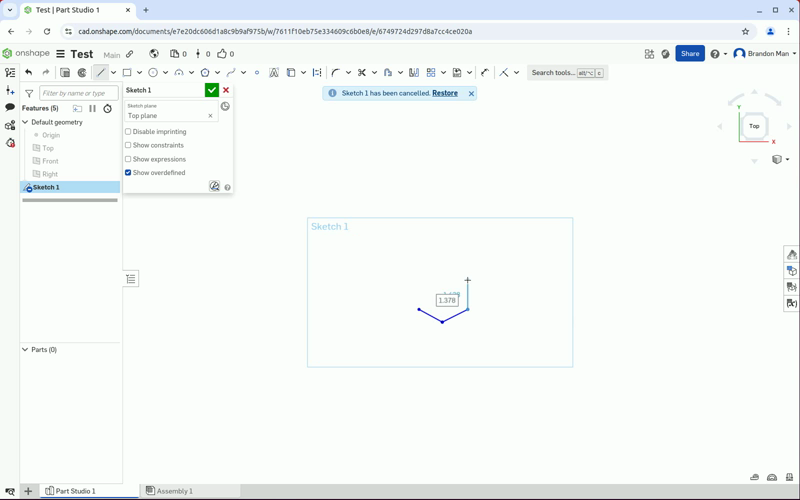
scroll(6)
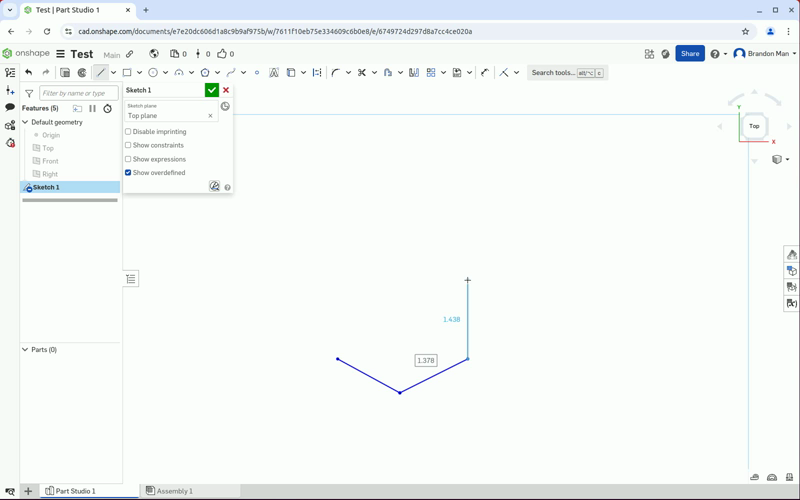
click(467, 279)
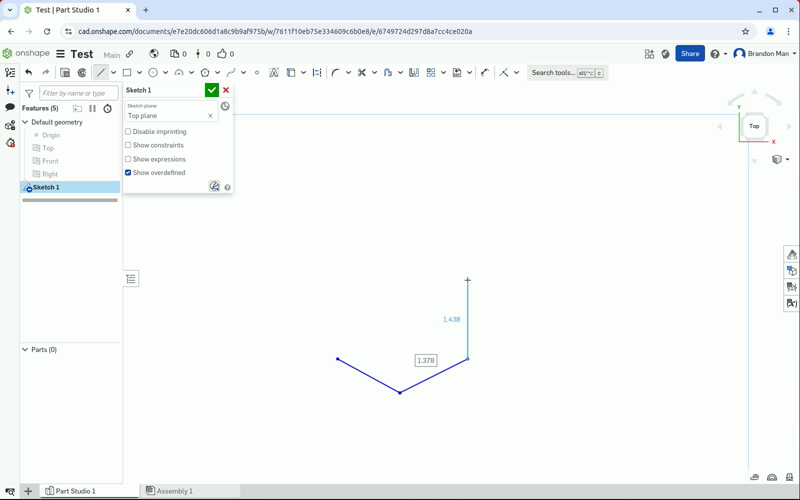
scroll(-6)
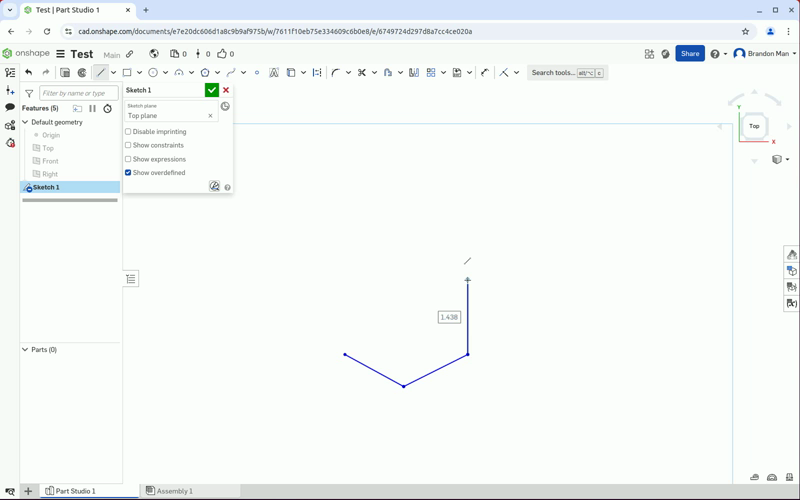
scroll(-6)
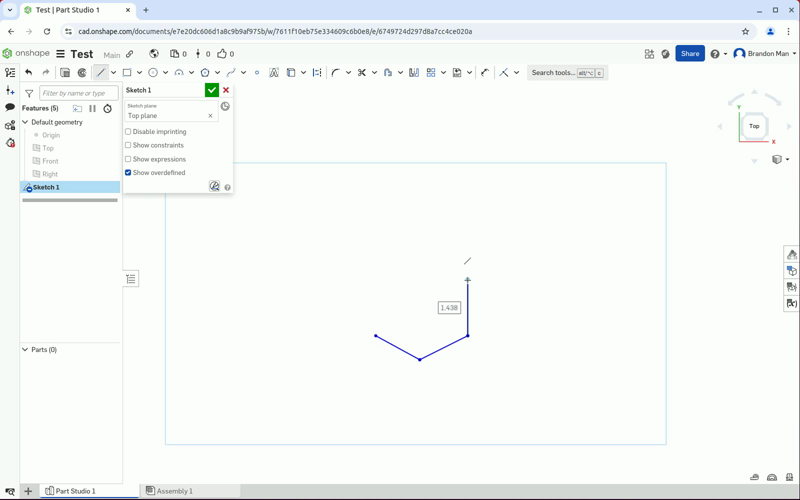
scroll(-6)
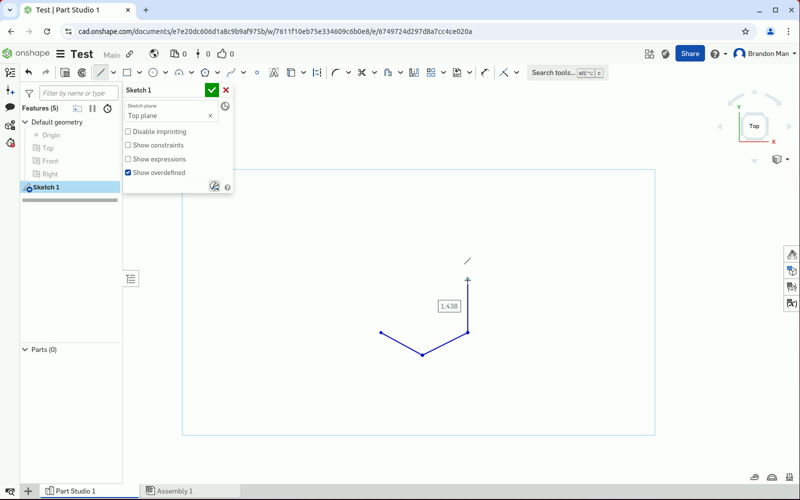
scroll(-6)
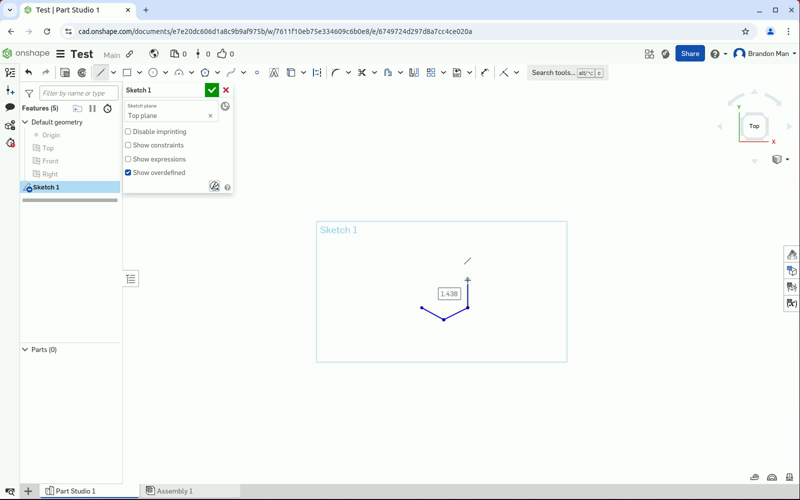
scroll(-6)
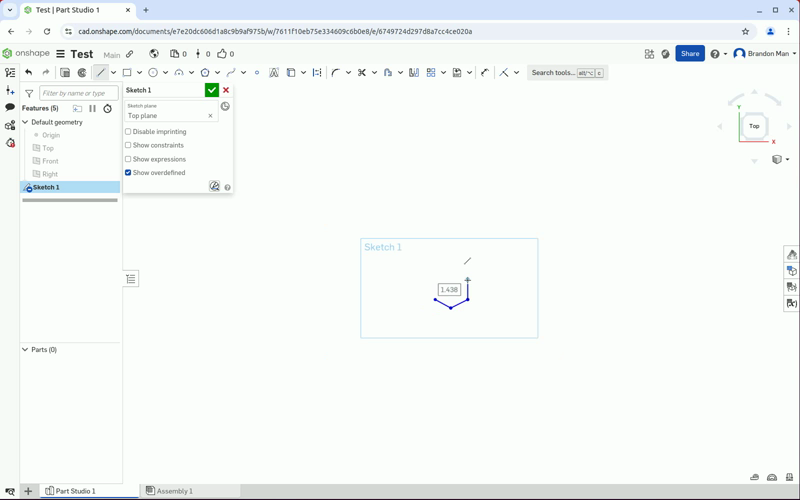
scroll(-6)
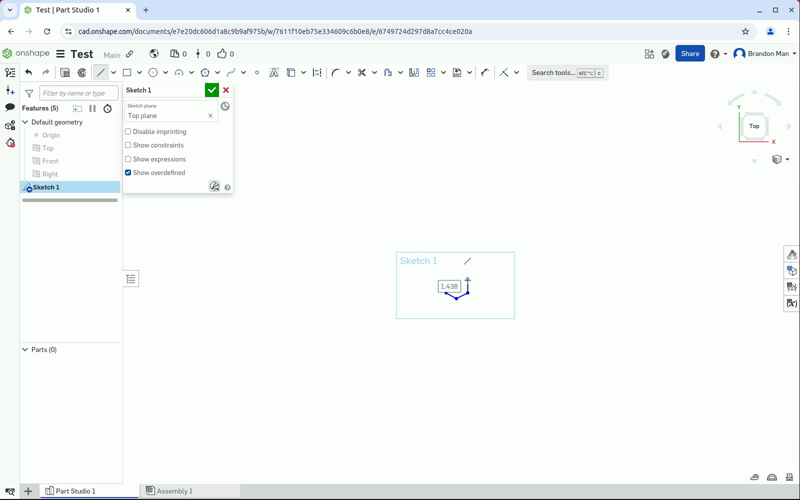
scroll(-6)
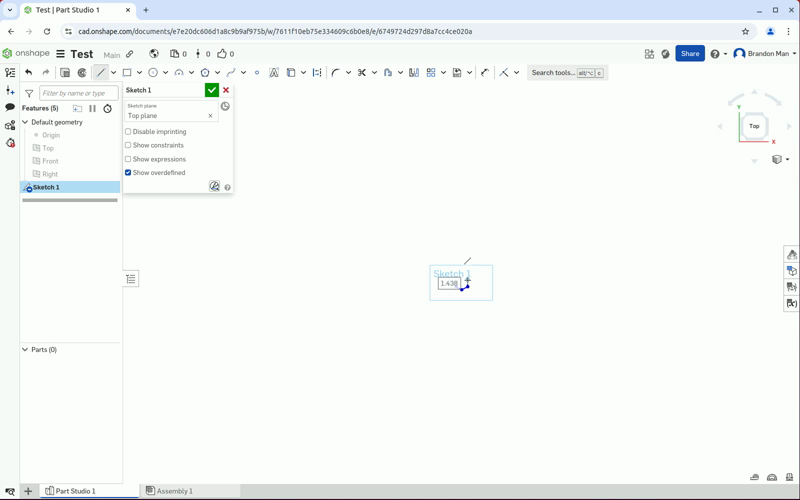
key_up(shift)
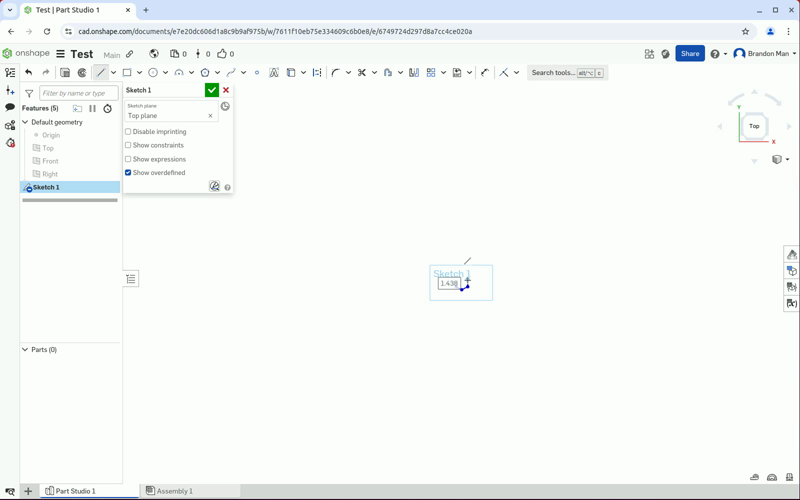
key_down(shift)
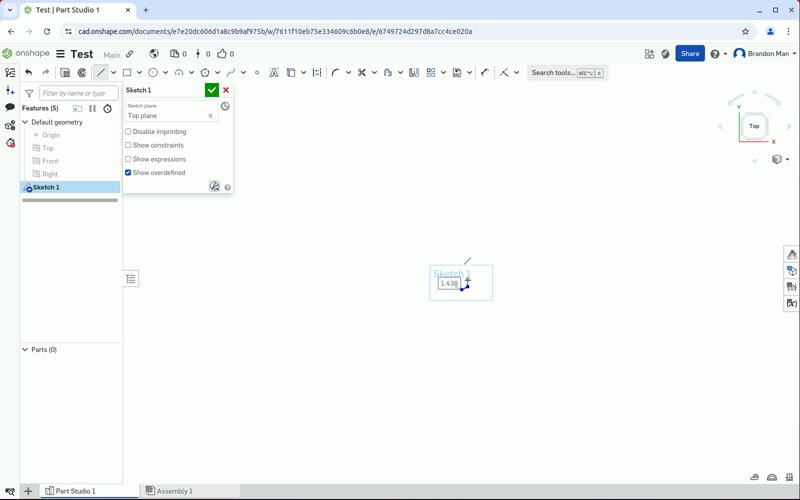
mouse_move(497, 279)
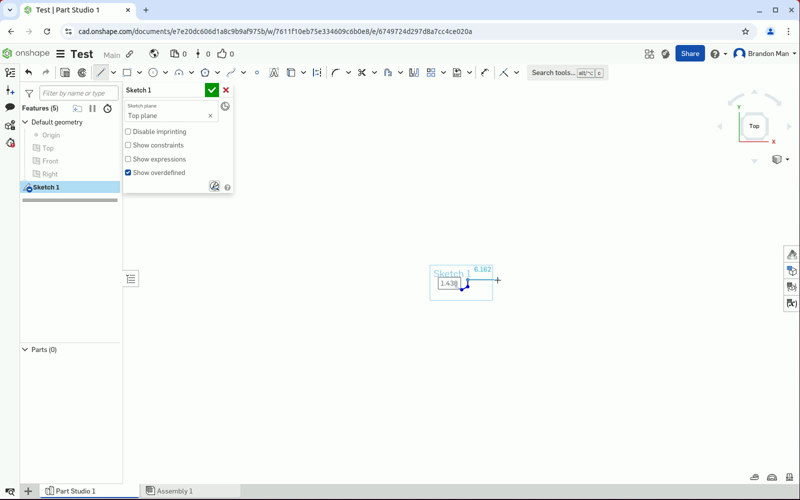
mouse_move(461, 276)
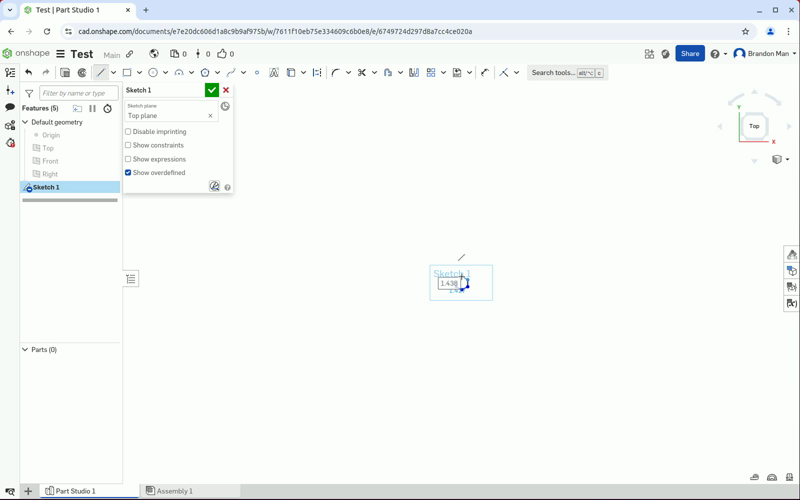
scroll(6)
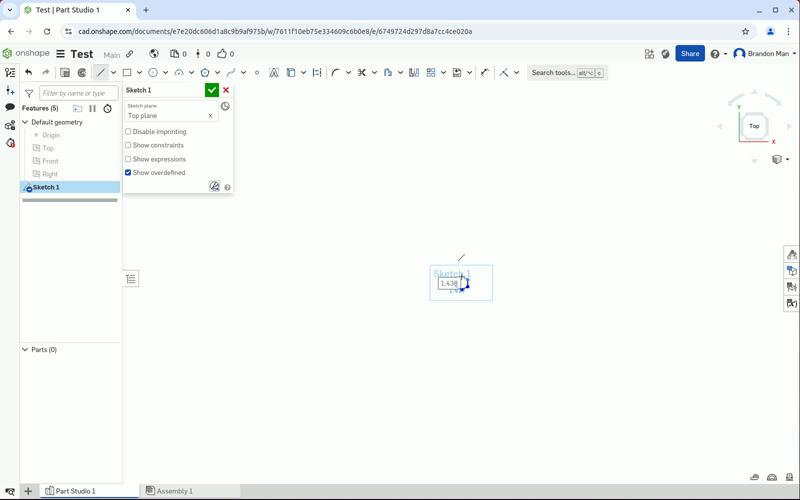
scroll(6)
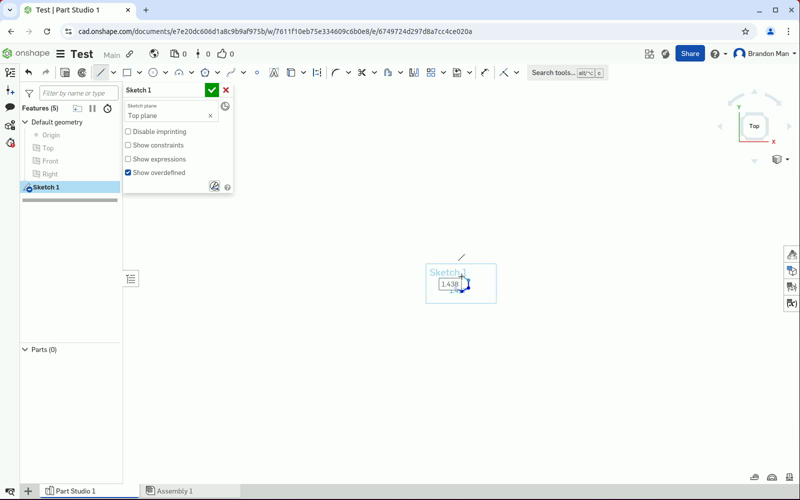
scroll(6)
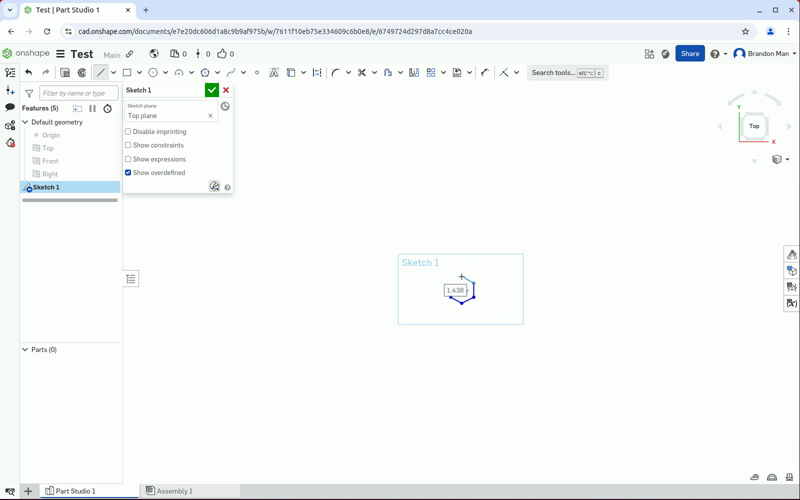
scroll(6)
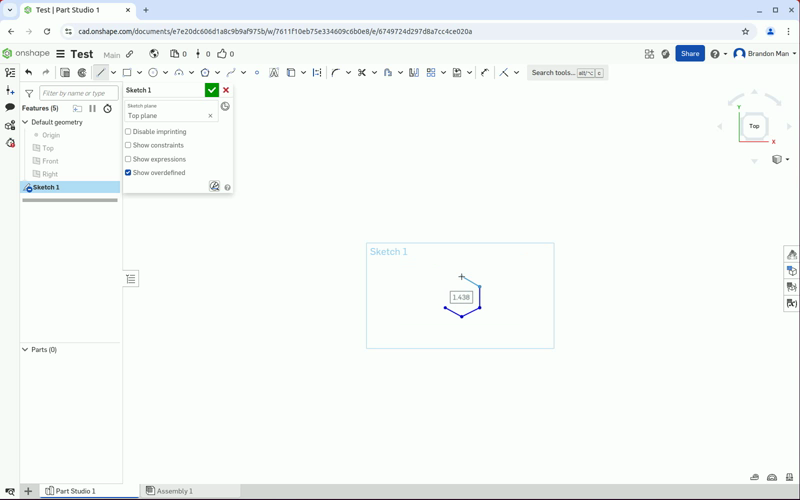
scroll(6)
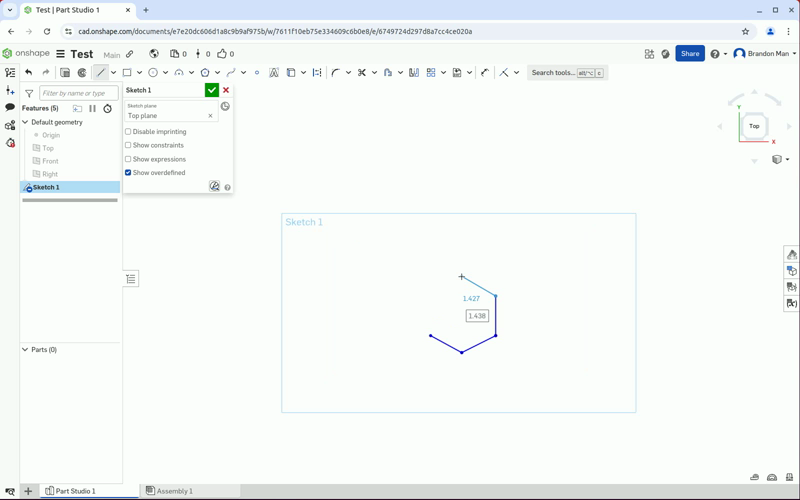
scroll(6)
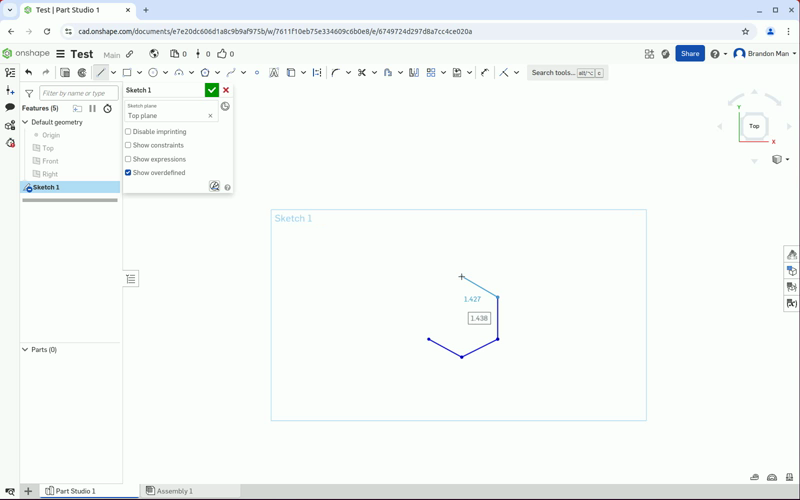
scroll(6)
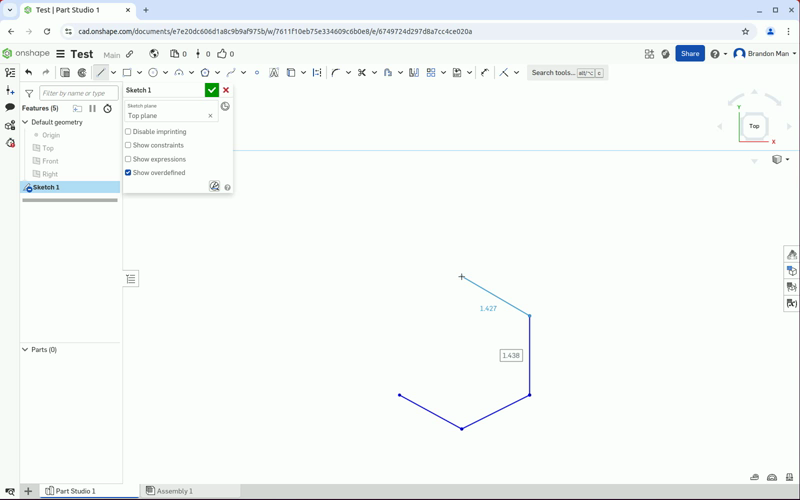
click(461, 276)
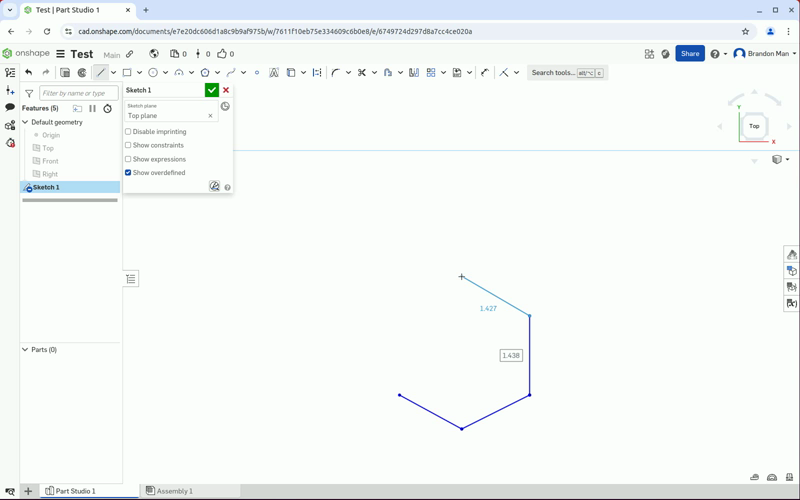
scroll(-6)
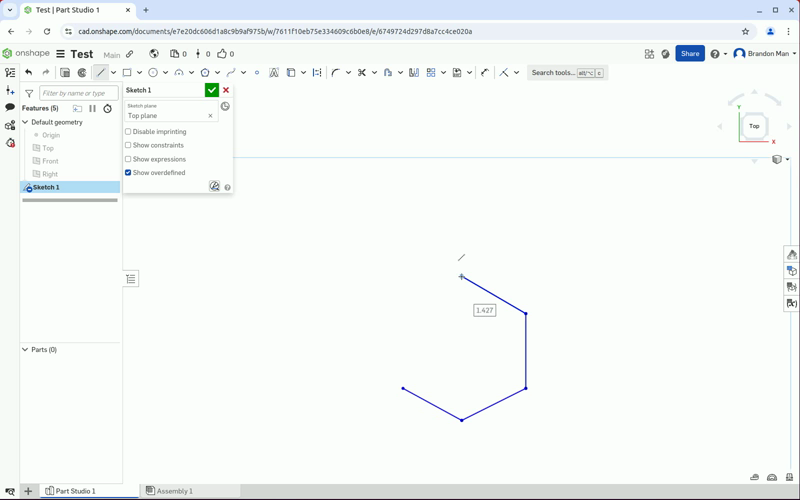
scroll(-6)
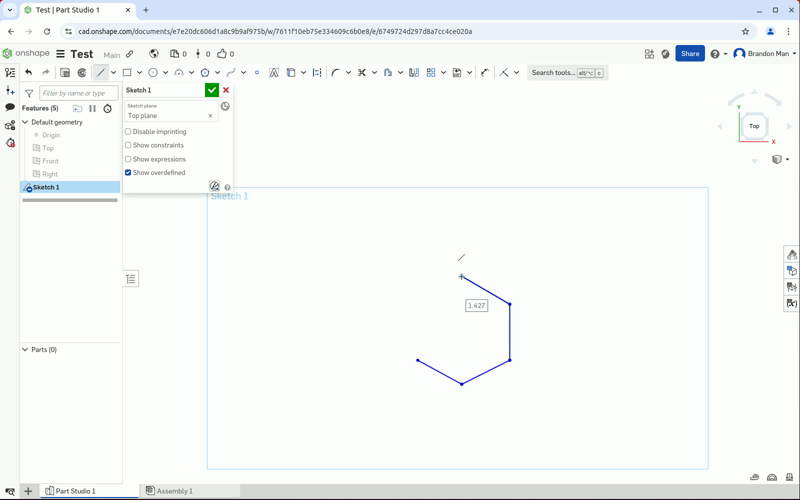
scroll(-6)
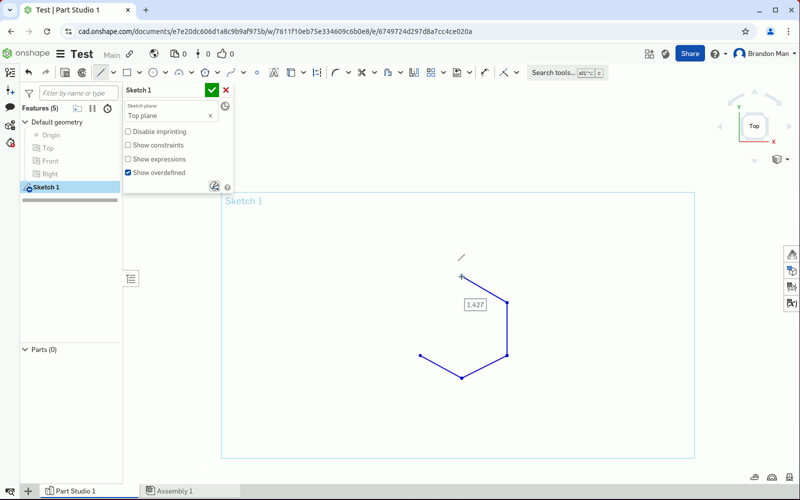
scroll(-6)
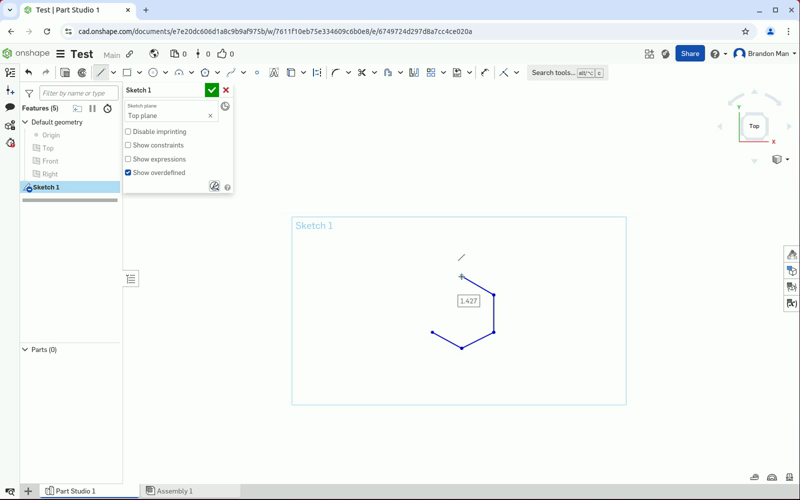
scroll(-6)
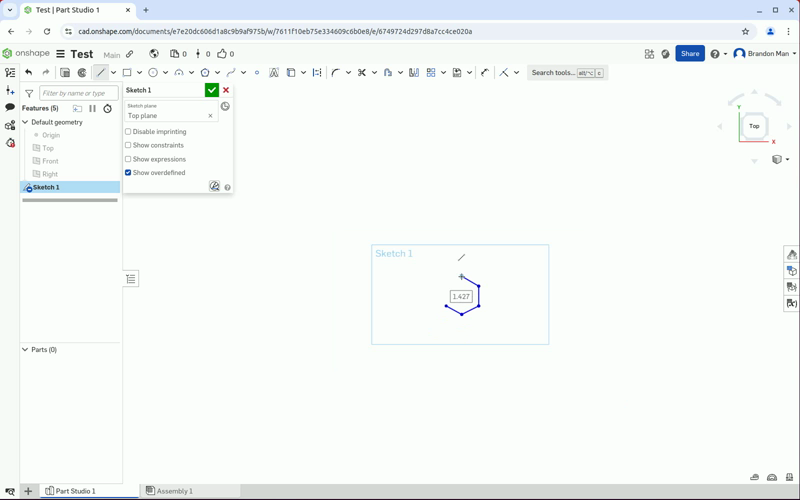
scroll(-6)
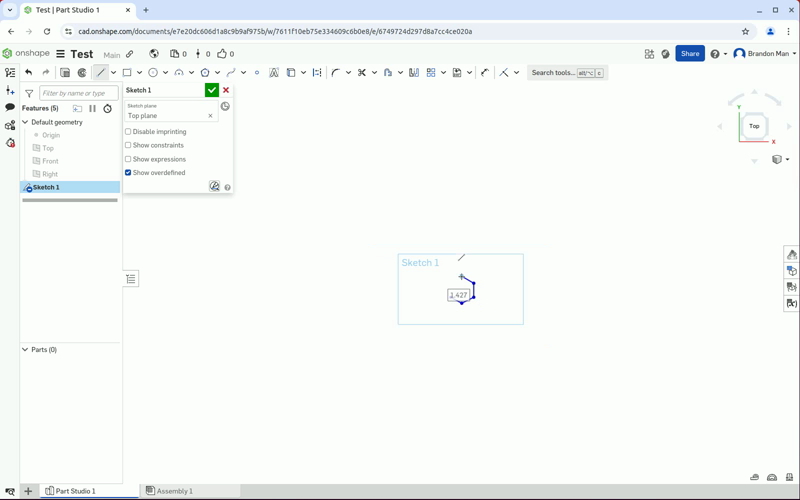
scroll(-6)
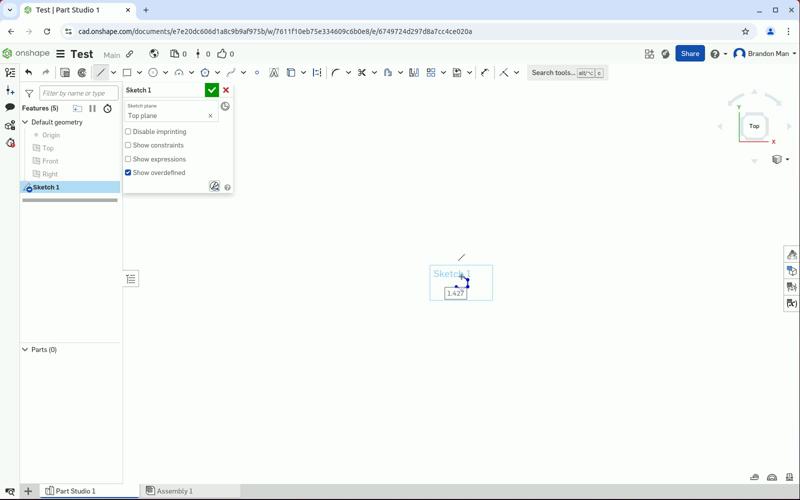
key_up(shift)
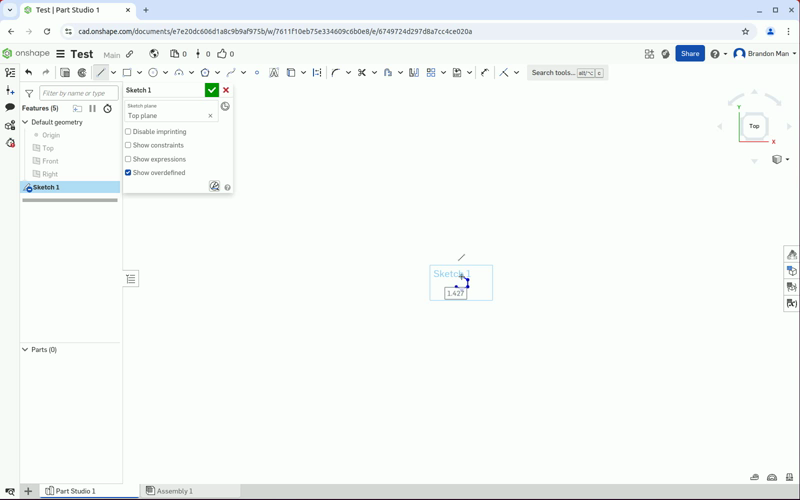
key_down(shift)
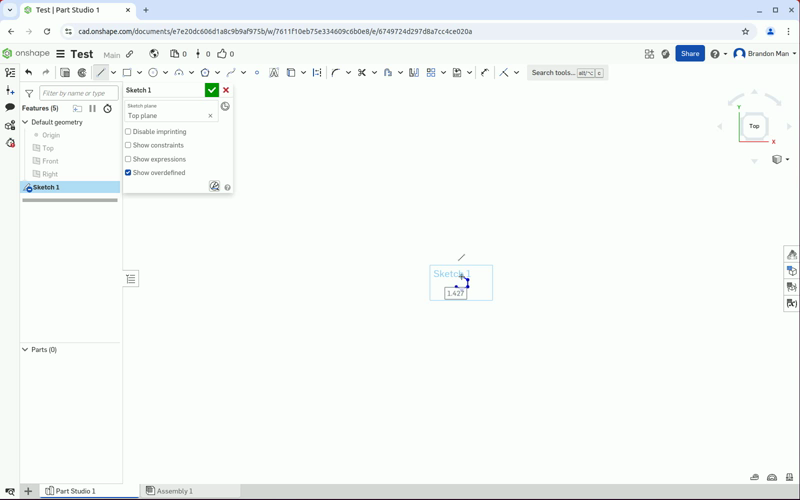
mouse_move(492, 276)
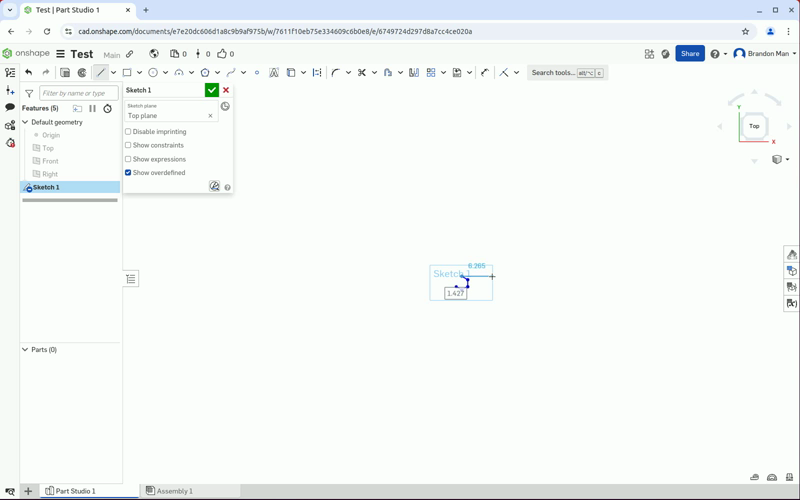
mouse_move(456, 279)
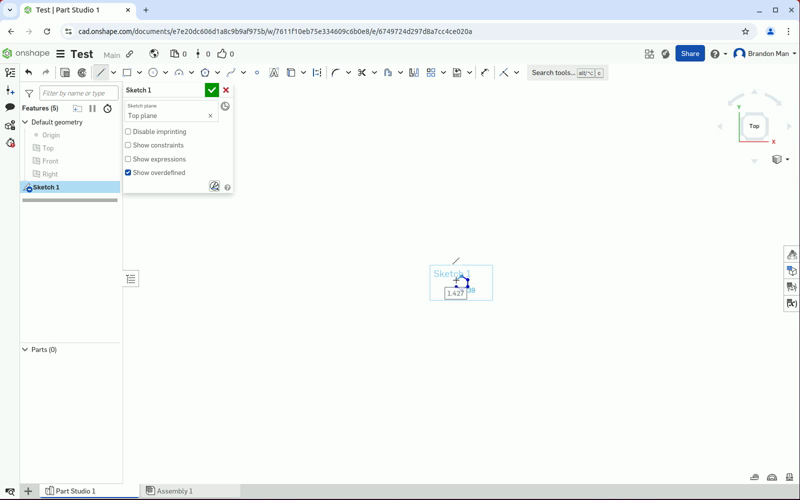
scroll(6)
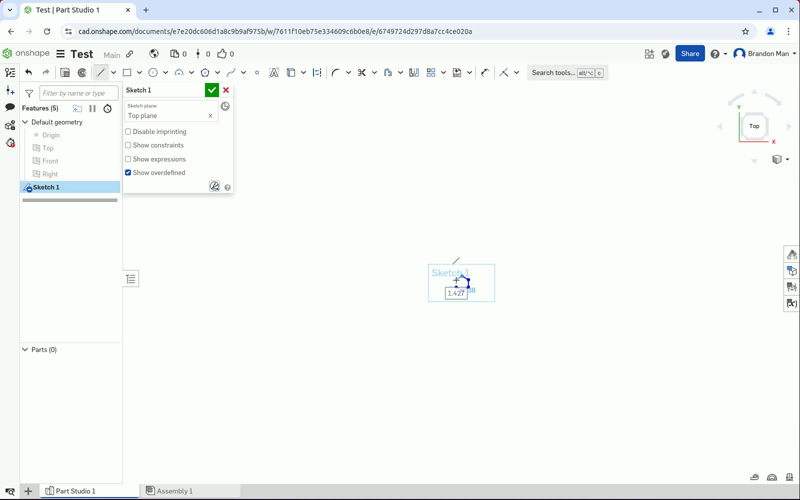
scroll(6)
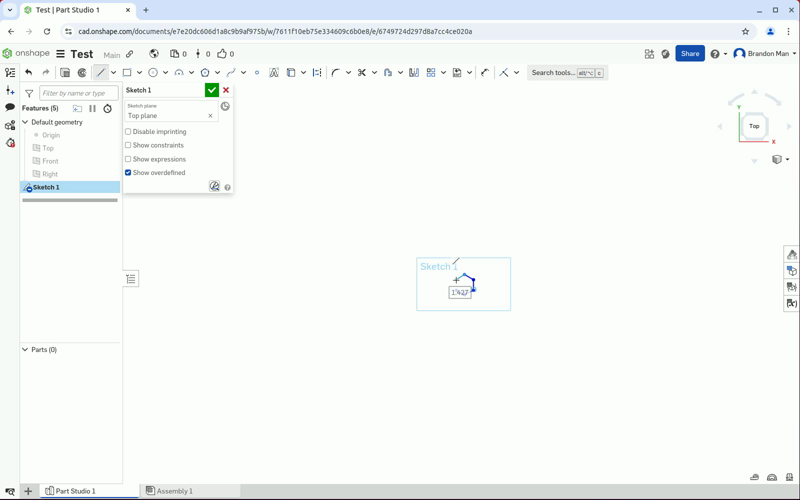
scroll(6)
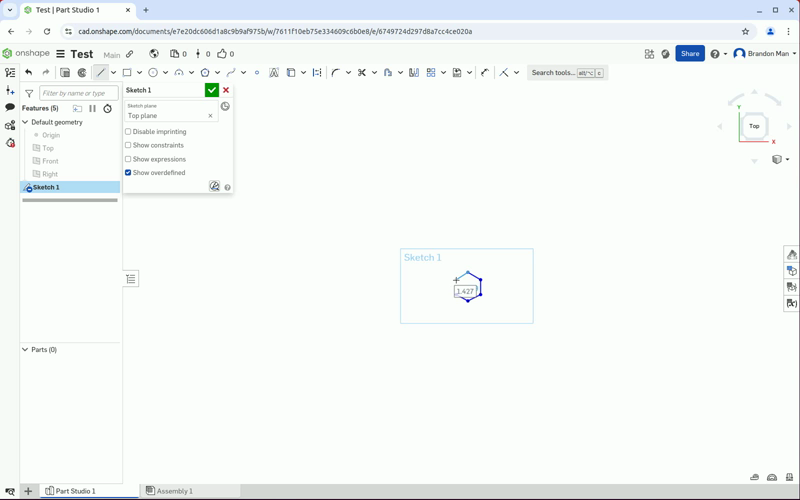
scroll(6)
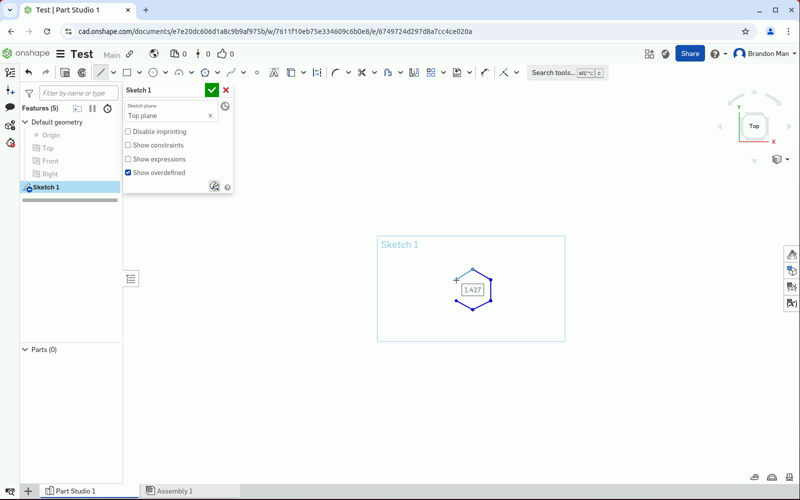
scroll(6)
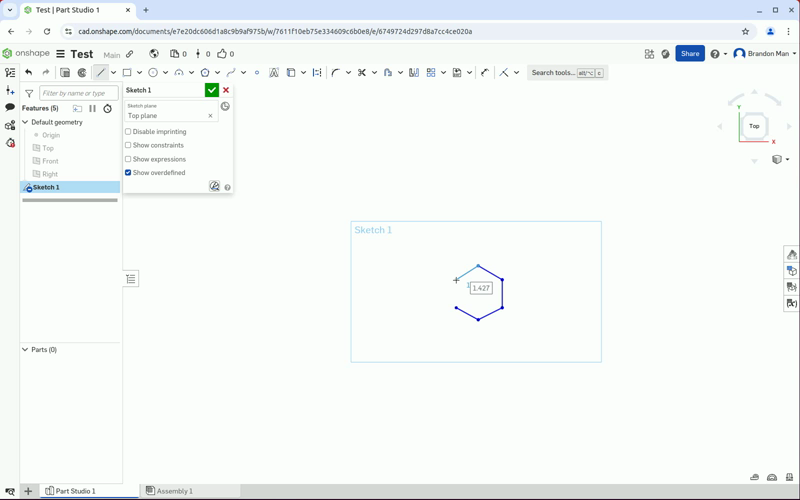
scroll(6)
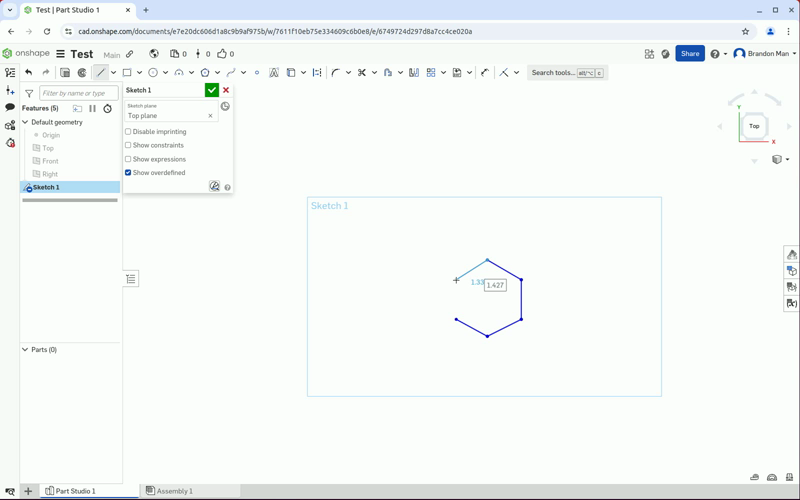
scroll(6)
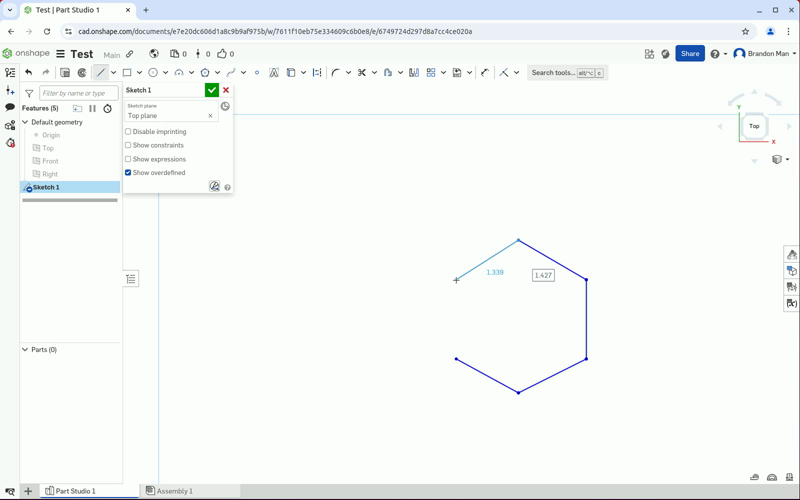
click(456, 279)
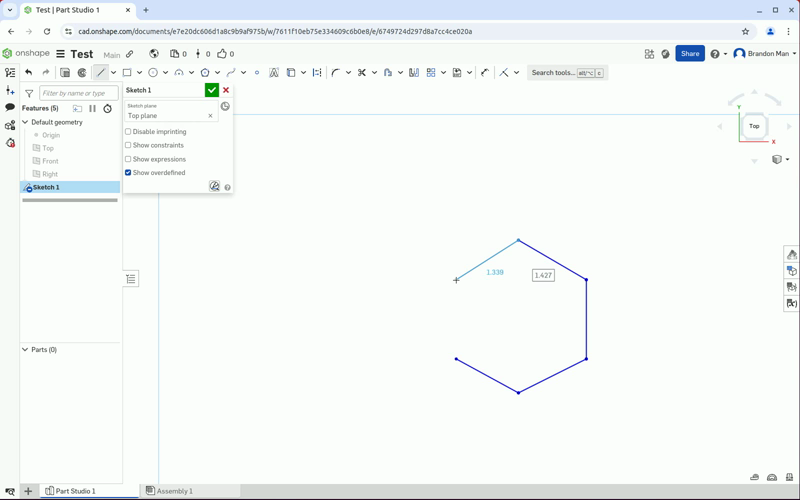
scroll(-6)
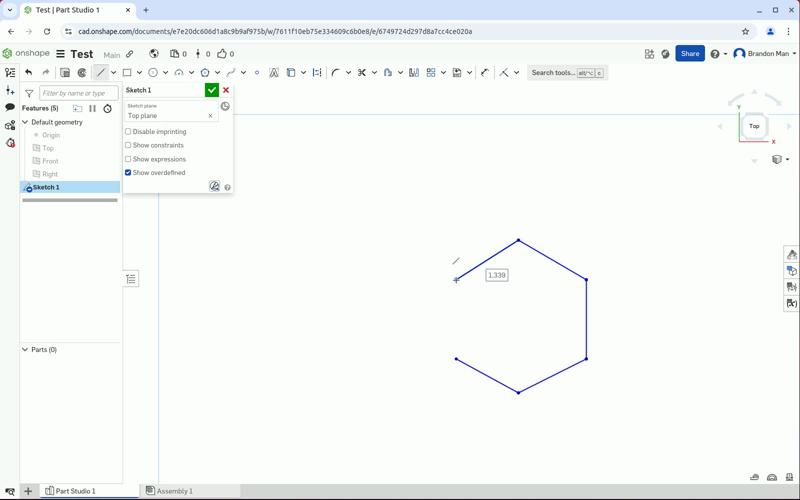
scroll(-6)
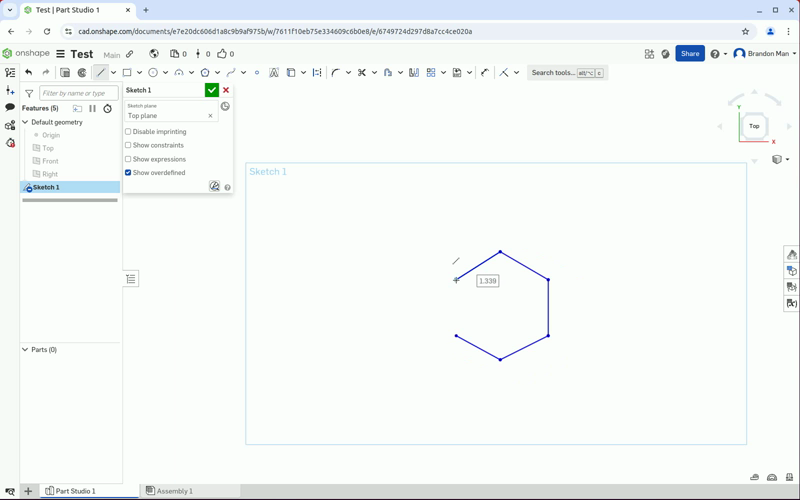
scroll(-6)
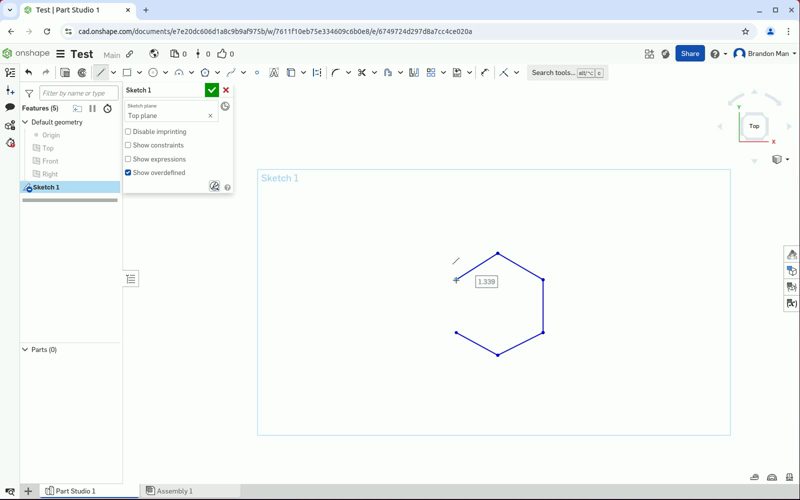
scroll(-6)
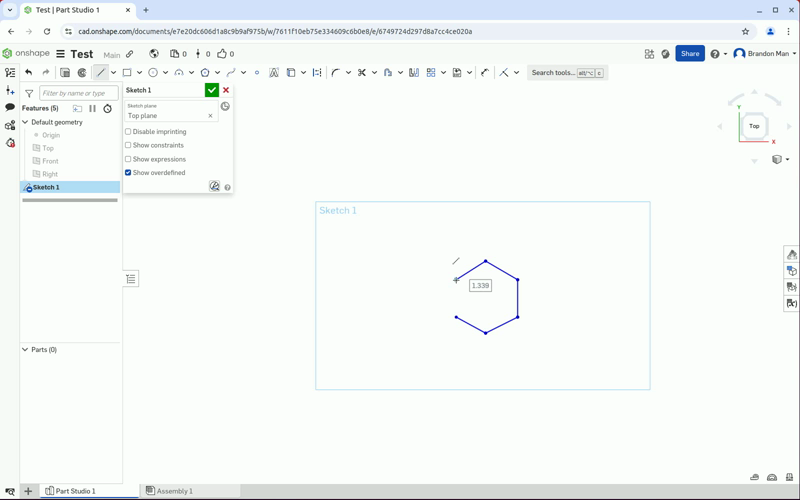
scroll(-6)
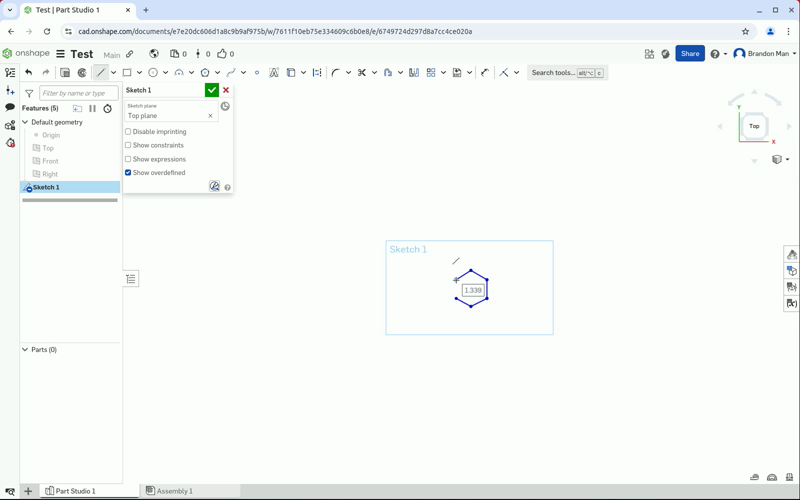
scroll(-6)
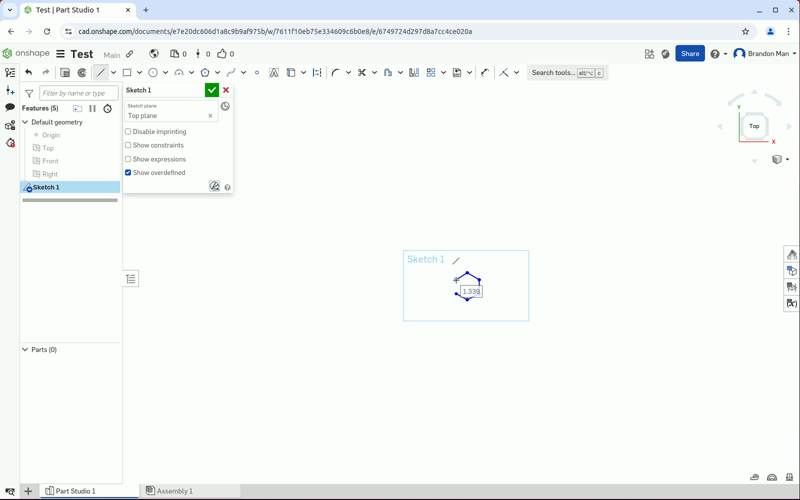
scroll(-6)
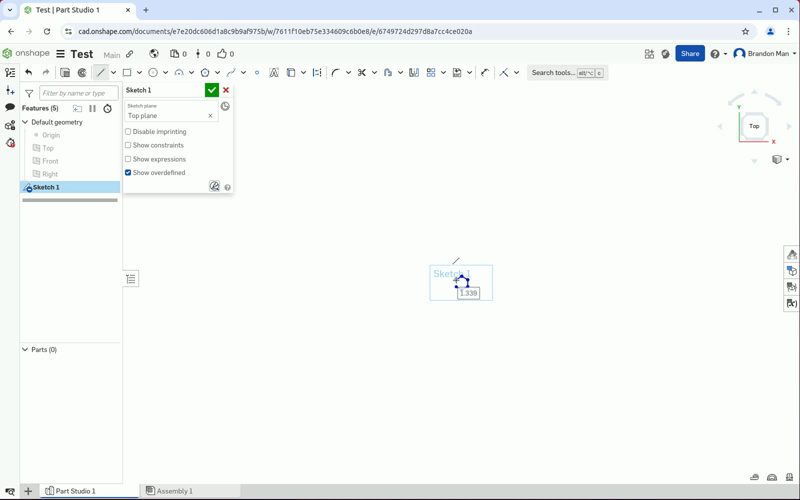
key_up(shift)
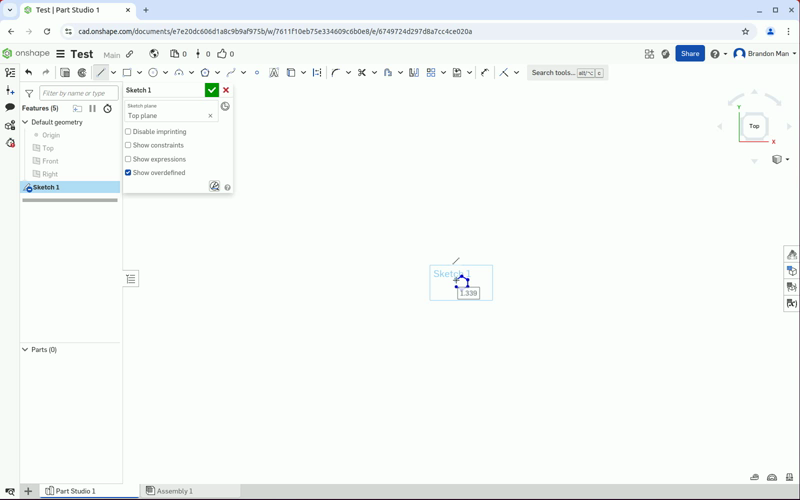
mouse_move(486, 279)
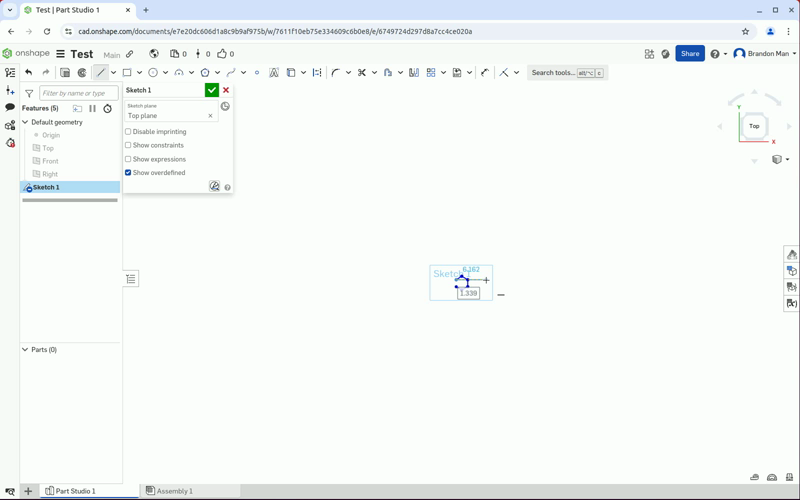
key_down(shift)
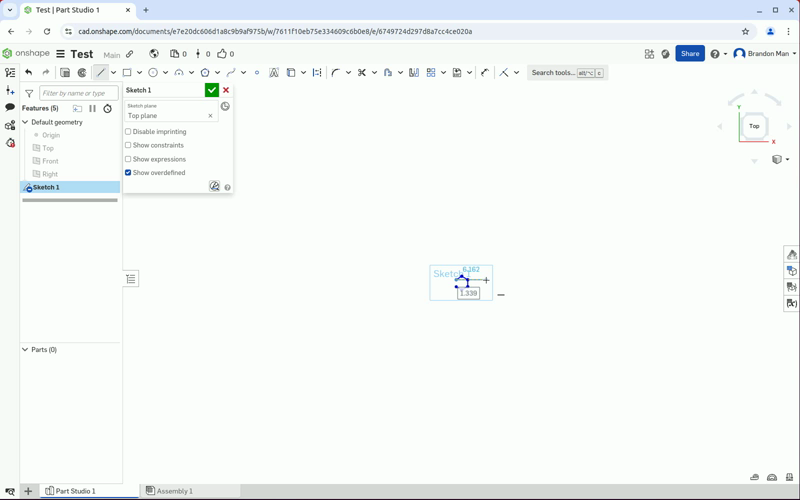
mouse_move(456, 286)
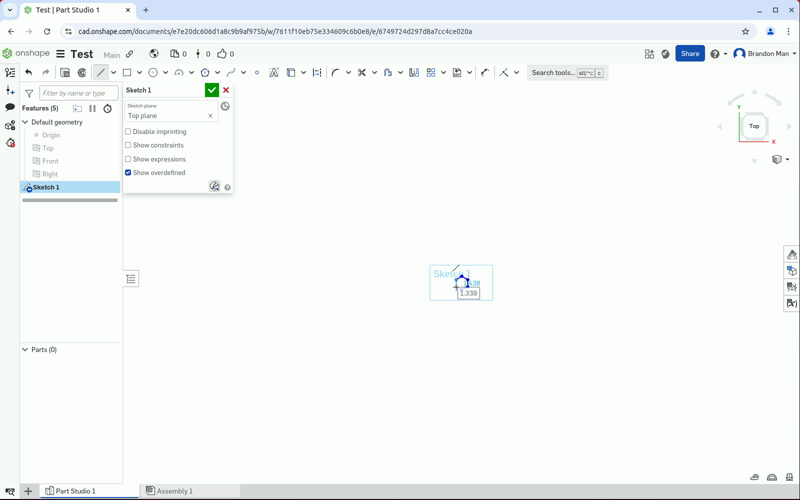
scroll(6)
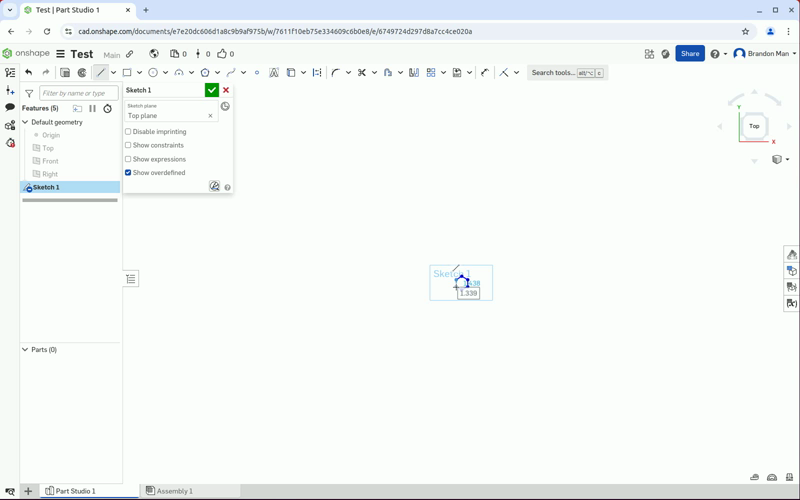
scroll(6)
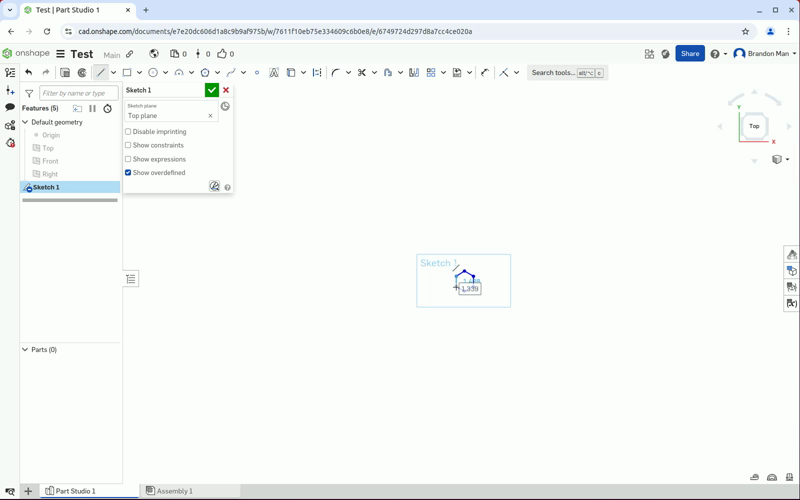
scroll(6)
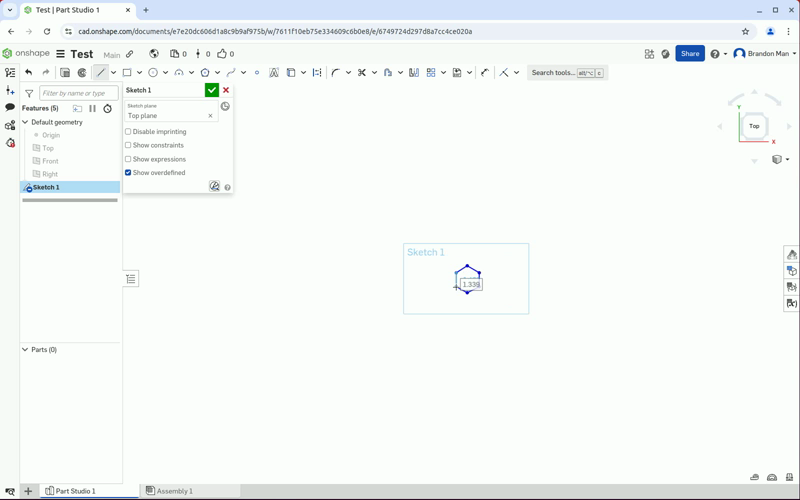
scroll(6)
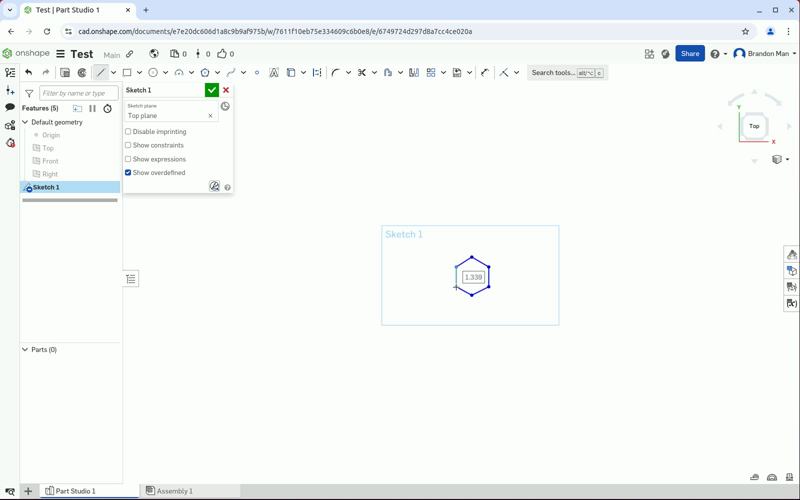
scroll(6)
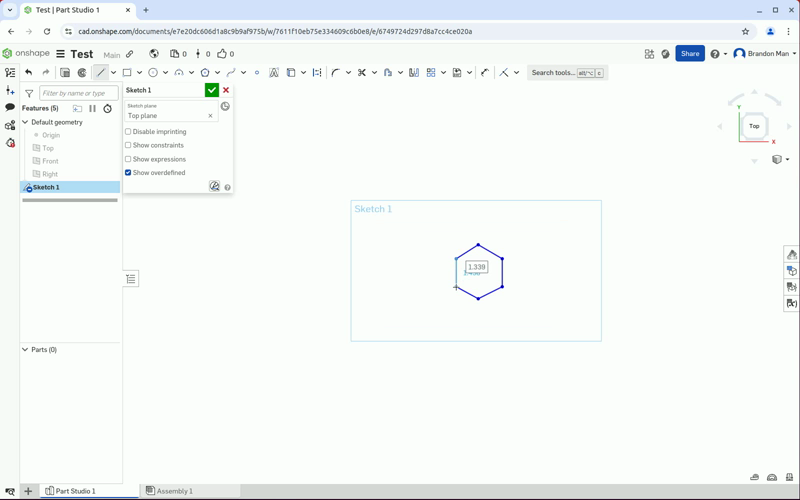
scroll(6)
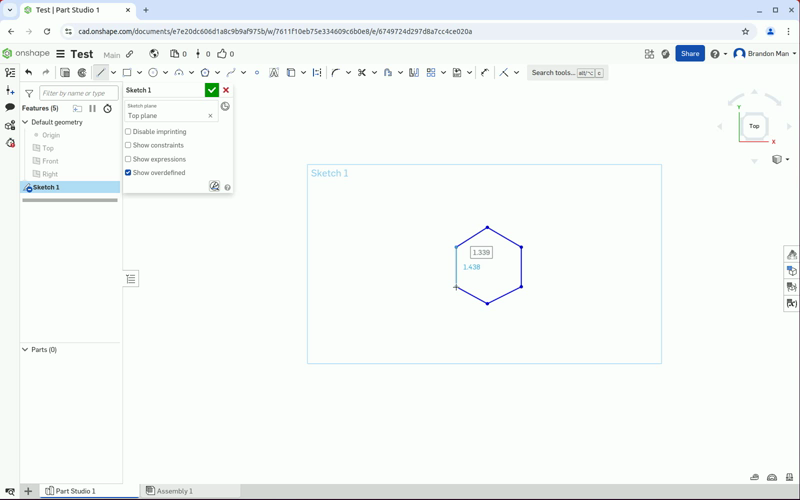
scroll(6)
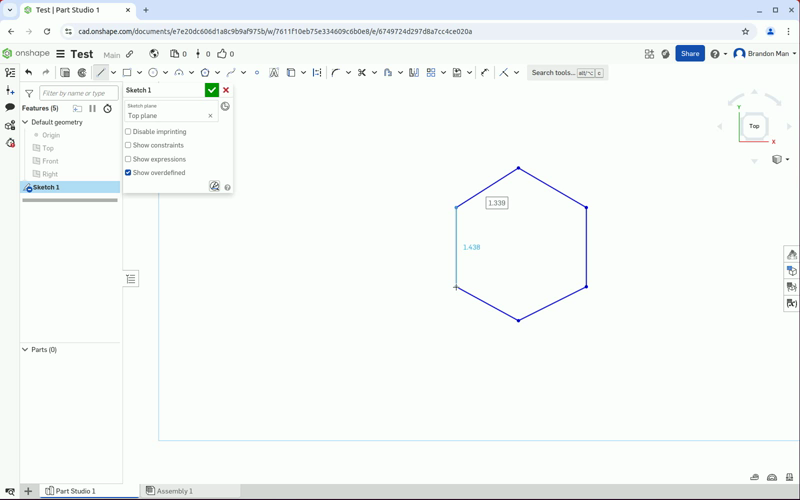
key_up(shift)
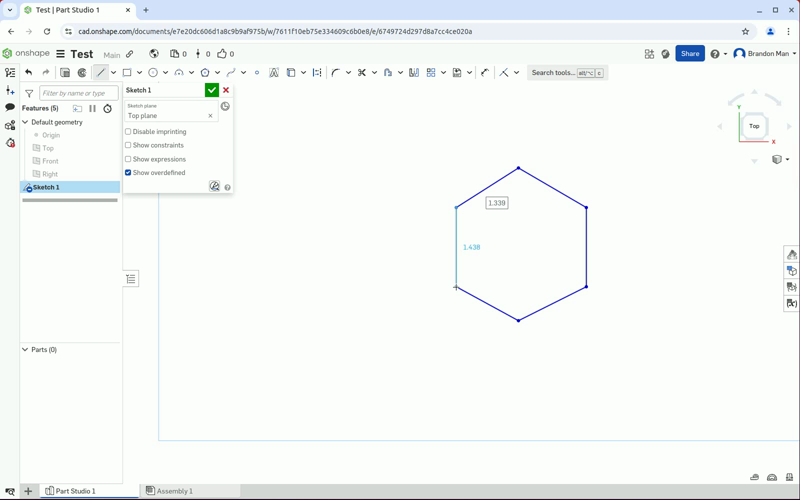
click(456, 286)
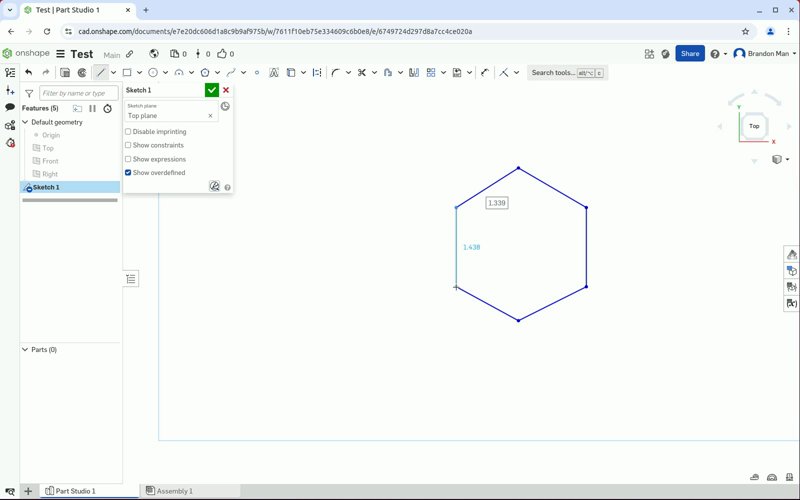
scroll(-6)
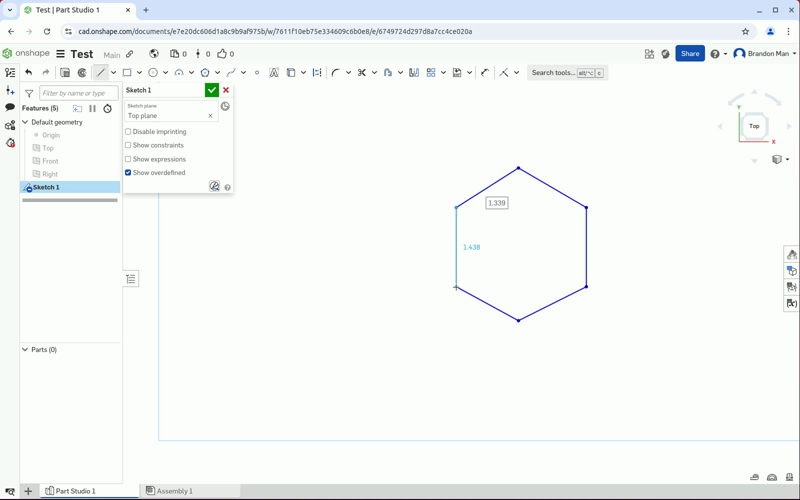
scroll(-6)
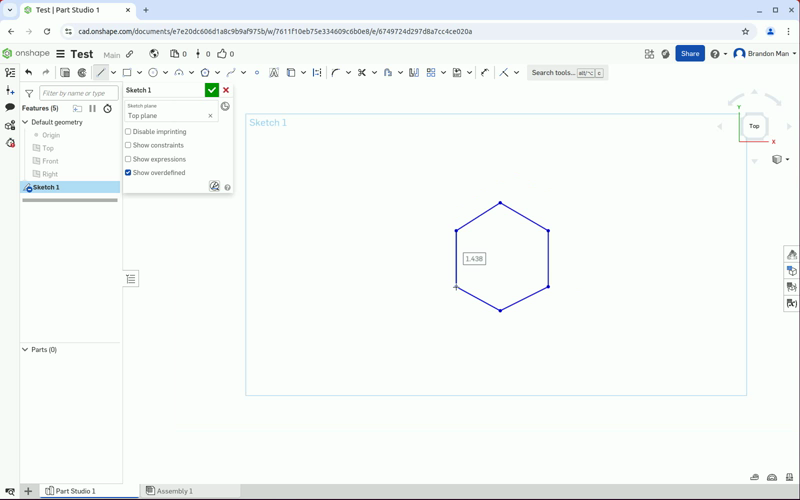
scroll(-6)
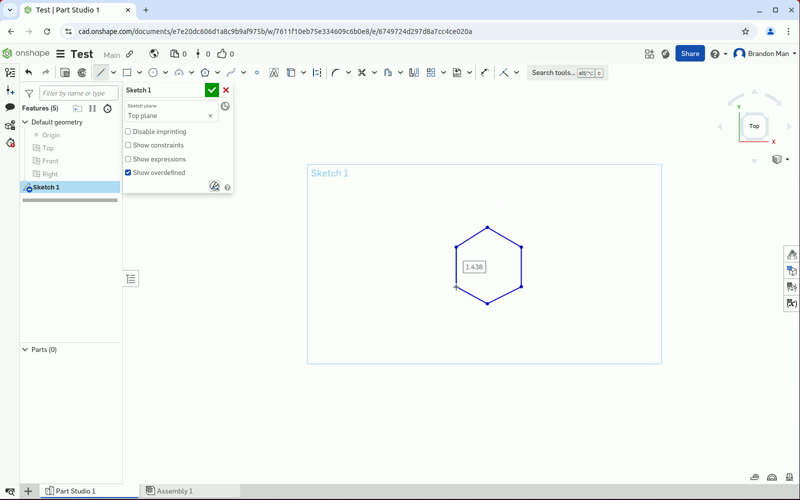
scroll(-6)
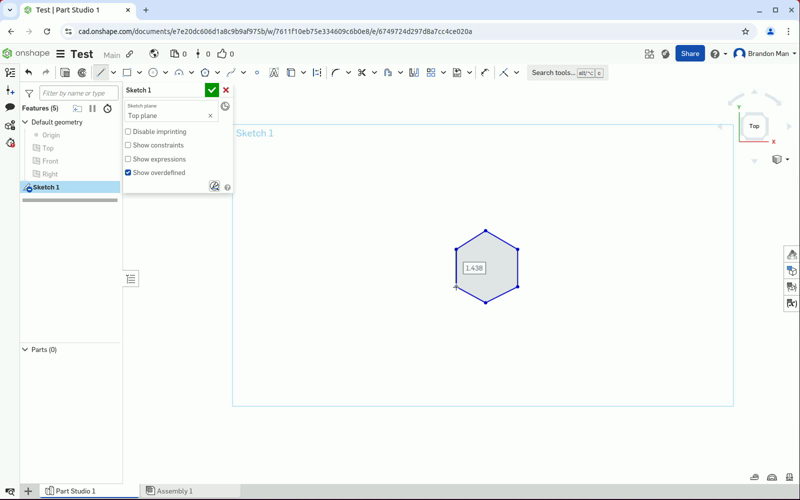
scroll(-6)
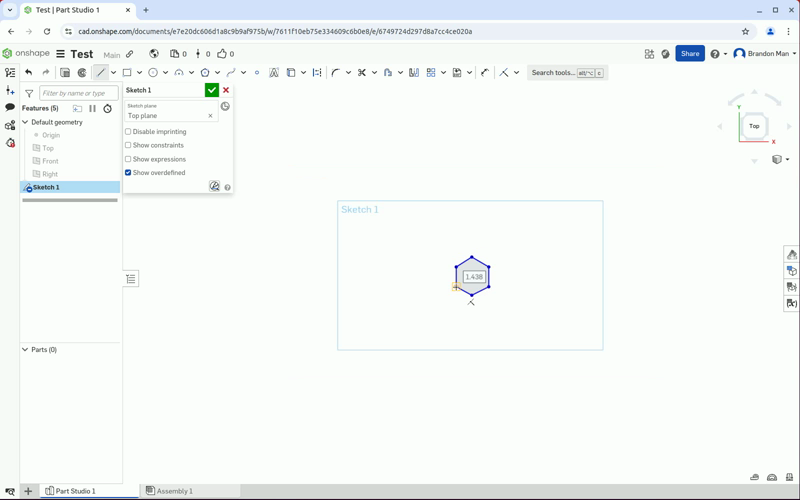
scroll(-6)
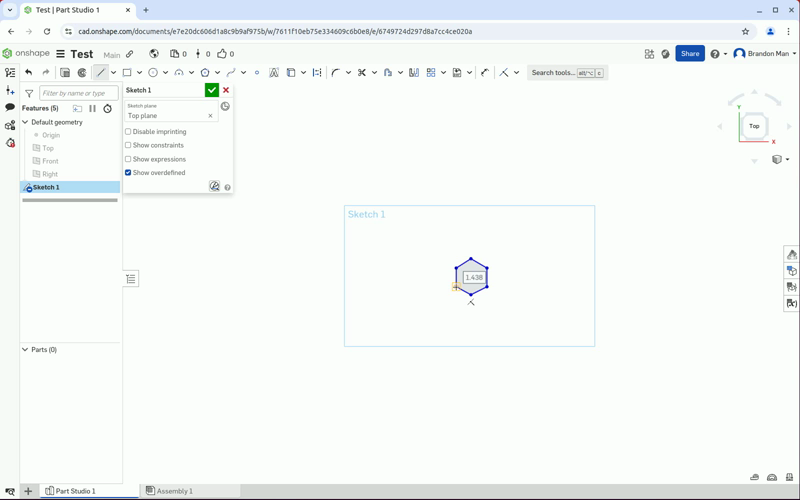
scroll(-6)
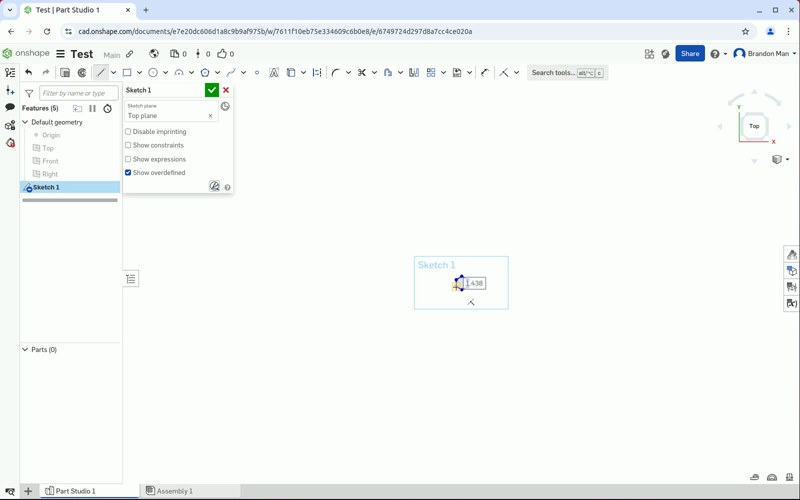
key(esc)
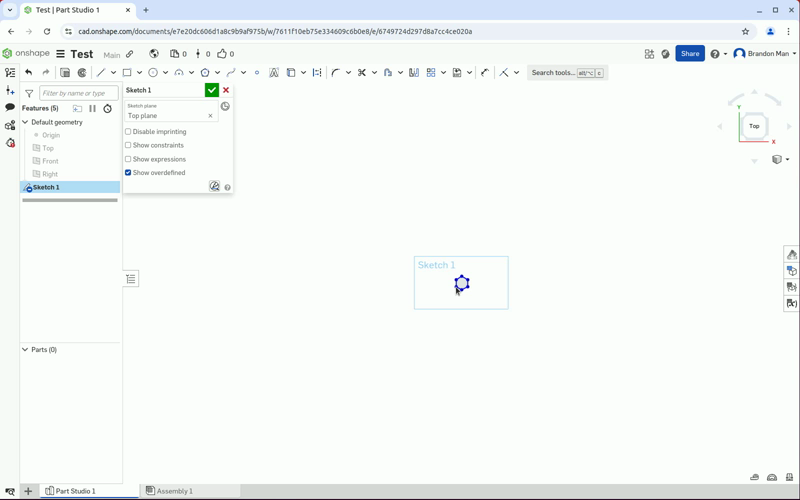
mouse_move(457, 283)
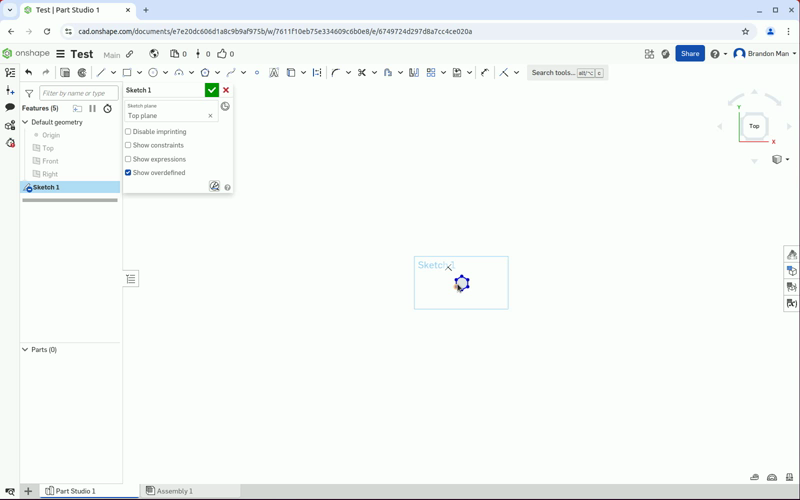
scroll(6)
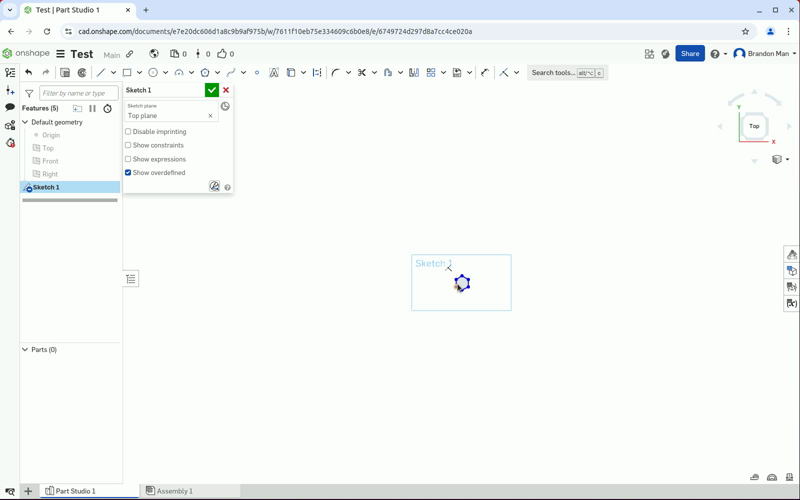
scroll(6)
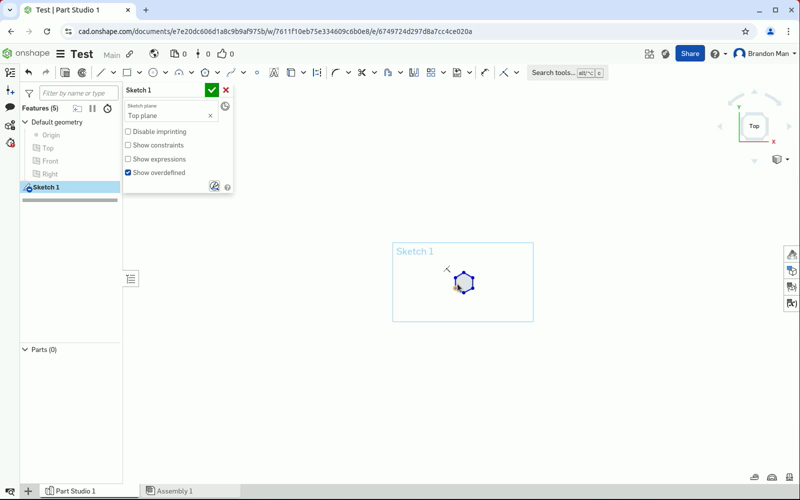
scroll(6)
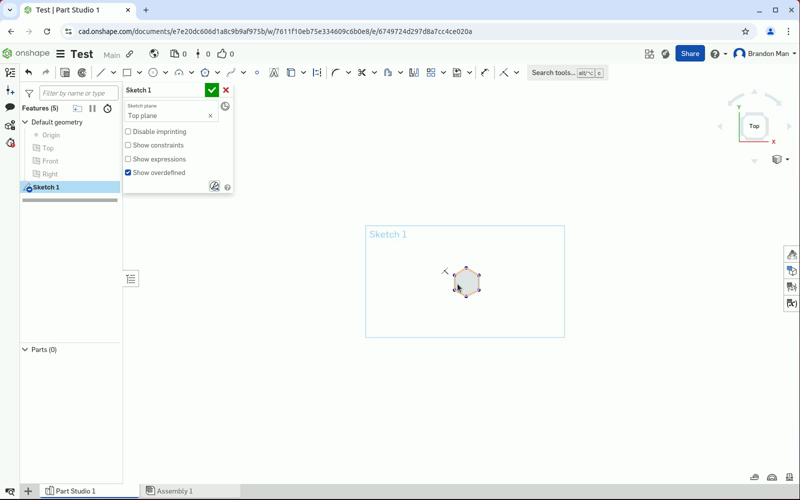
scroll(6)
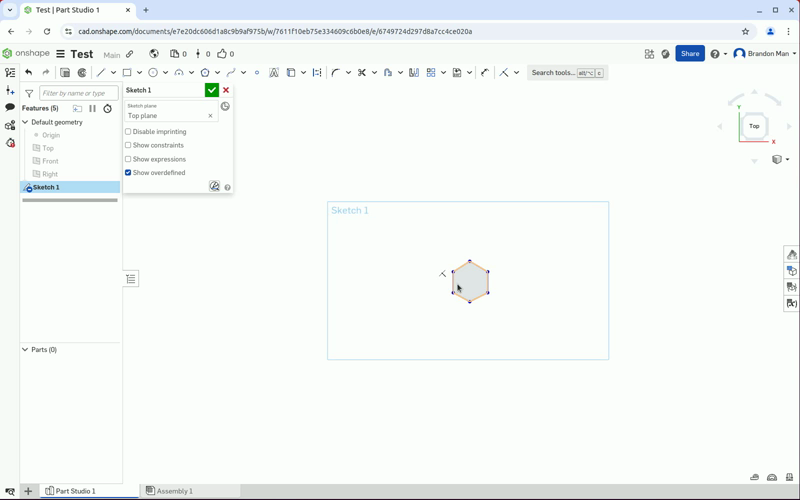
scroll(6)
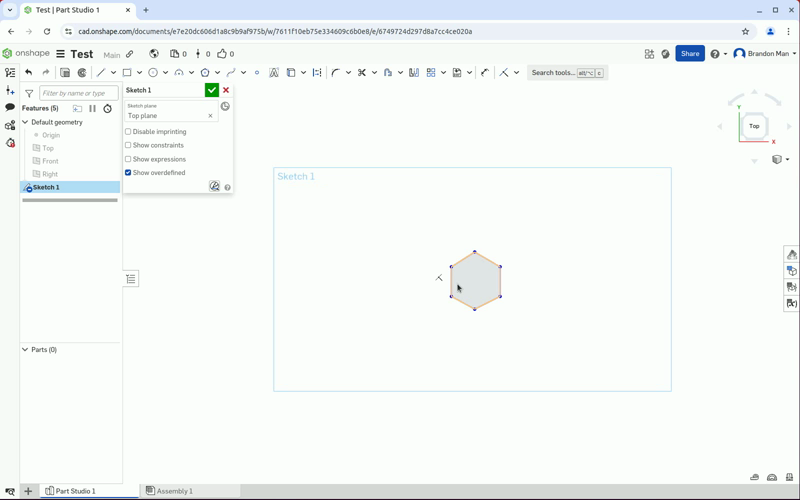
scroll(6)
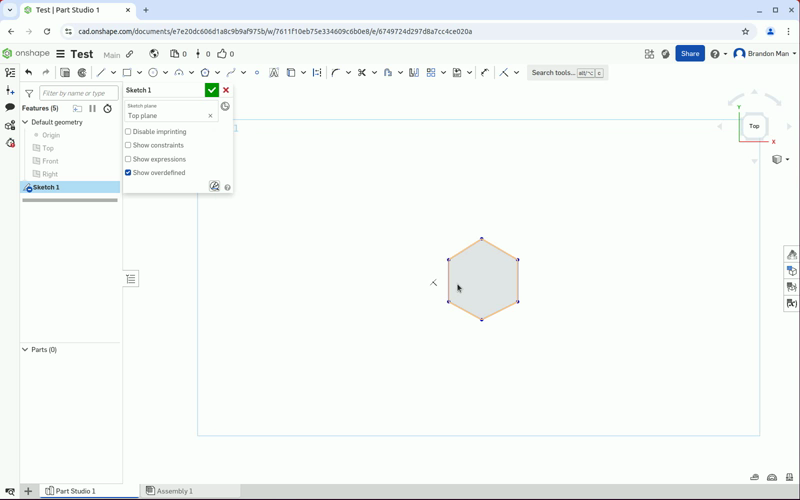
scroll(6)
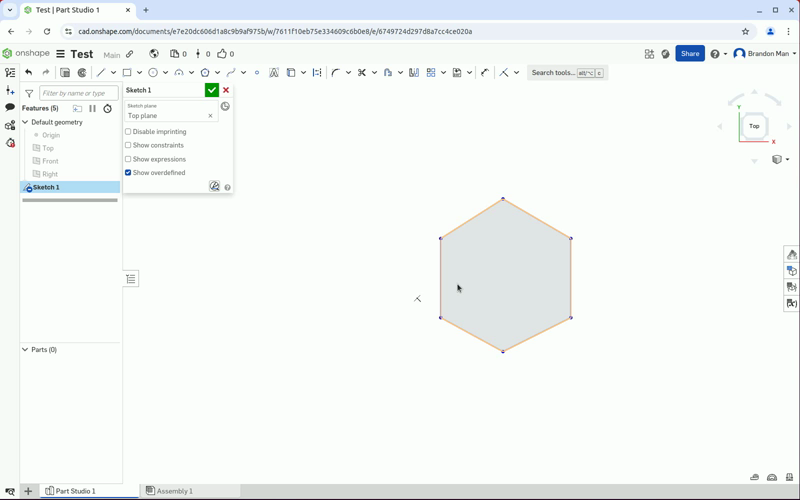
click(457, 283)
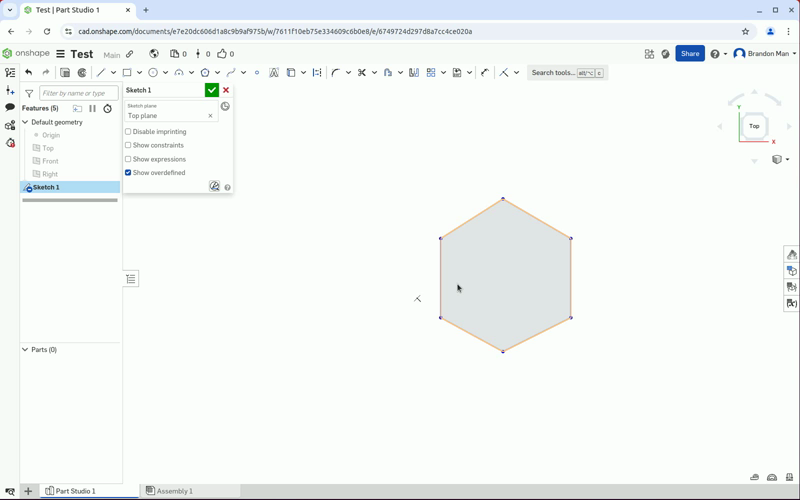
scroll(-6)
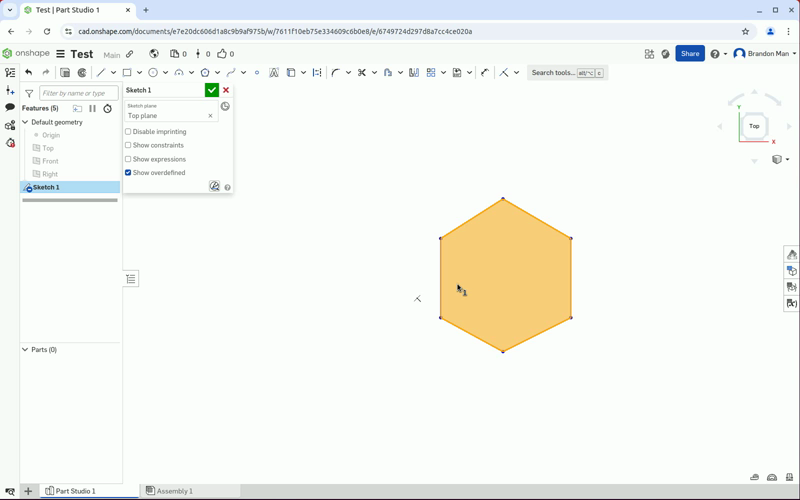
scroll(-6)
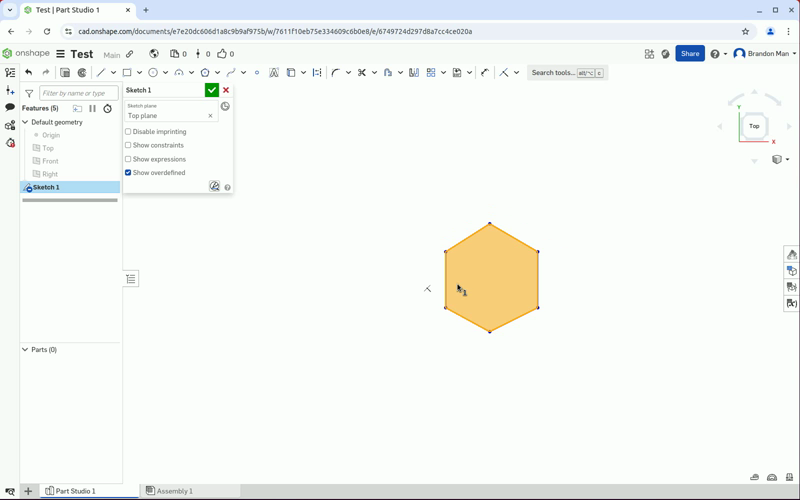
scroll(-6)
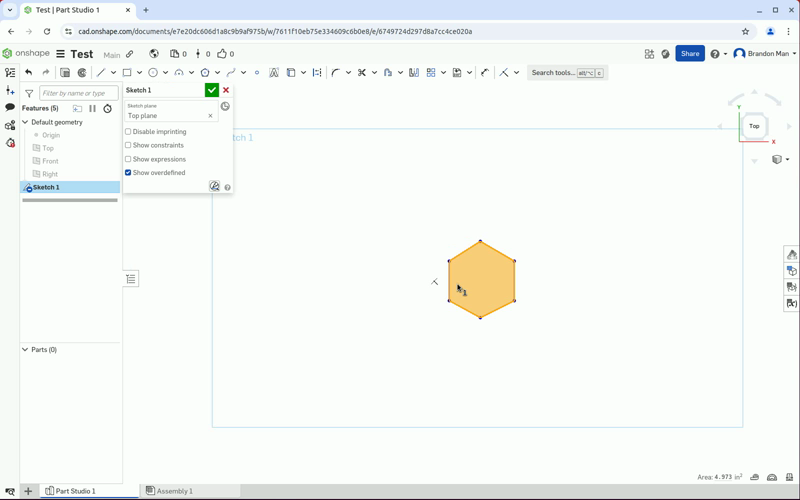
scroll(-6)
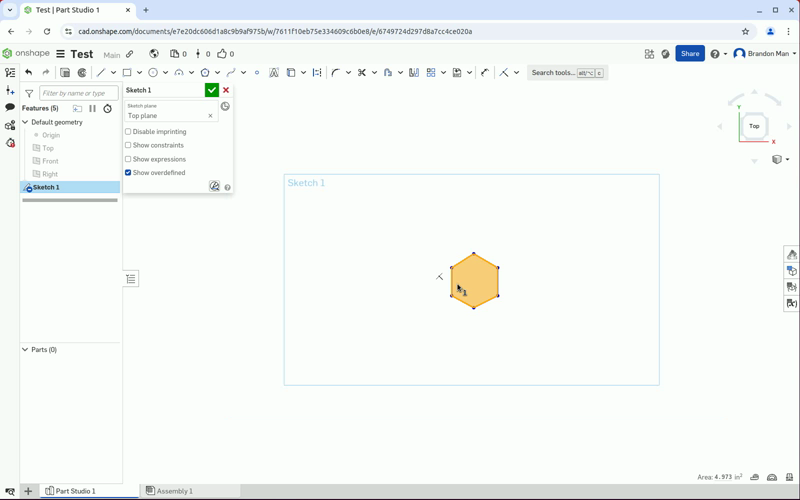
scroll(-6)
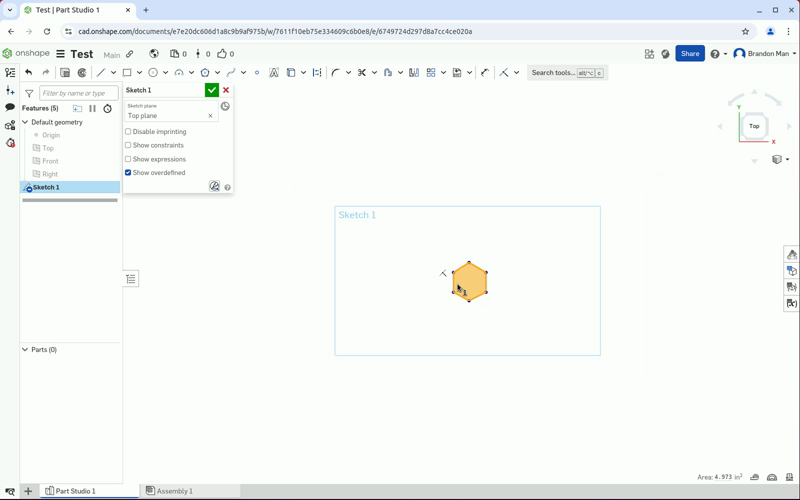
scroll(-6)
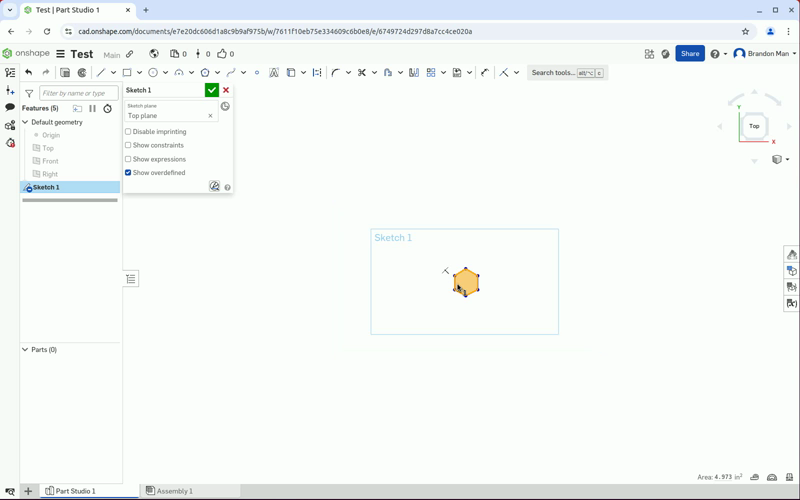
scroll(-6)
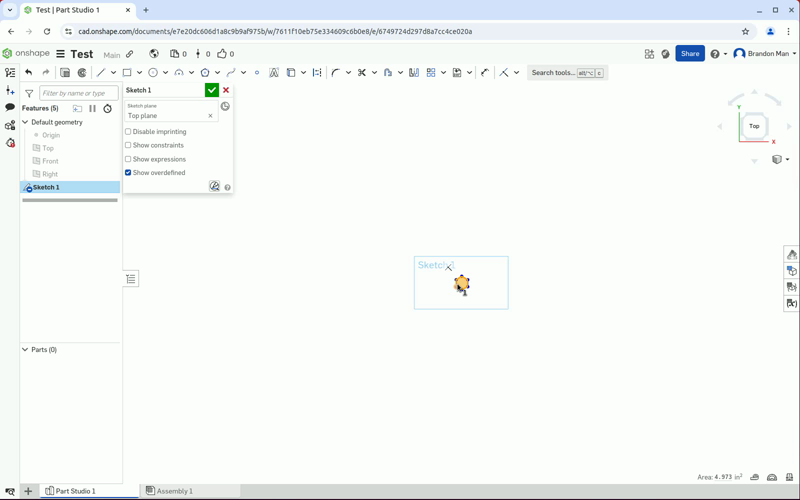
mouse_move(73, 352)
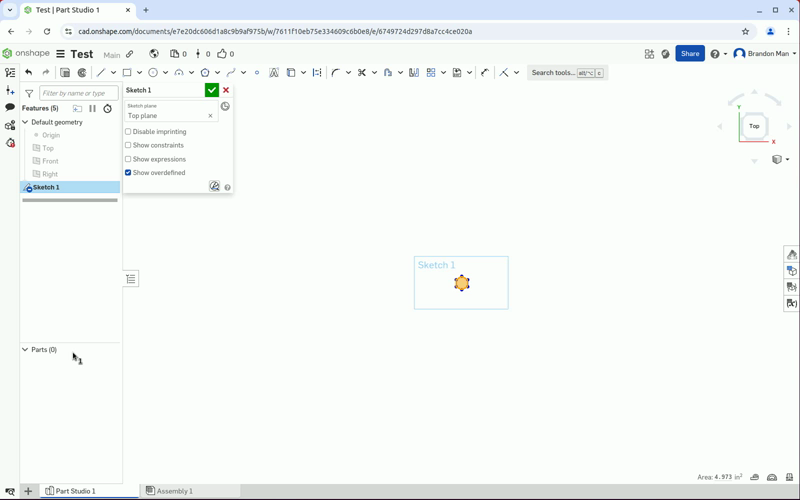
key(shift+y)
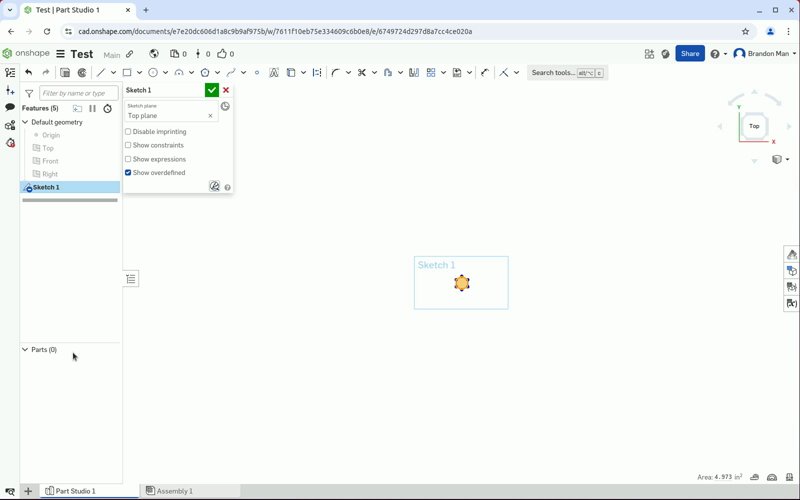
key(shift+e)
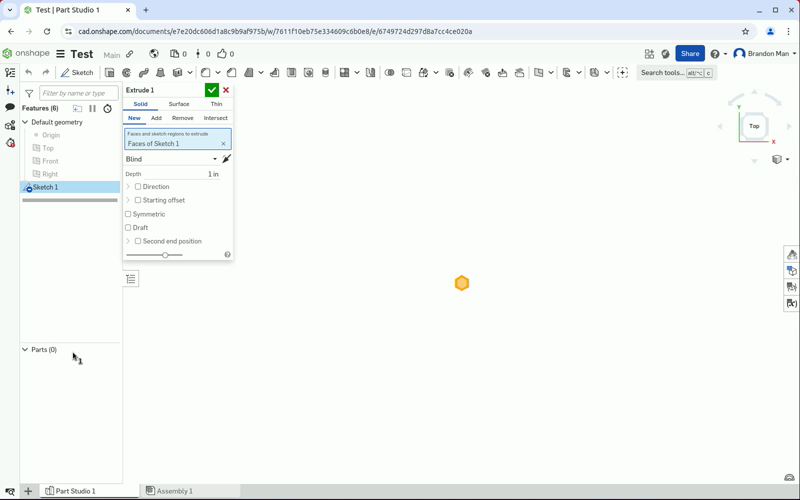
mouse_move(143, 106)
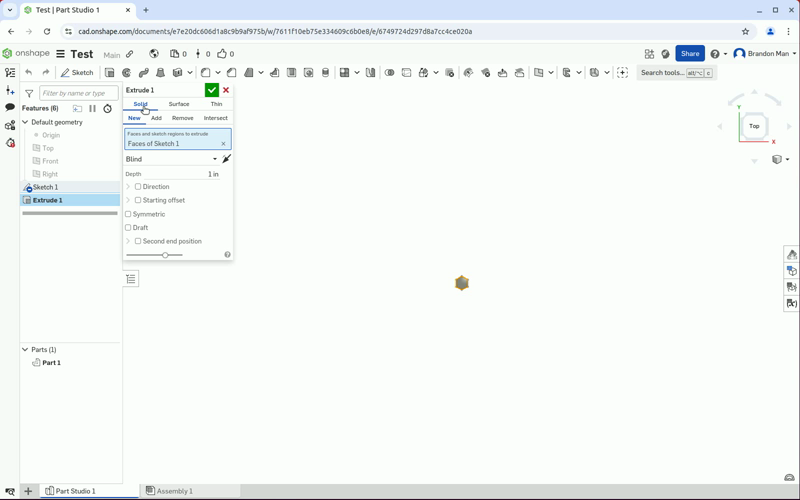
click(143, 106)
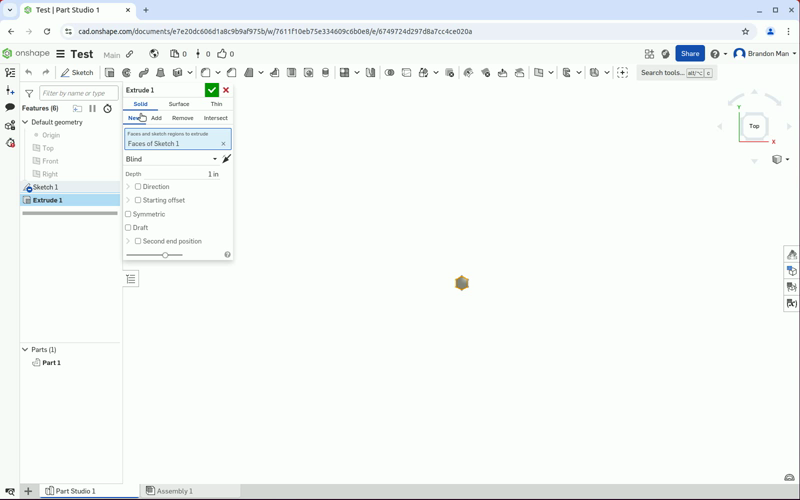
mouse_move(137, 120)
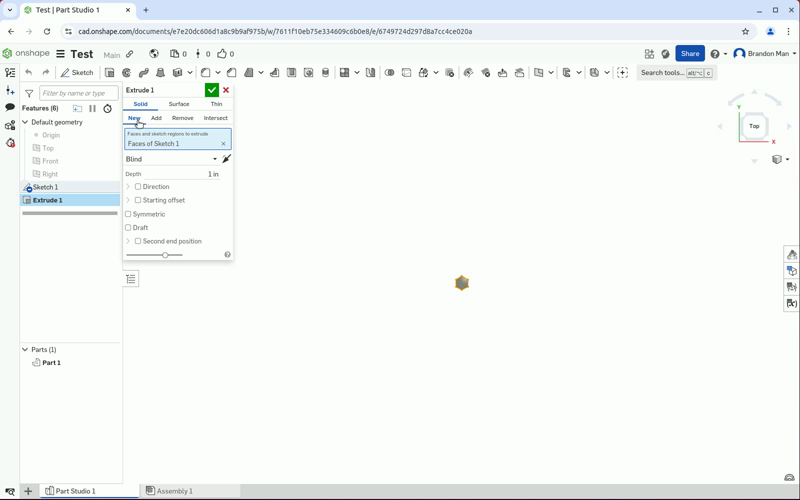
click(137, 120)
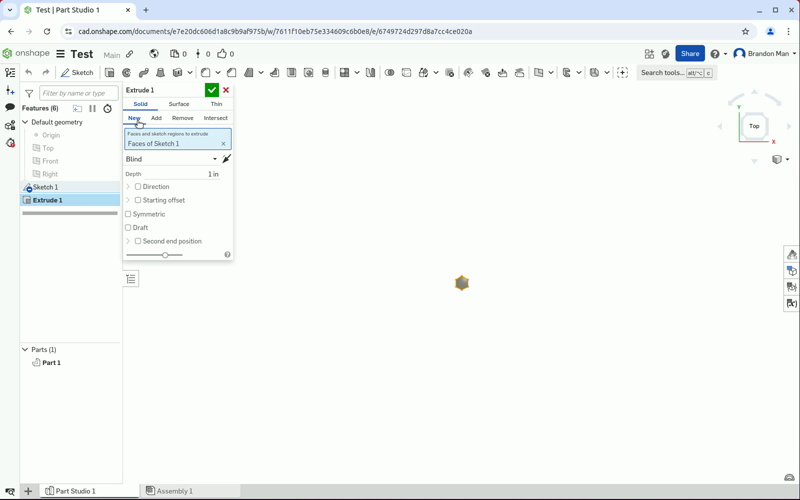
key(tab, 4)
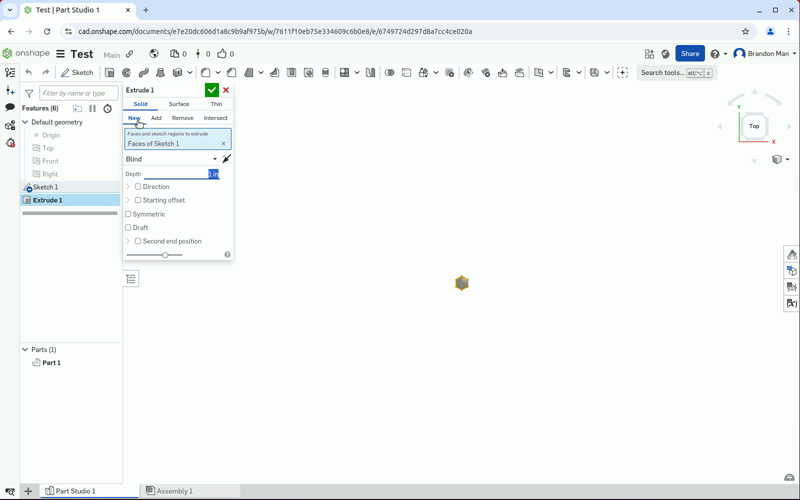
text(0.241)
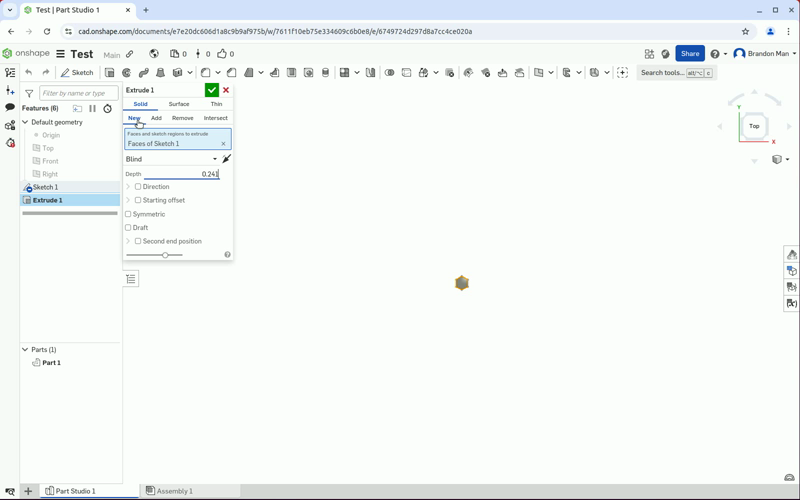
key(enter)
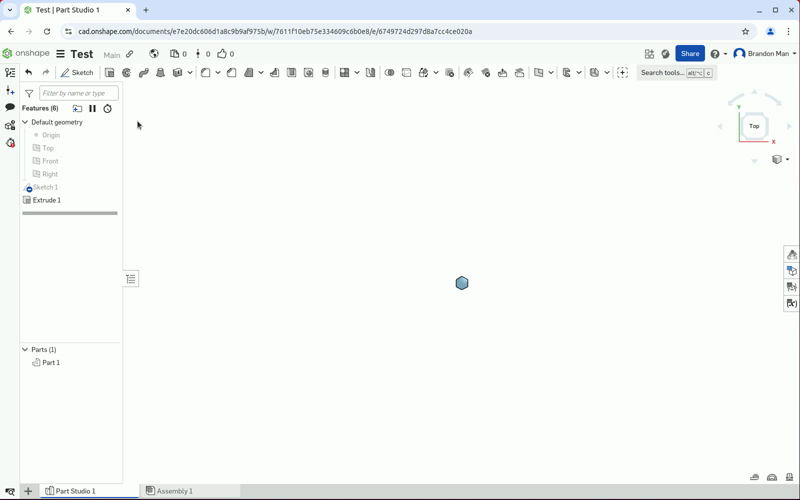
key(shift+h)
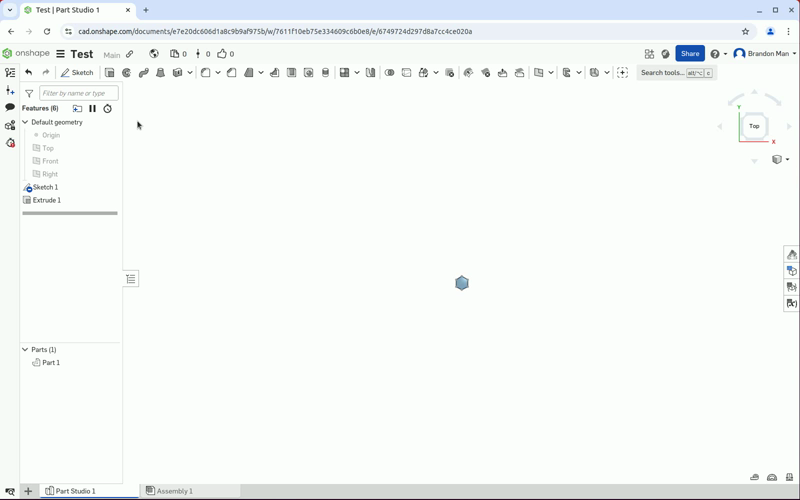
key(shift+h)
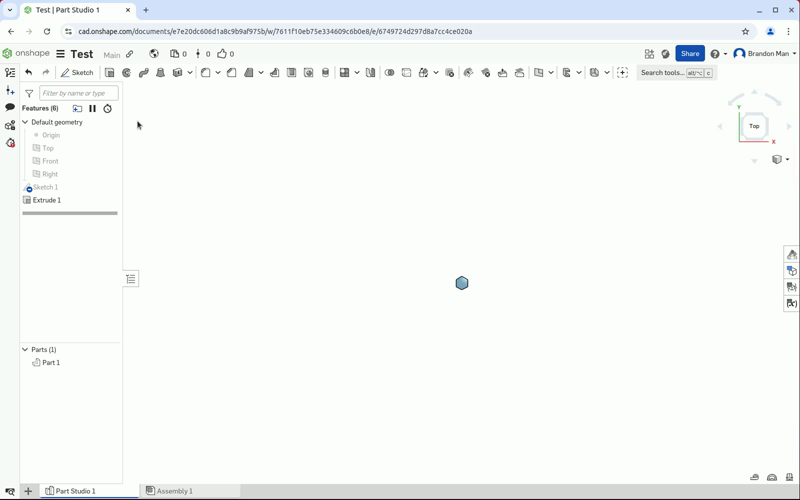
mouse_move(73, 189)
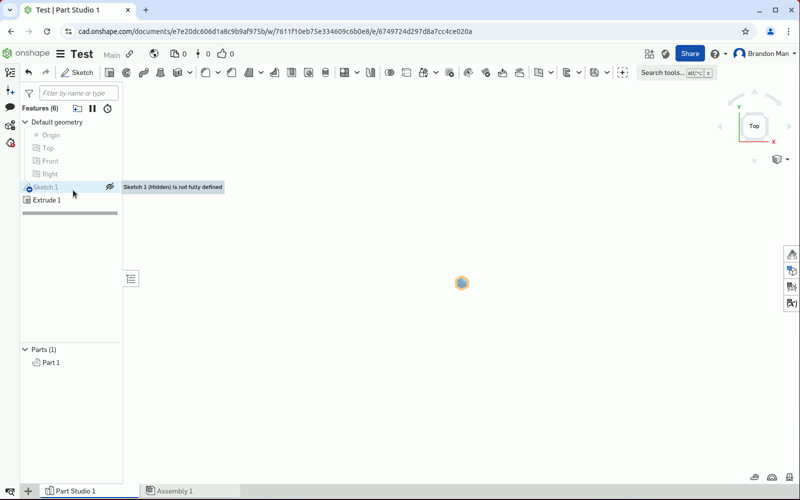
click(73, 189)
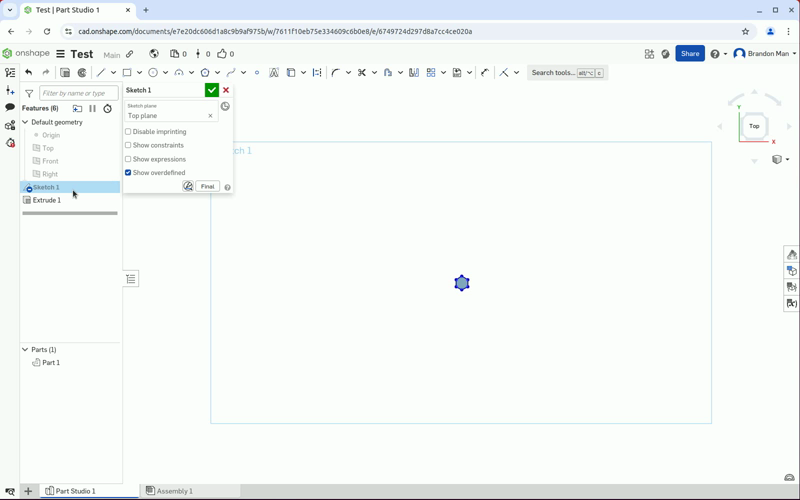
mouse_move(229, 92)
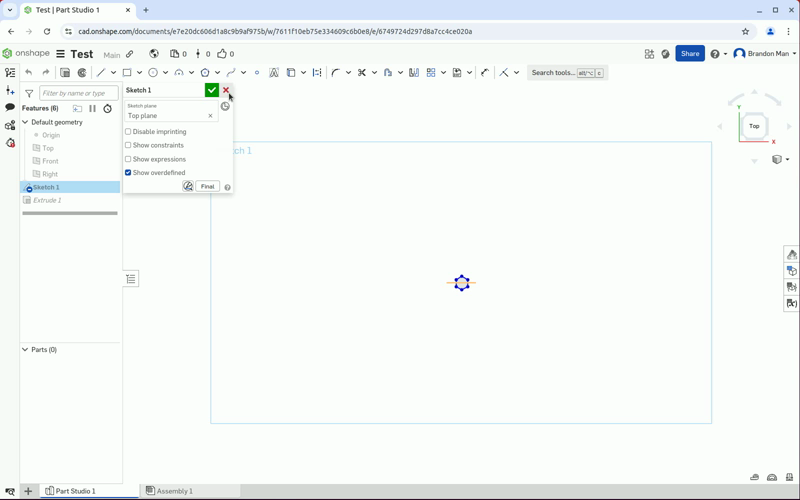
click(229, 92)
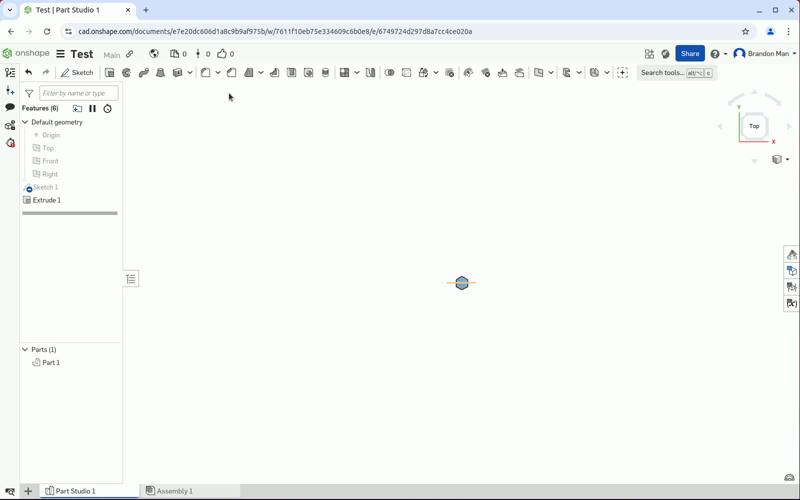
mouse_move(541, 75)
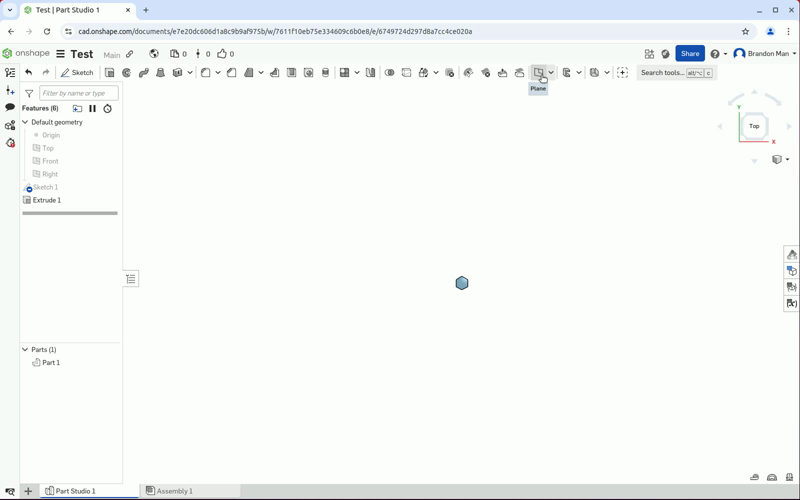
click(541, 75)
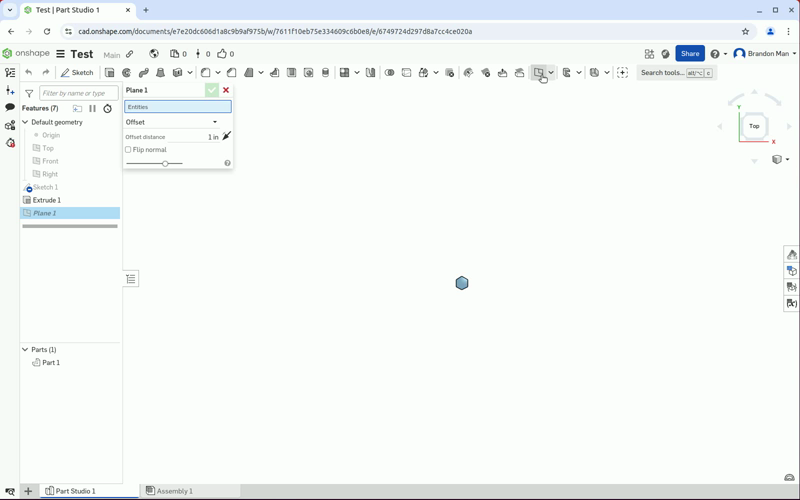
mouse_move(73, 150)
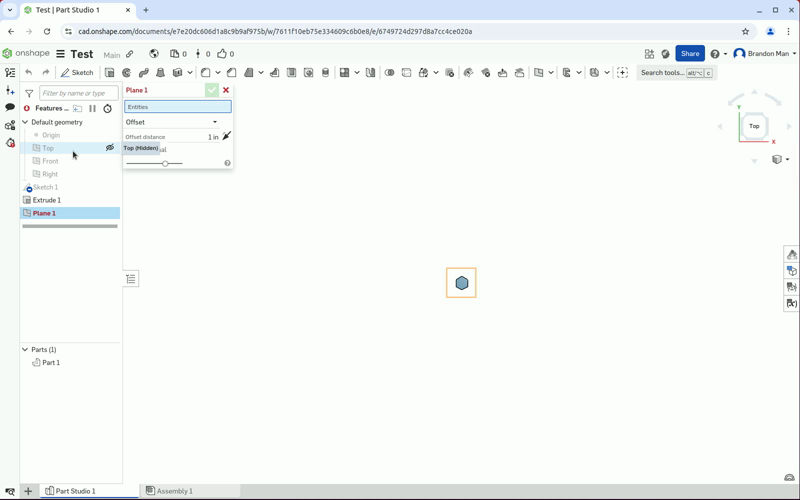
click(73, 150)
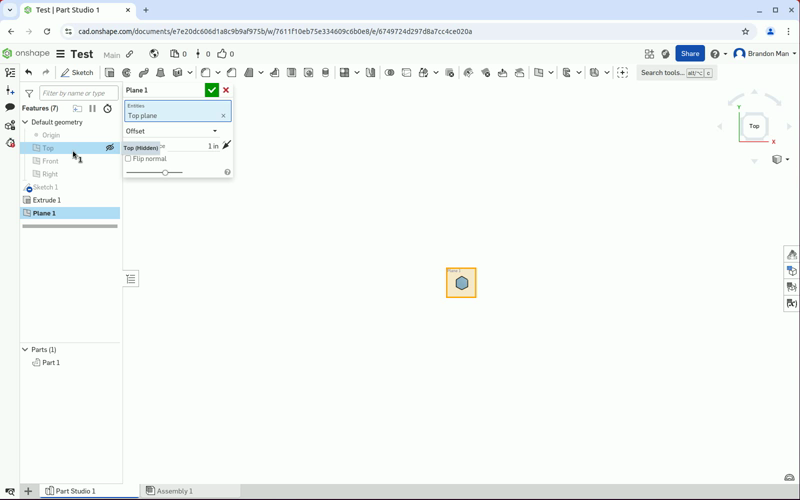
key(tab, 2)
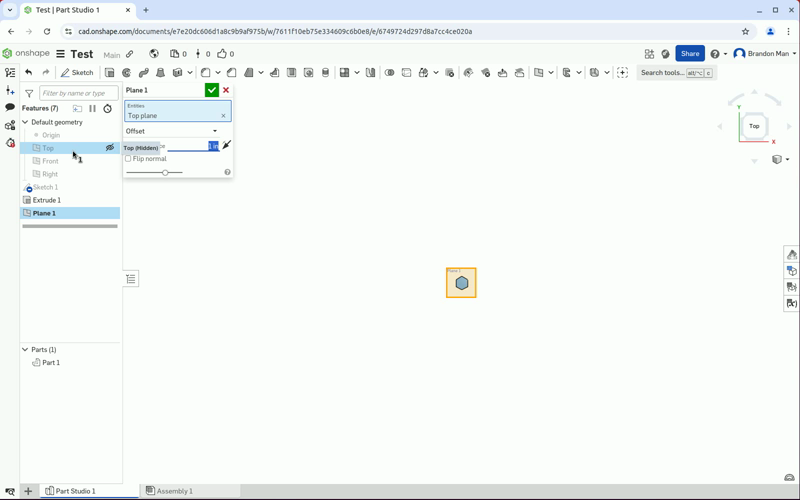
text(0.246)
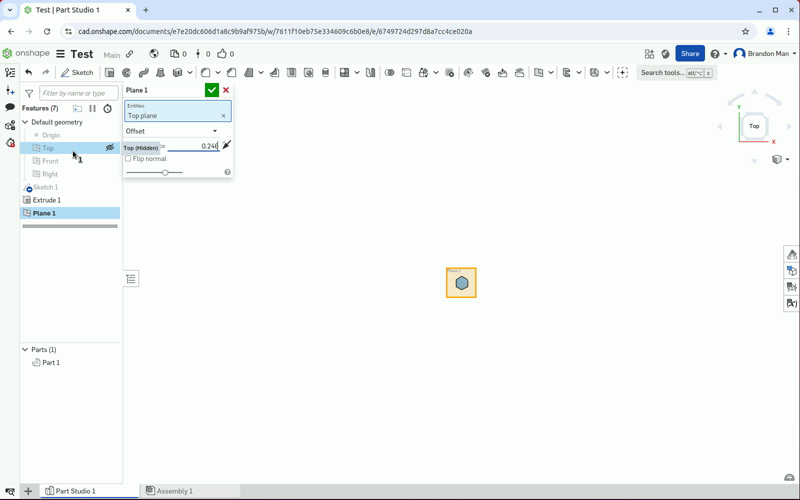
key(enter, 2)
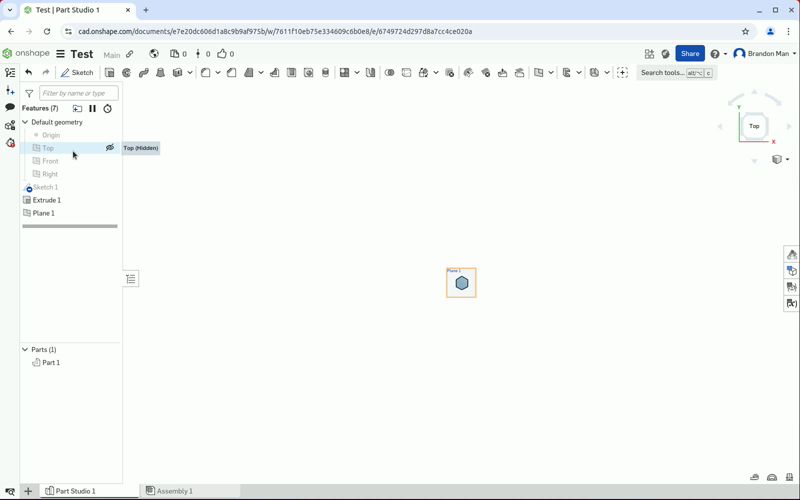
key(shift+s)
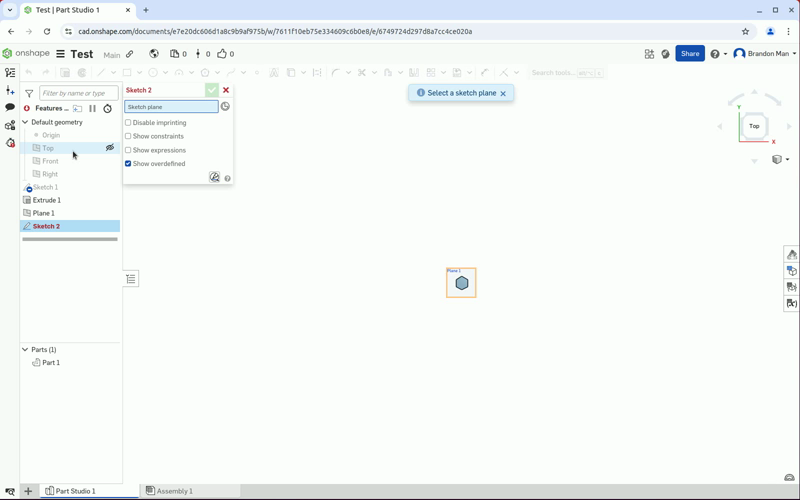
mouse_move(73, 215)
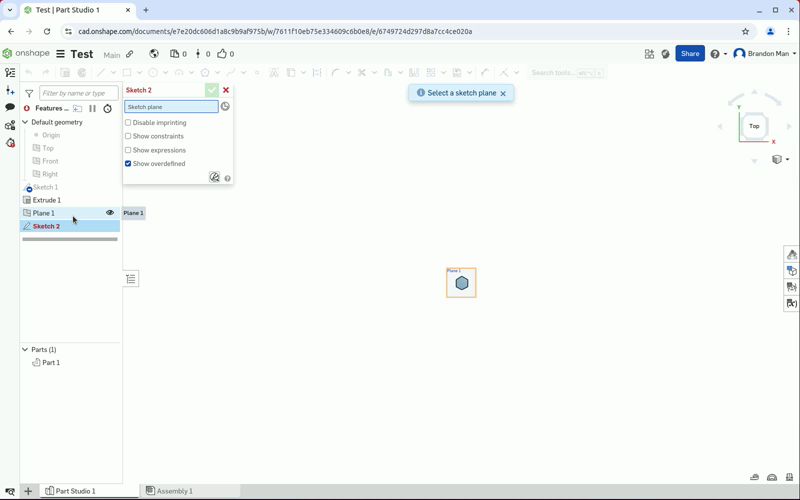
click(73, 215)
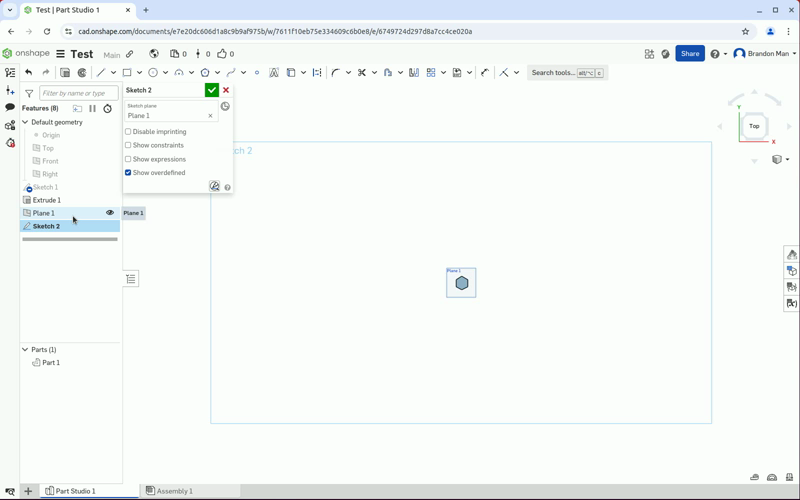
mouse_move(73, 352)
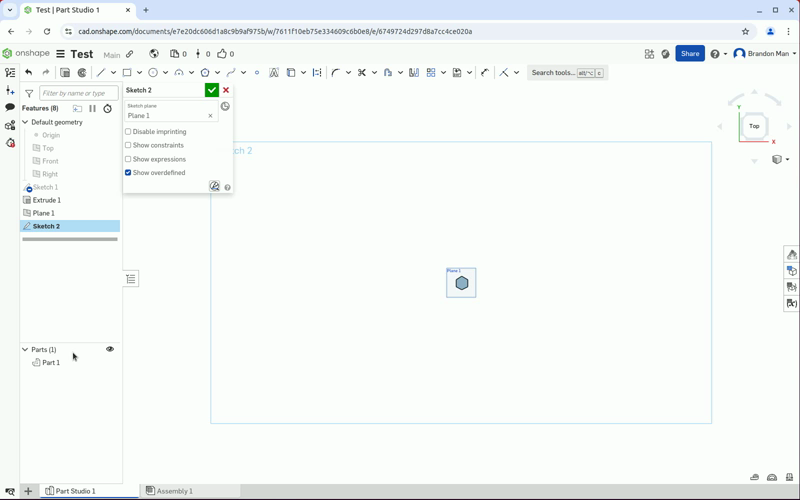
key(y)
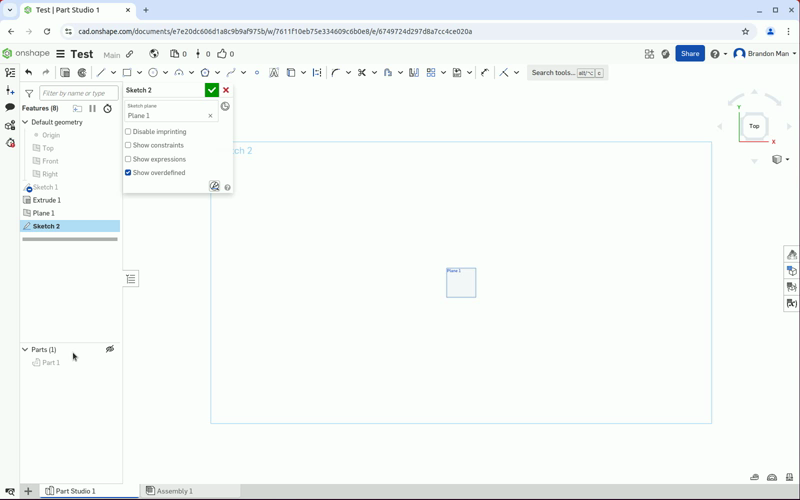
key(c)
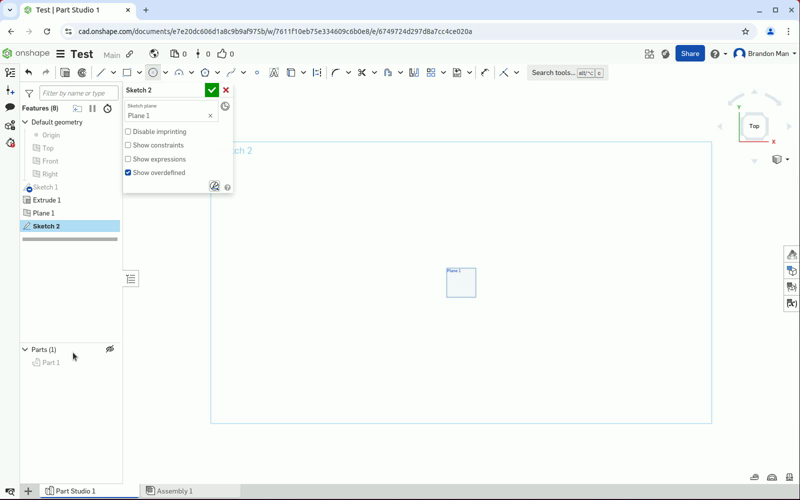
key_down(shift)
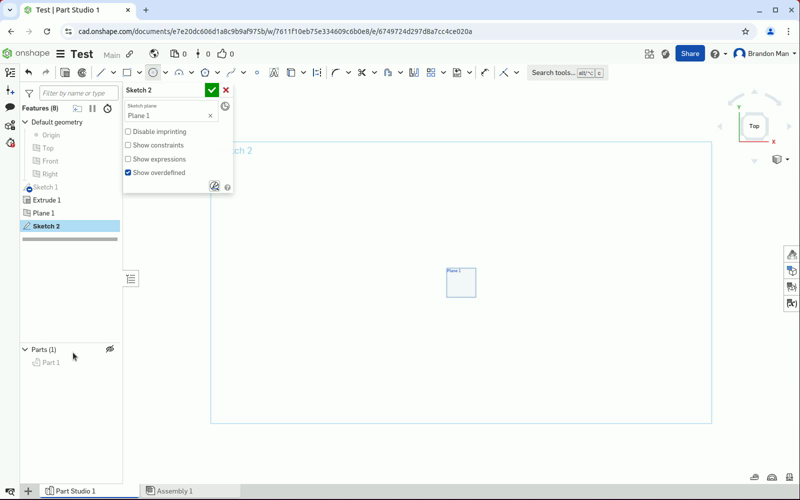
mouse_move(461, 282)
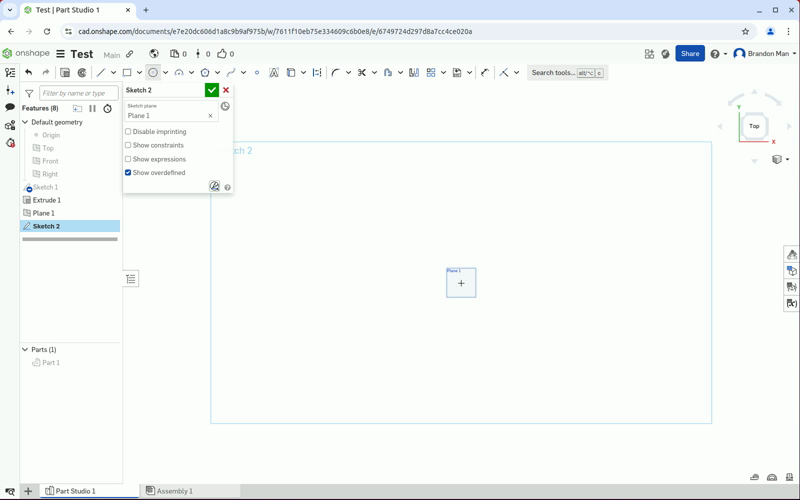
click(461, 282)
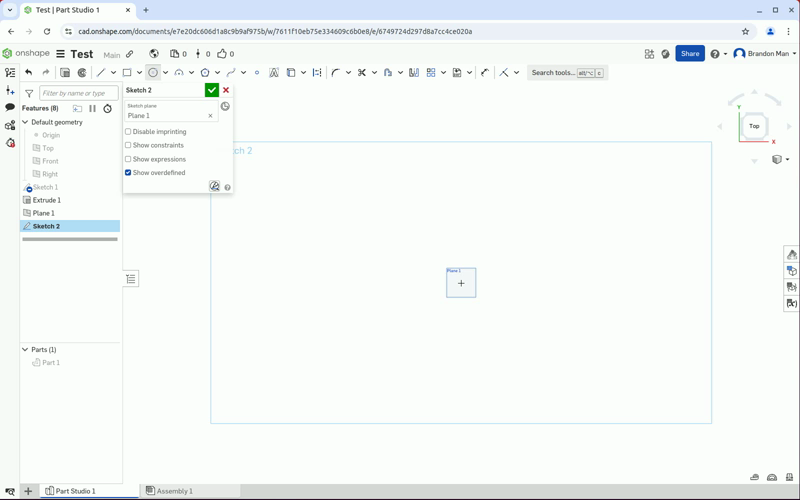
key_up(shift)
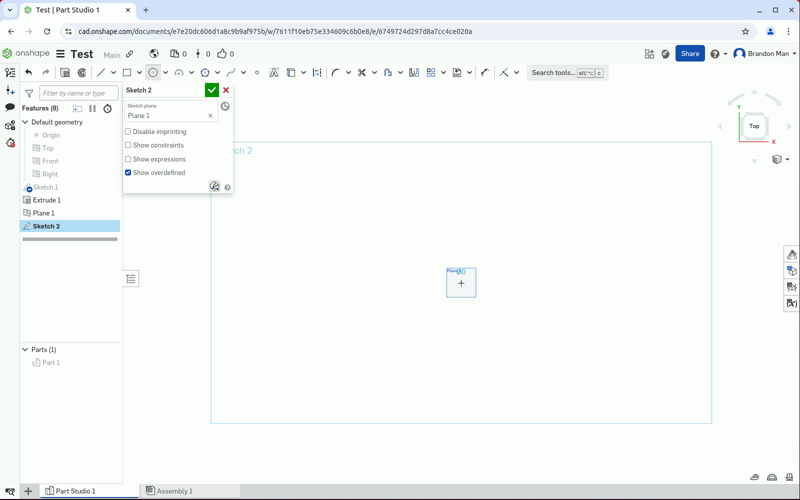
mouse_move(465, 282)
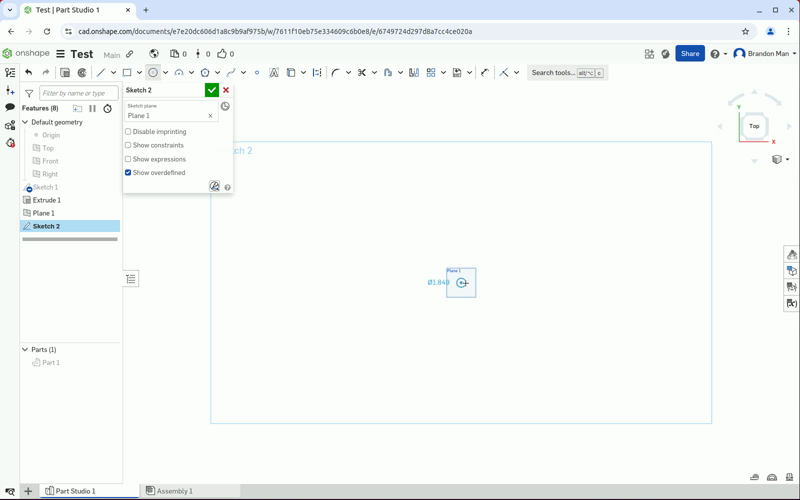
click(465, 282)
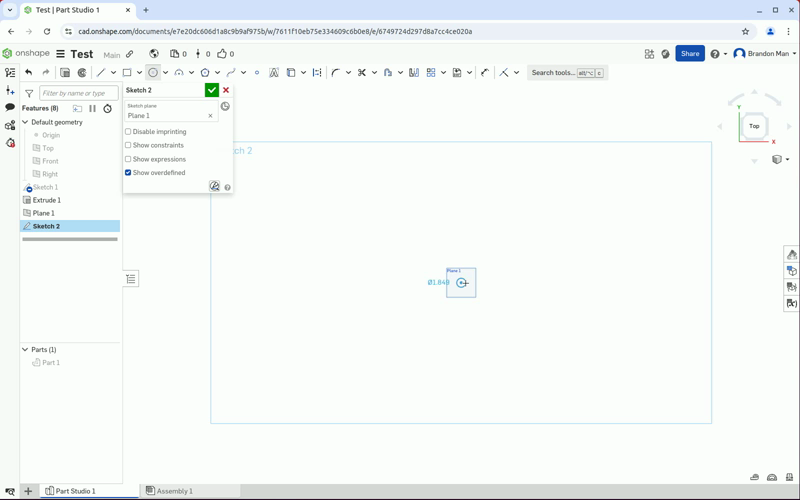
key(esc)
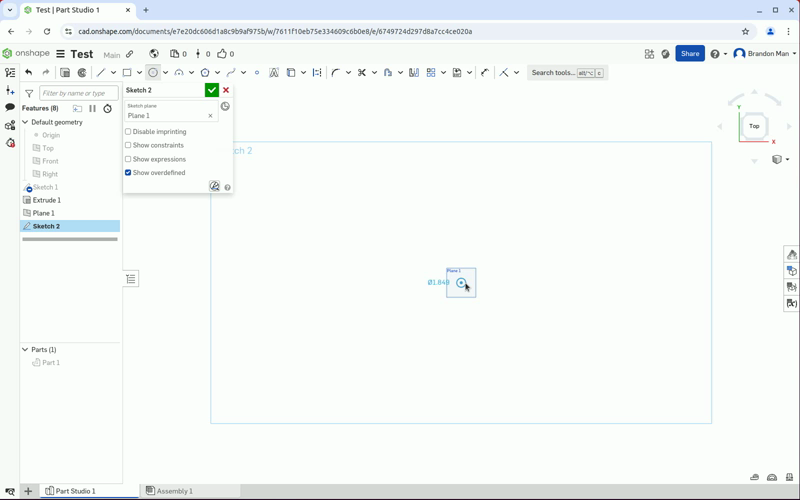
mouse_move(460, 280)
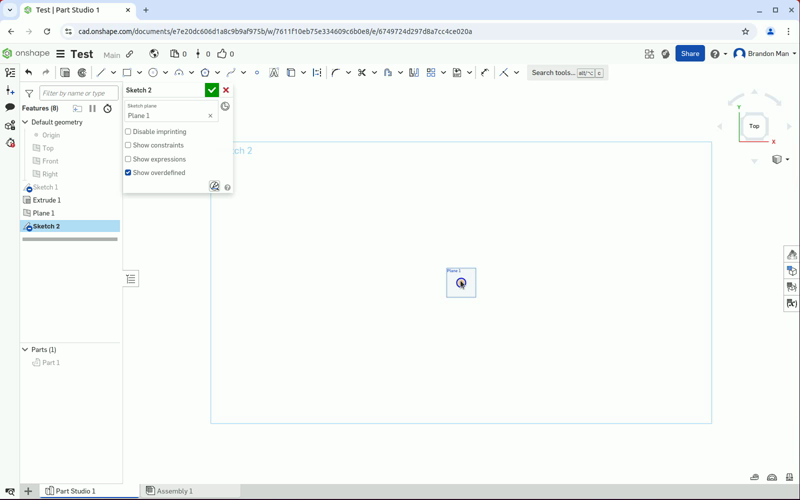
scroll(6)
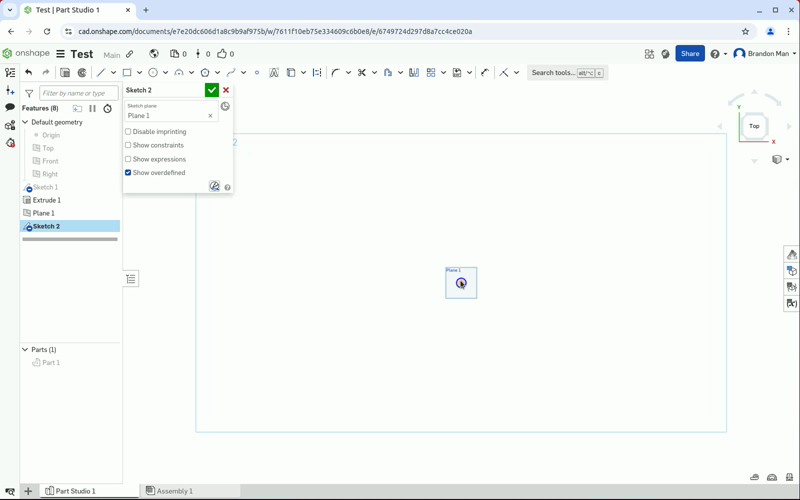
scroll(6)
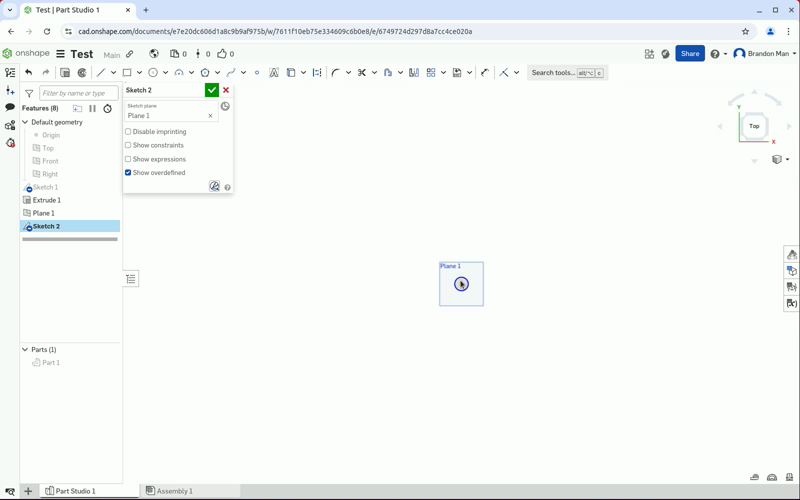
scroll(6)
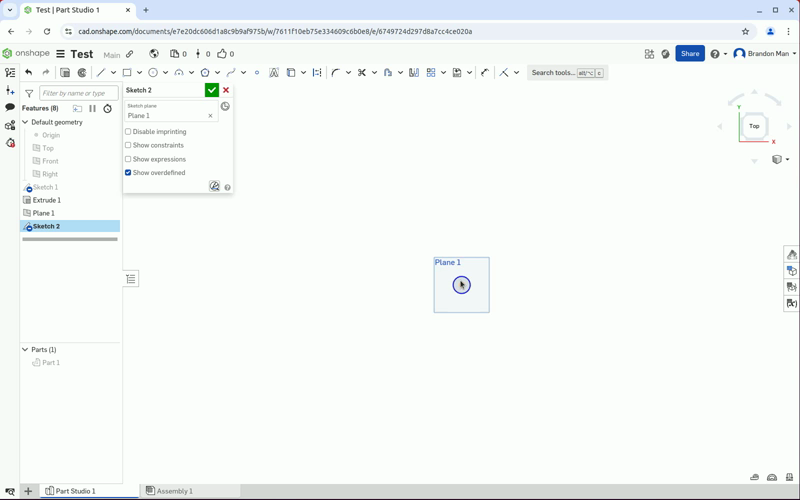
scroll(6)
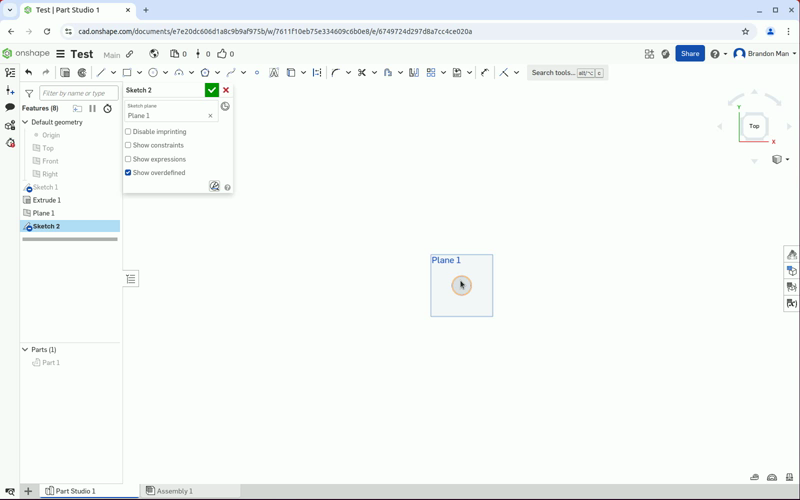
scroll(6)
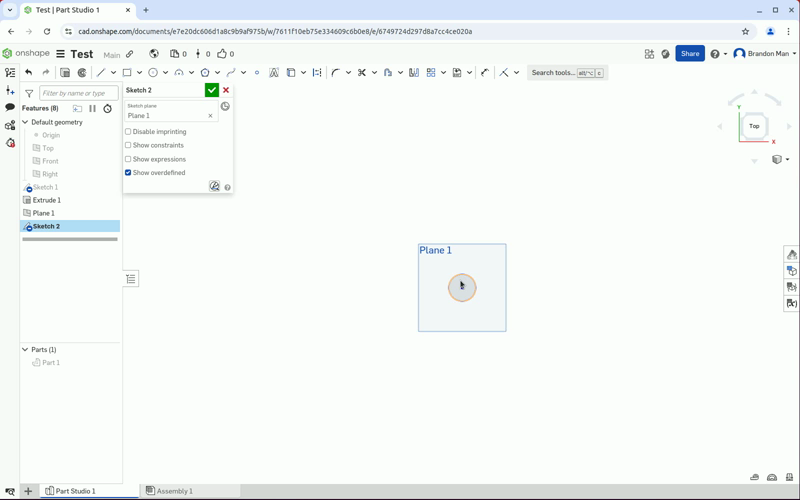
scroll(6)
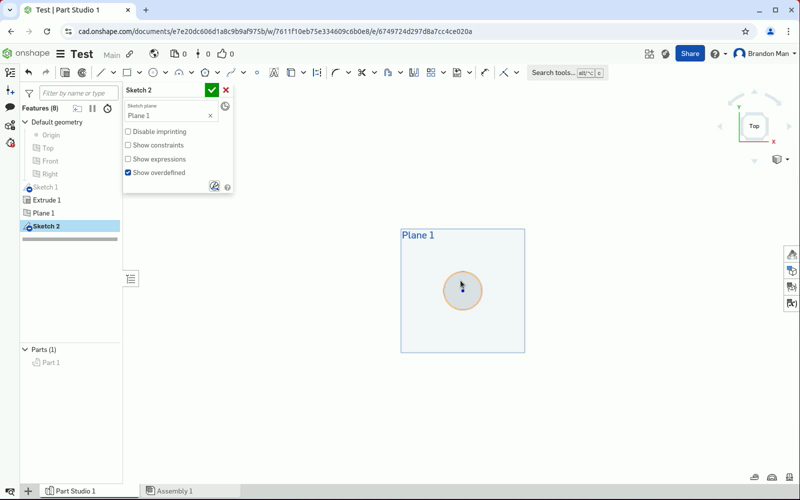
scroll(6)
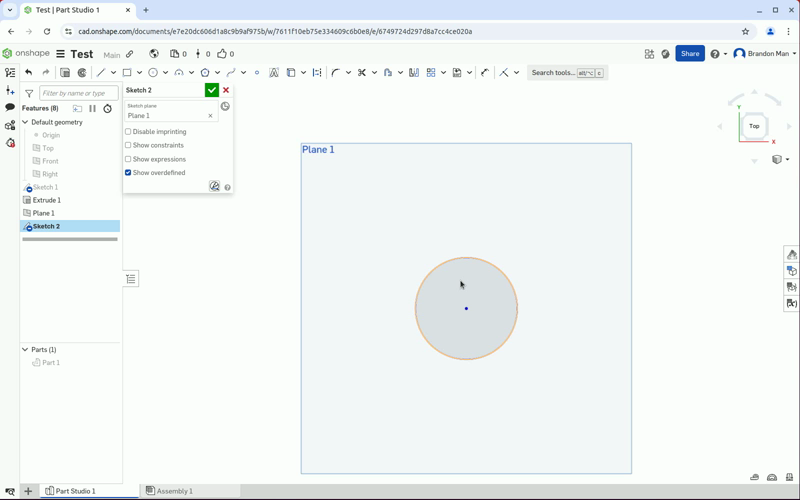
click(460, 280)
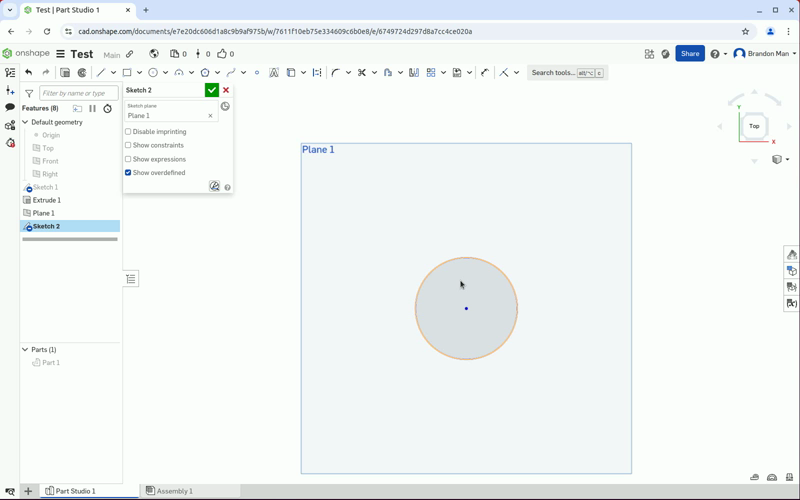
scroll(-6)
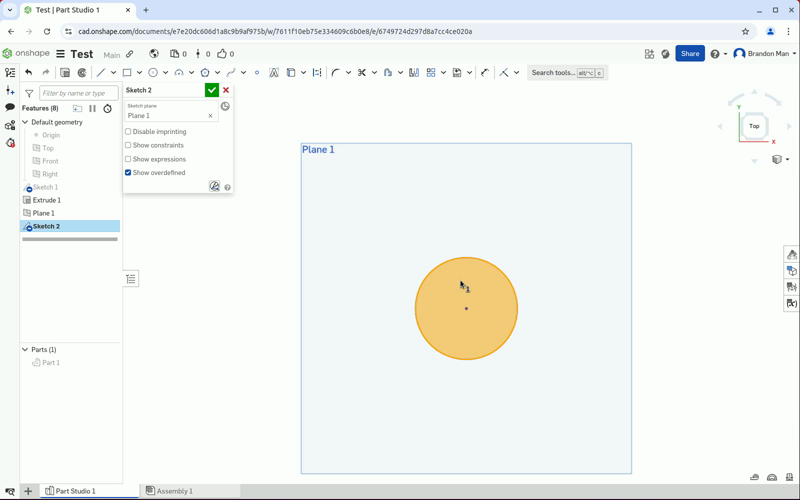
scroll(-6)
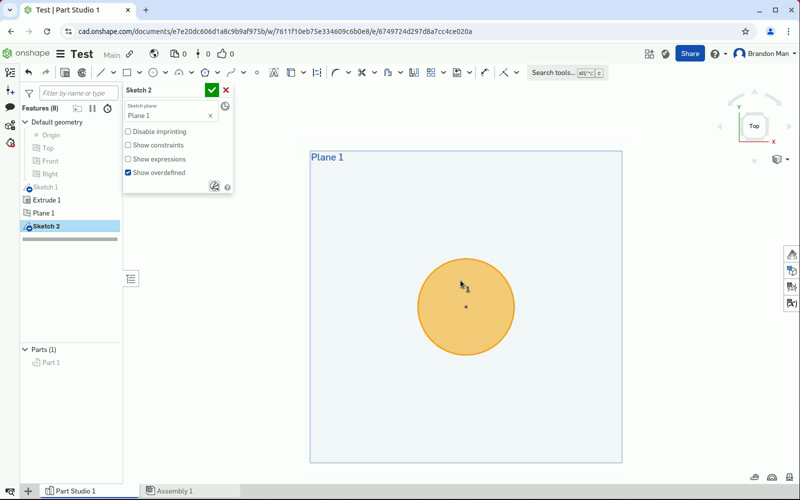
scroll(-6)
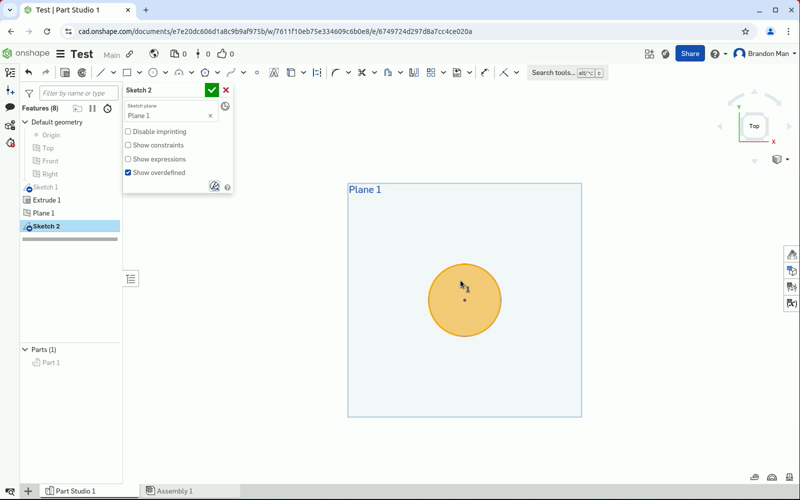
scroll(-6)
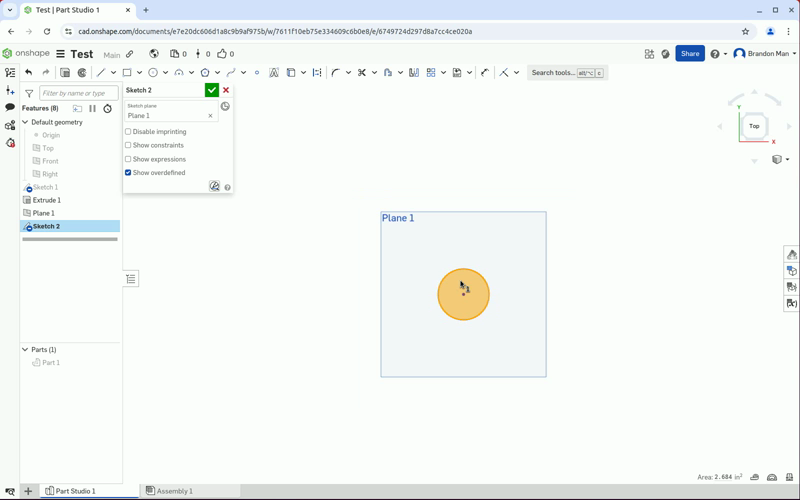
scroll(-6)
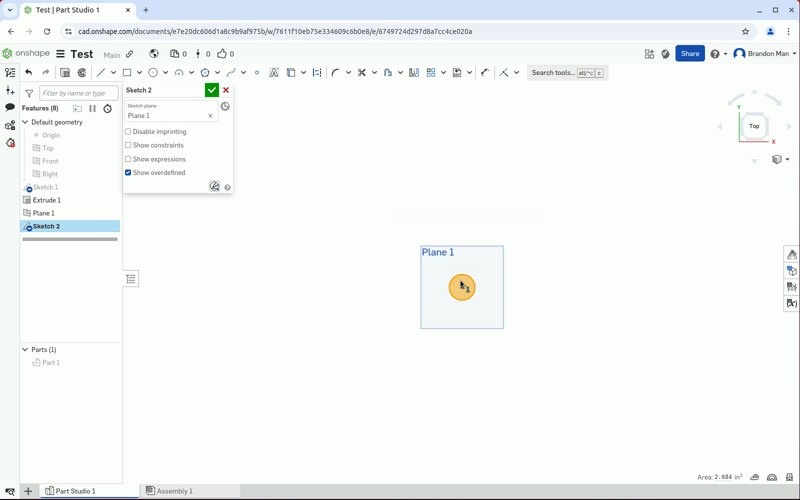
scroll(-6)
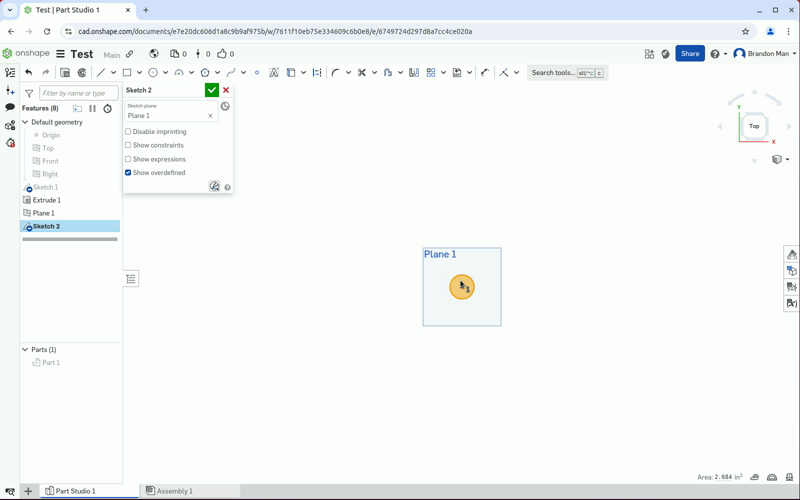
scroll(-6)
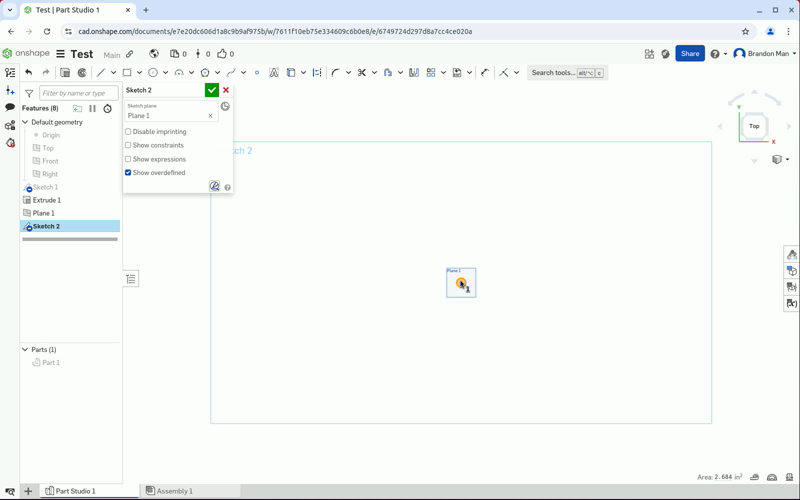
mouse_move(73, 352)
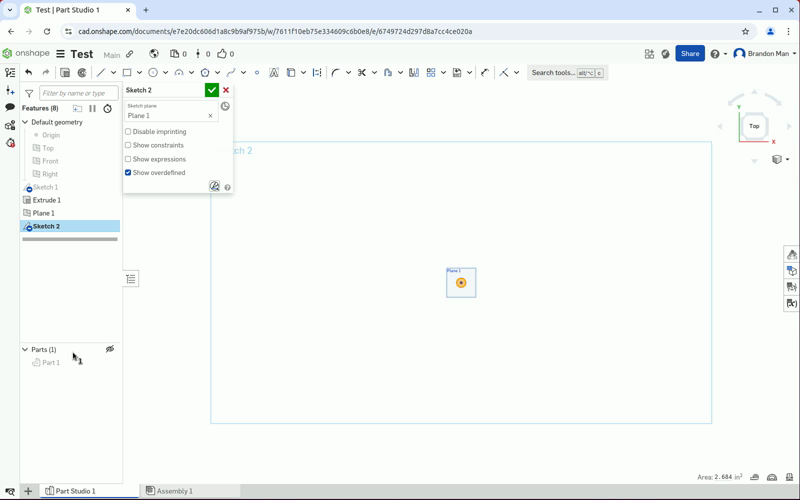
key(shift+y)
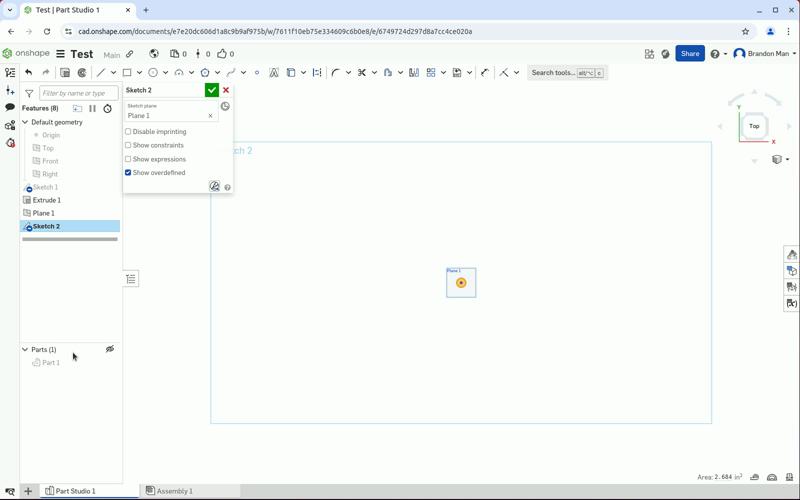
key(shift+e)
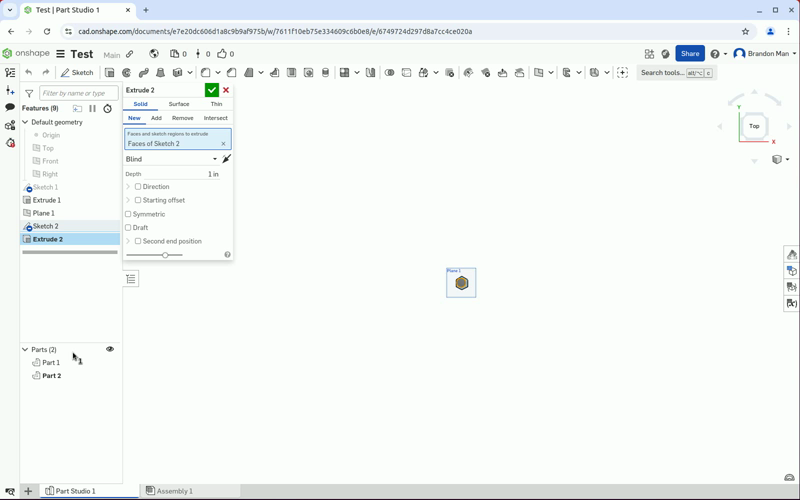
mouse_move(143, 106)
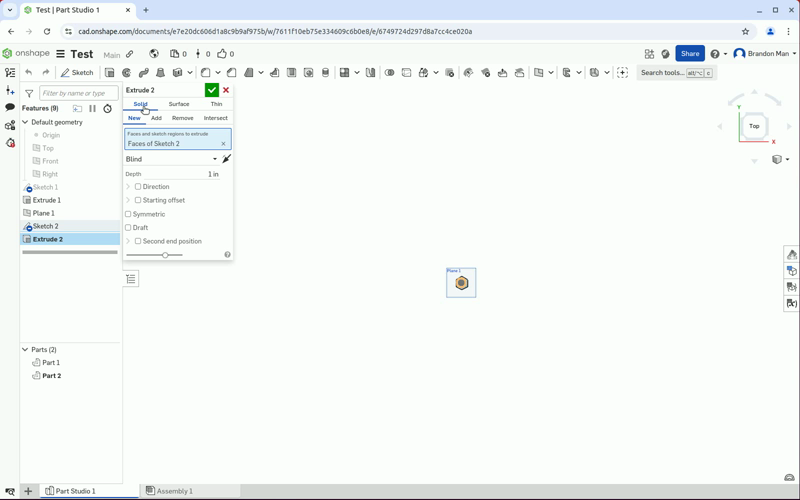
click(143, 106)
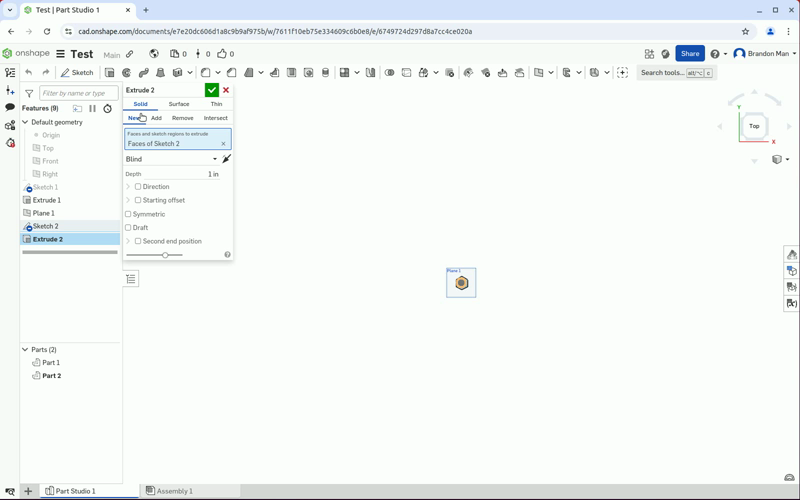
mouse_move(137, 120)
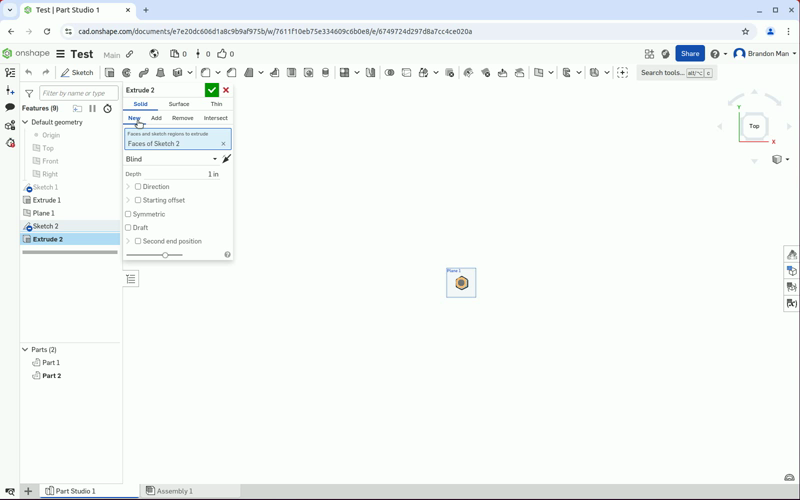
click(137, 120)
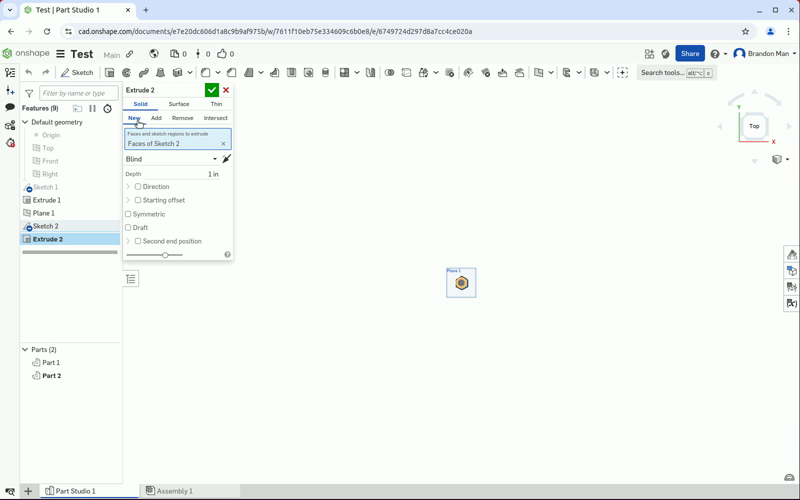
key(tab, 4)
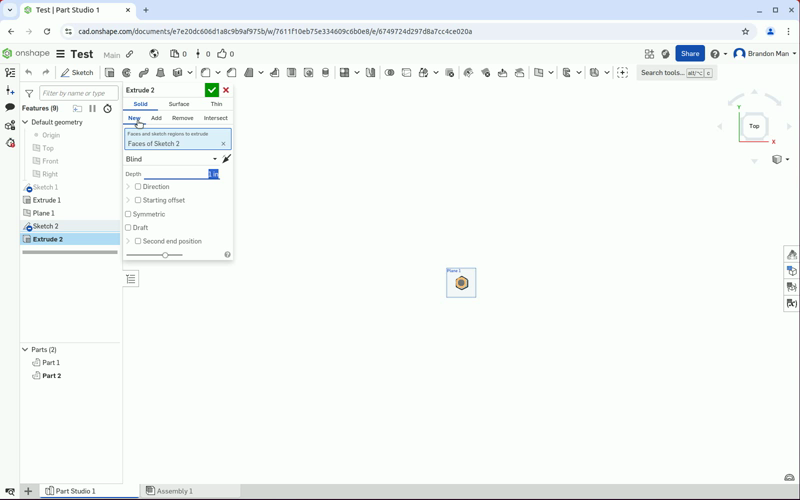
text(22.868)
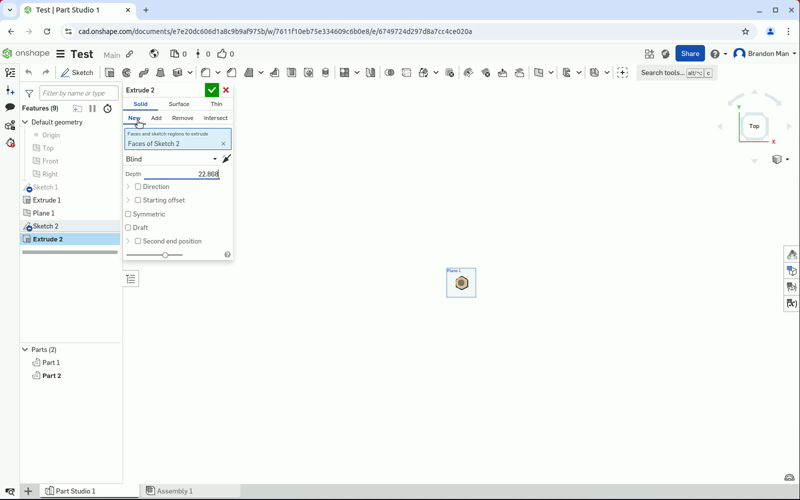
key(enter)
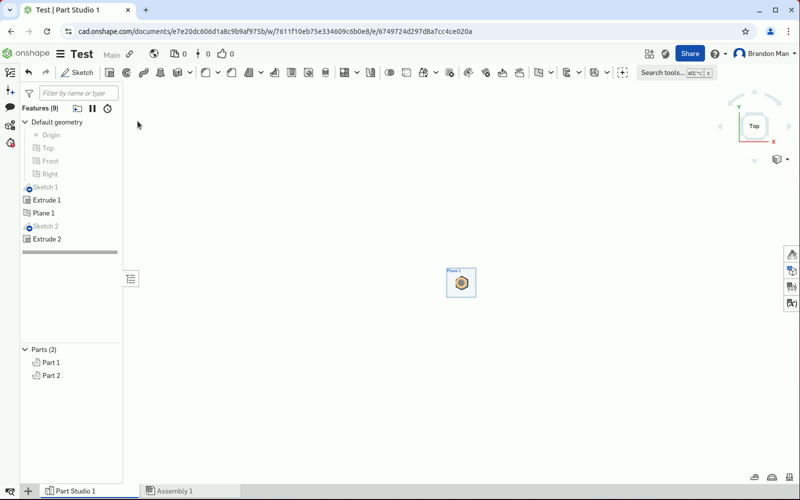
key(shift+h)
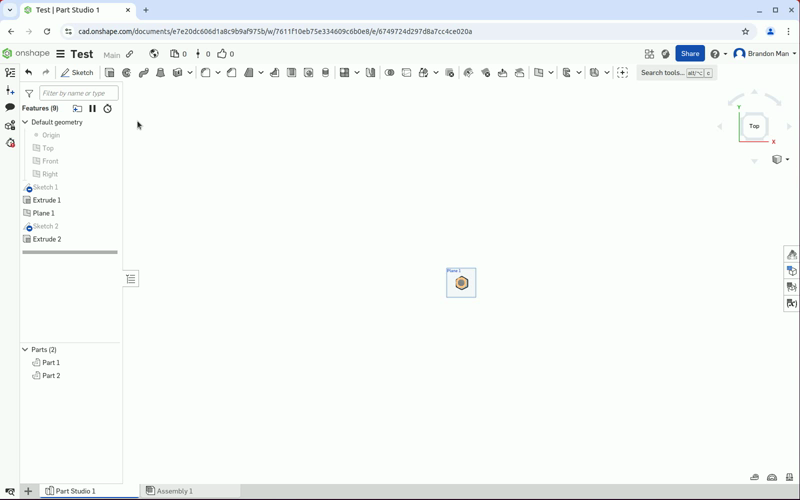
key(shift+h)
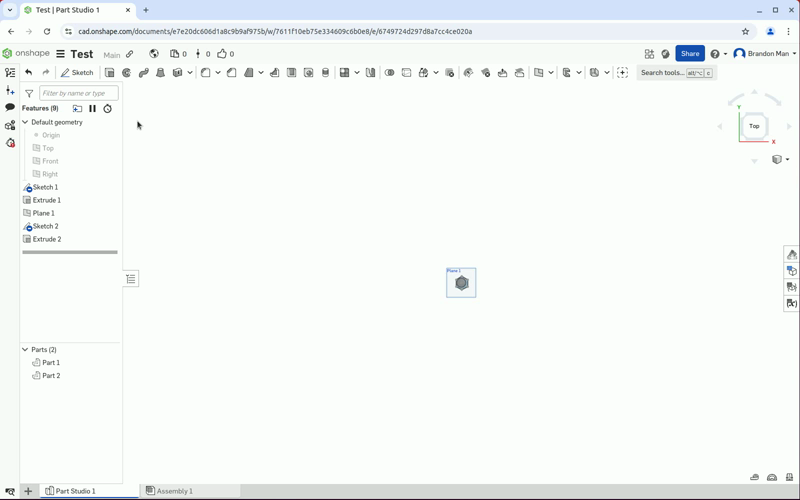
key(shift+7)
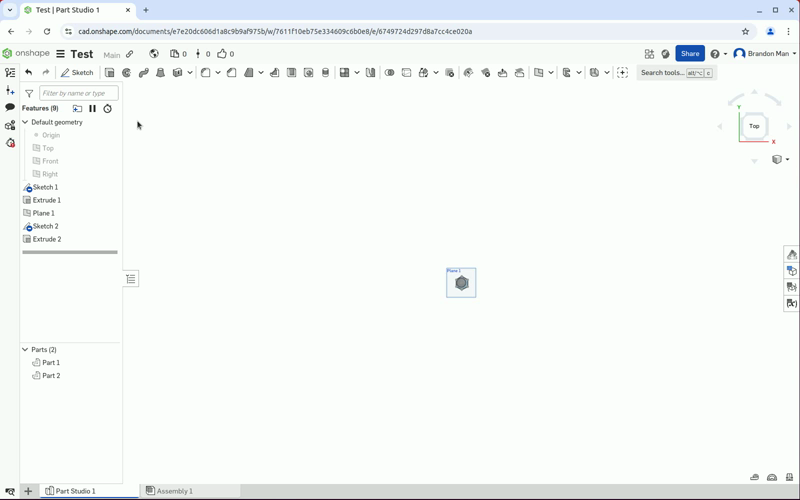
key(up, 3)
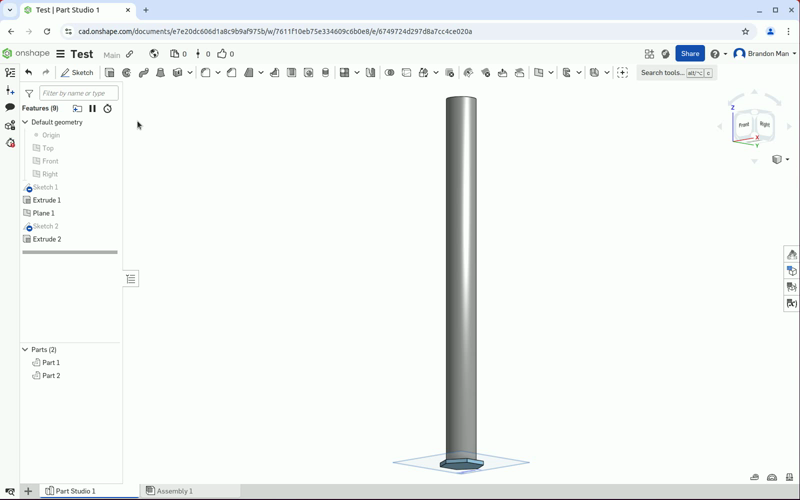
key(left, 3)
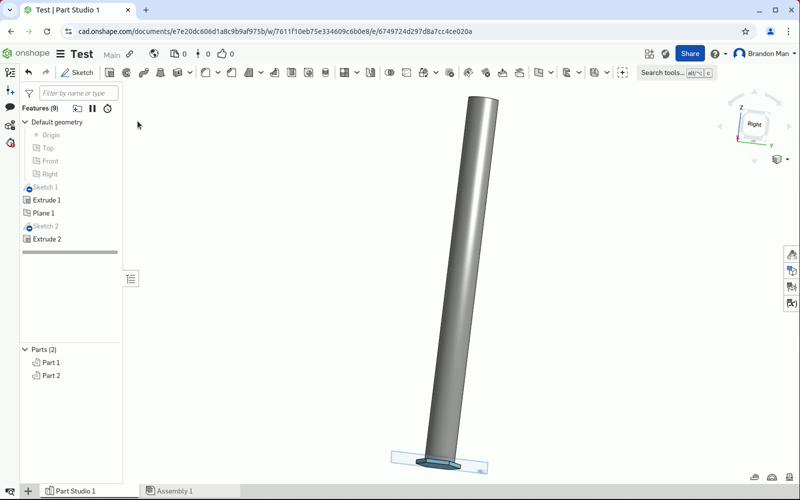
key(right, 3)
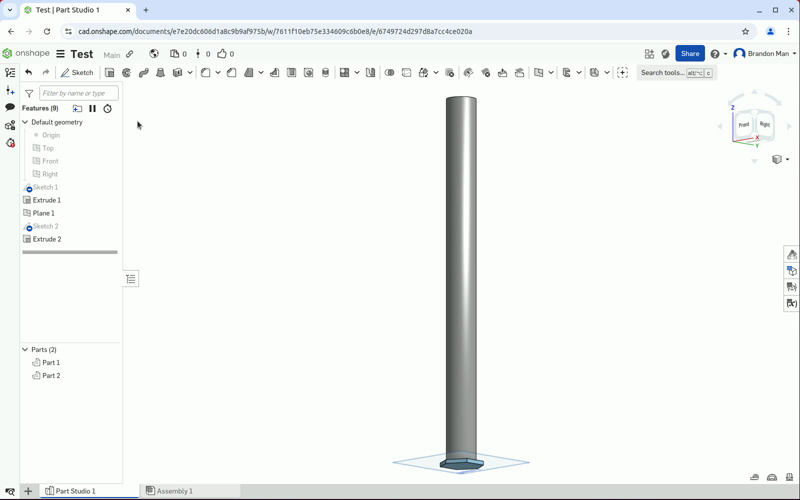
key(down, 3)
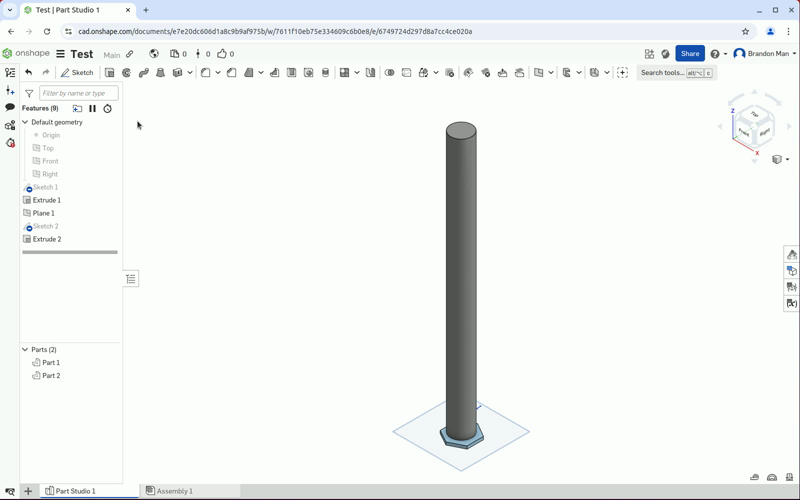
mouse_move(73, 189)
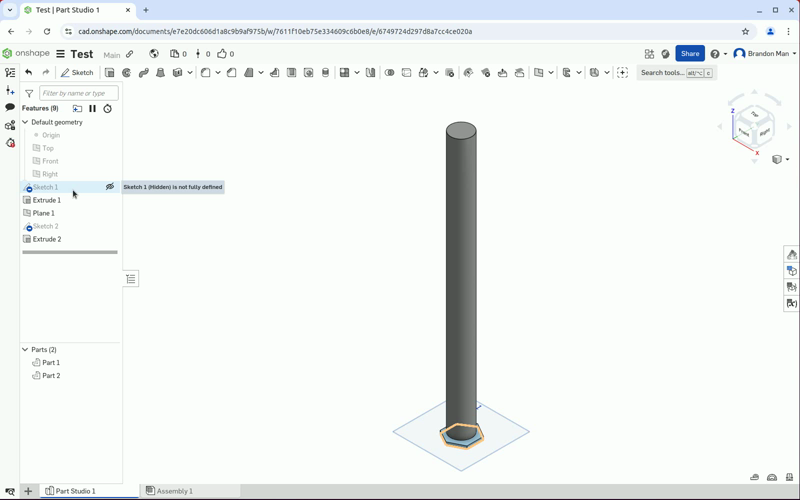
click(73, 189)